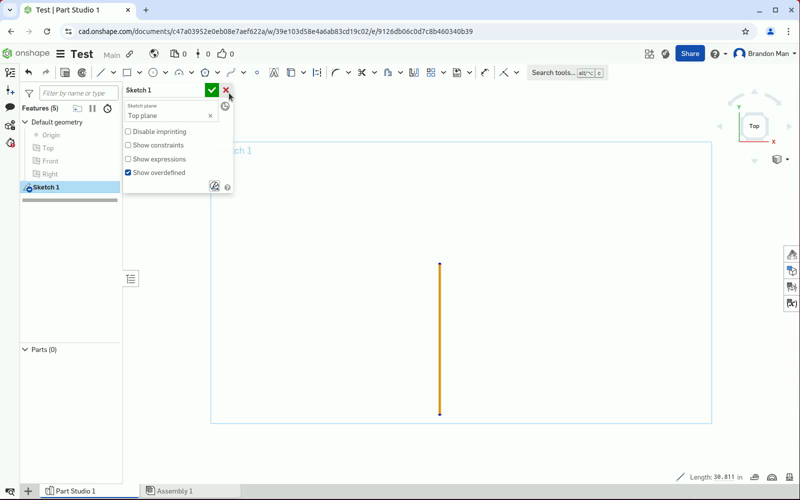
key(shift+h)
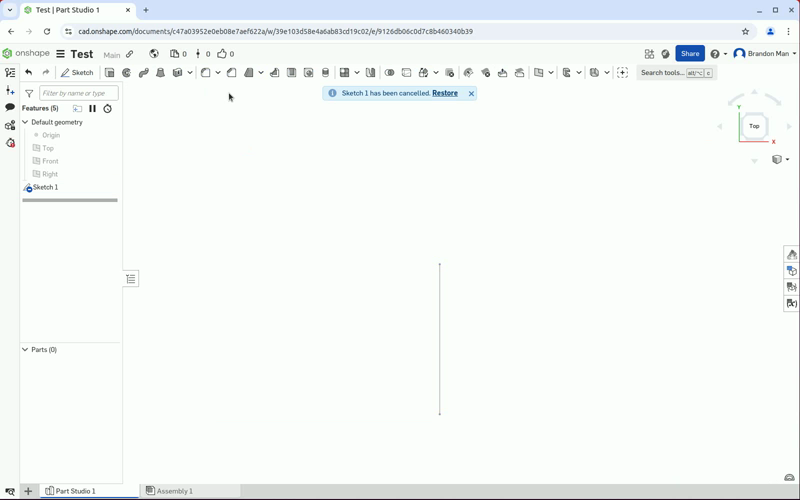
key(shift+s)
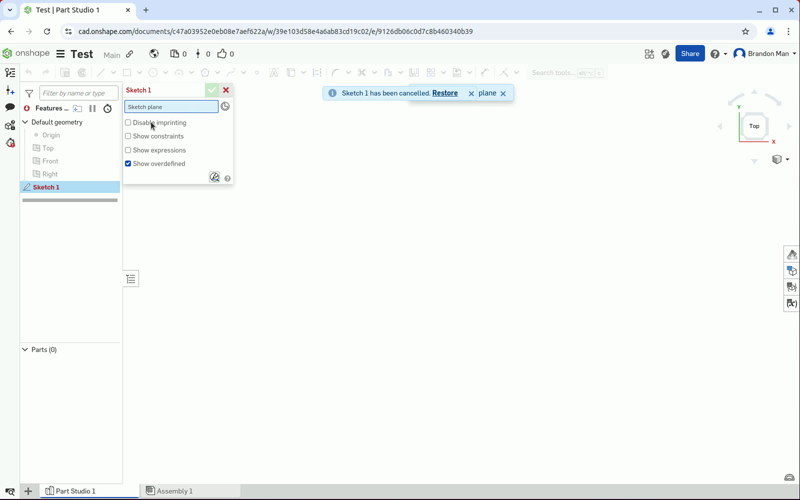
mouse_move(73, 150)
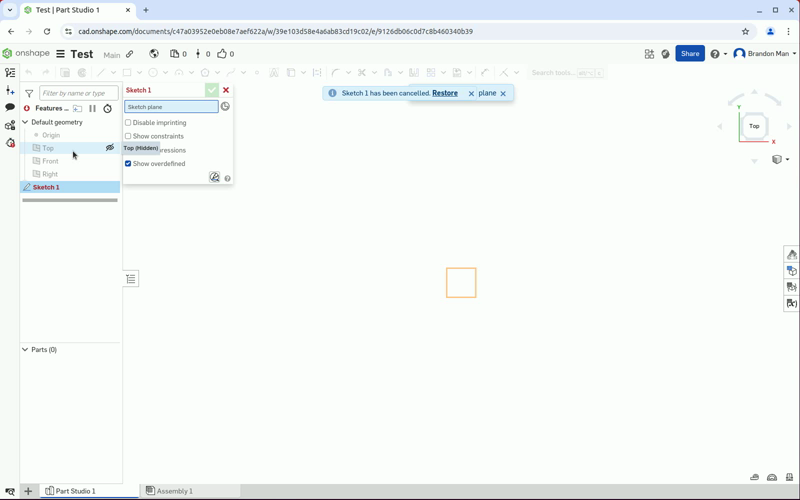
click(73, 150)
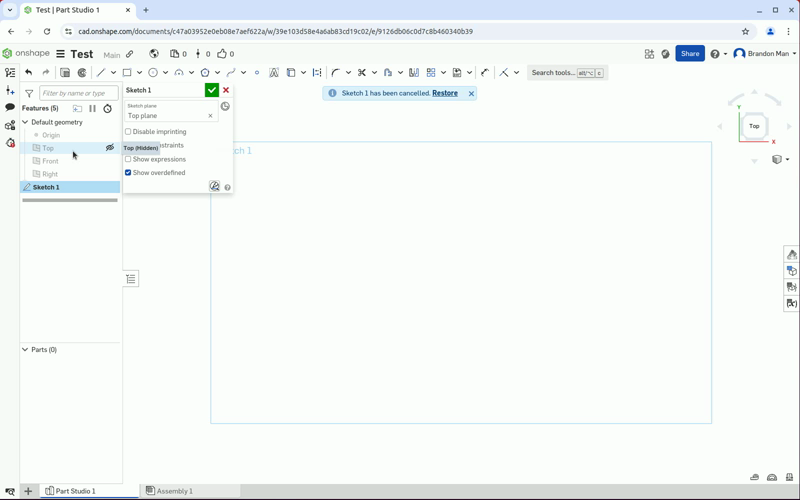
mouse_move(73, 352)
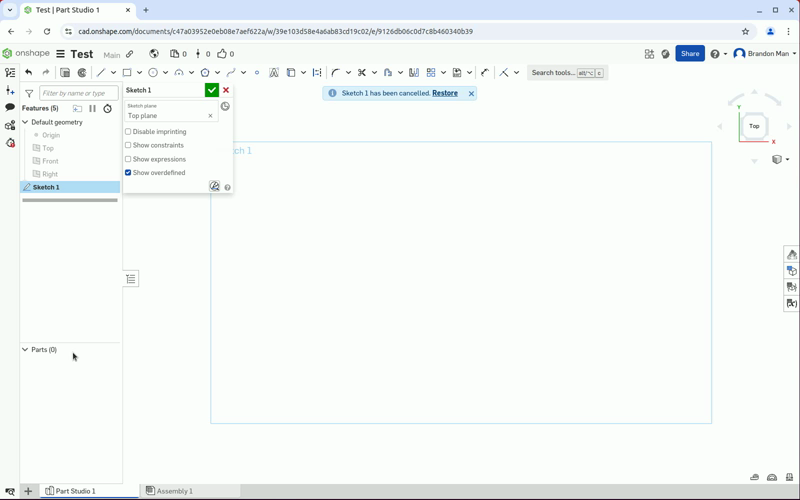
key(y)
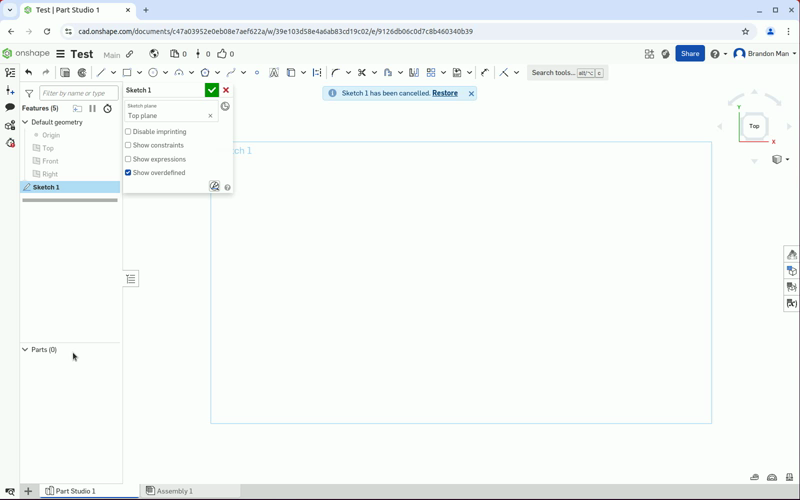
key(l)
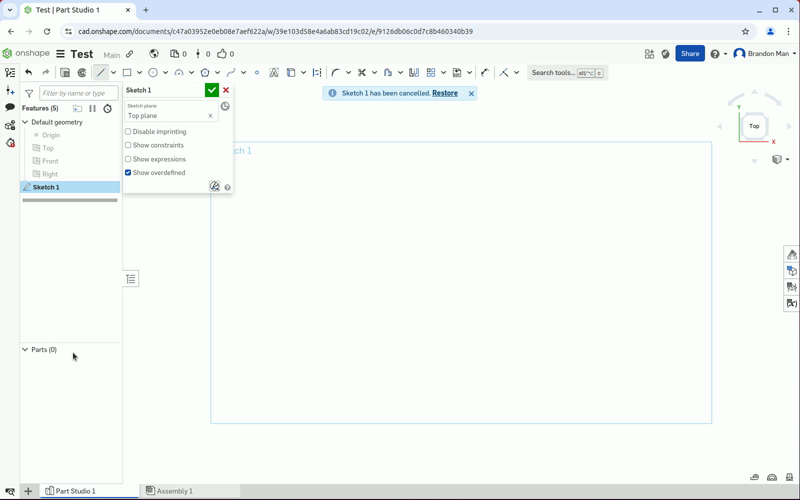
key_down(shift)
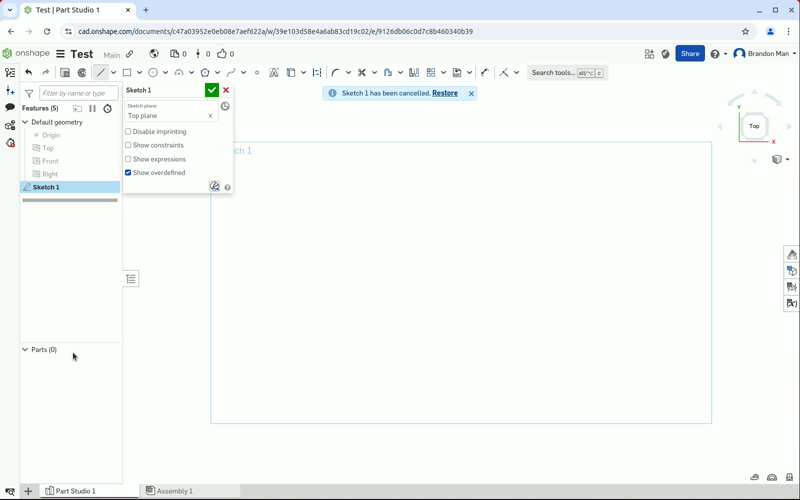
mouse_move(460, 376)
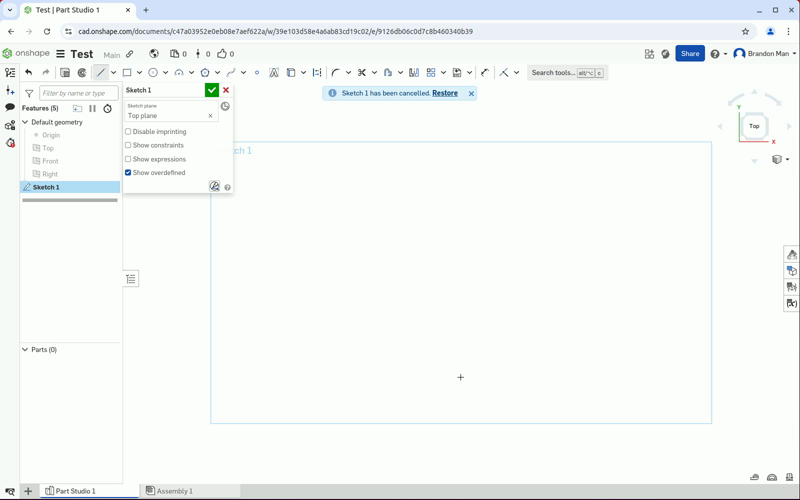
click(460, 376)
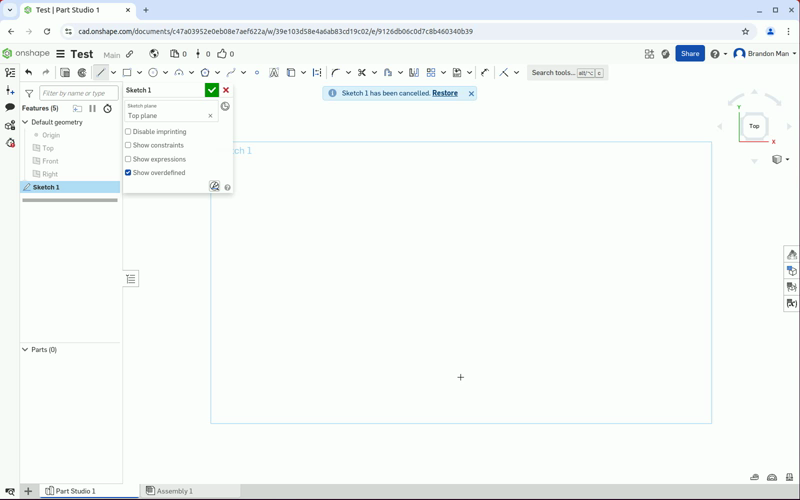
key_up(shift)
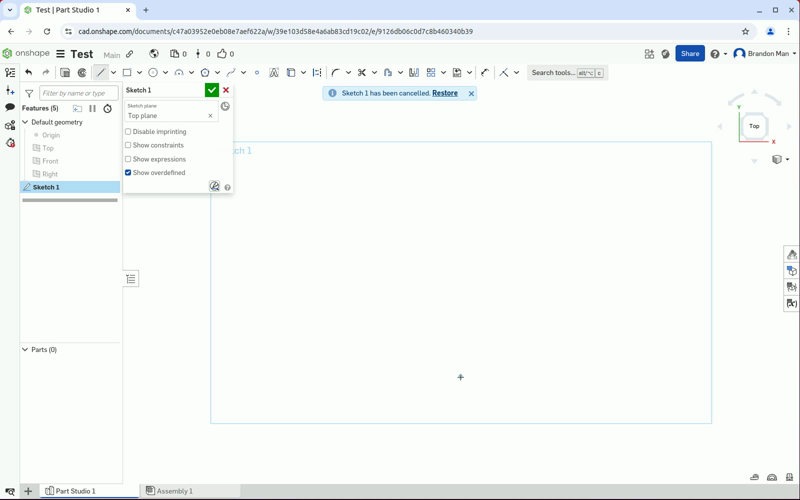
key_down(shift)
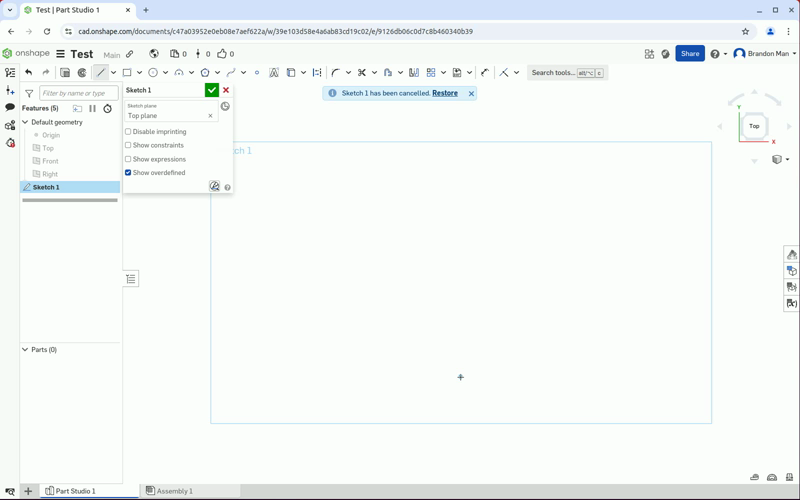
mouse_move(490, 376)
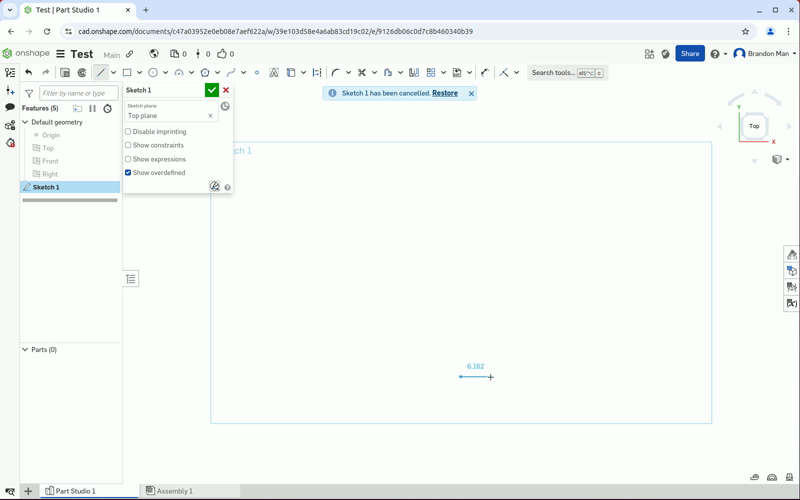
mouse_move(480, 395)
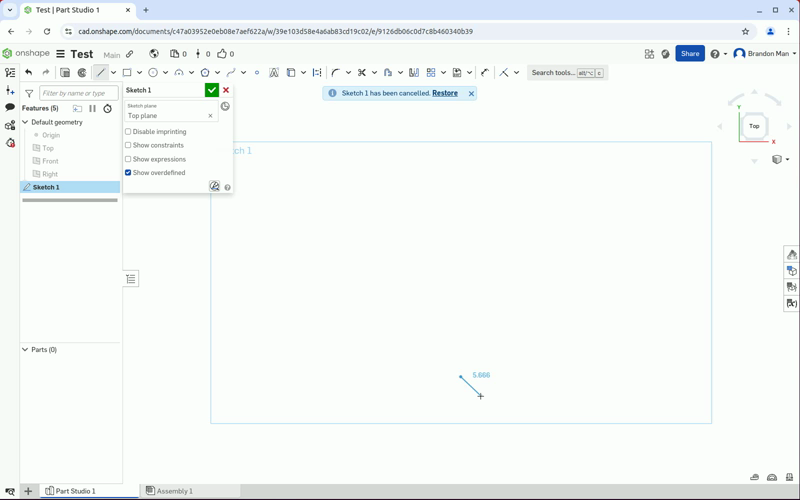
click(480, 395)
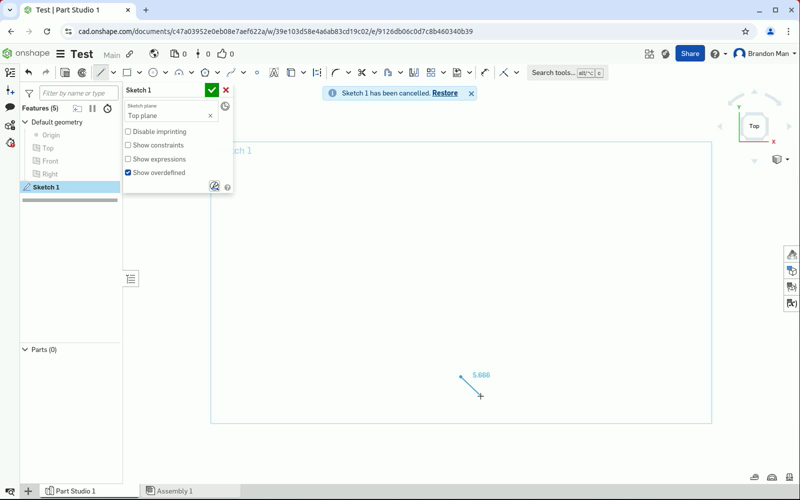
key_up(shift)
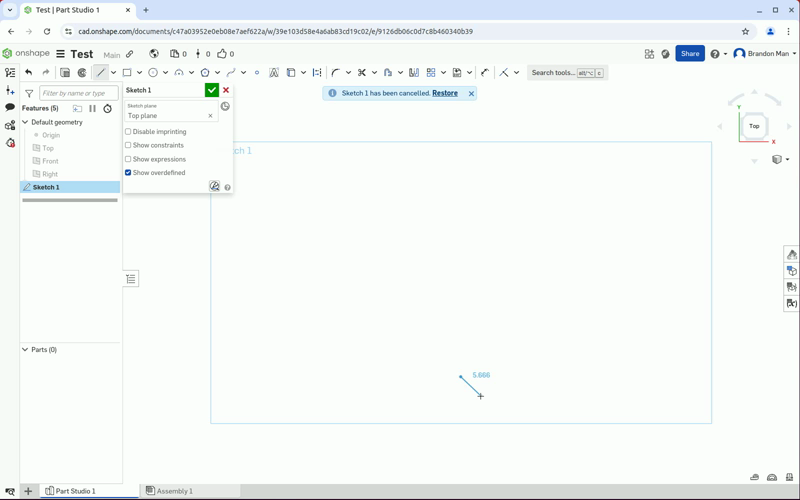
key_down(shift)
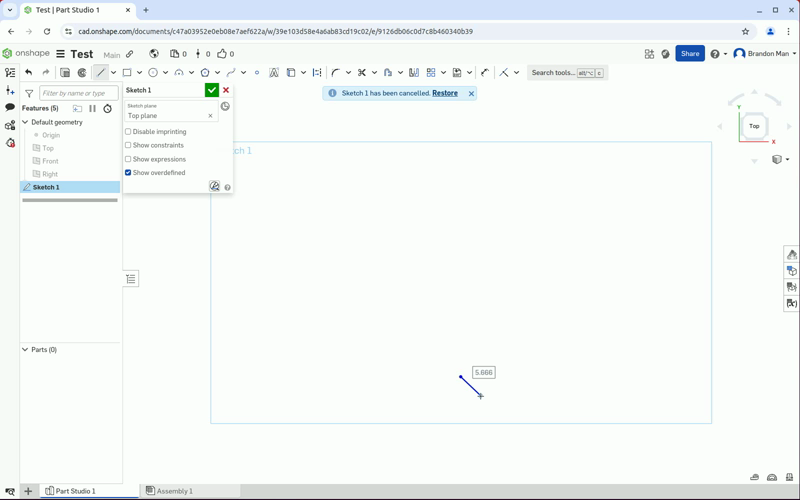
mouse_move(510, 395)
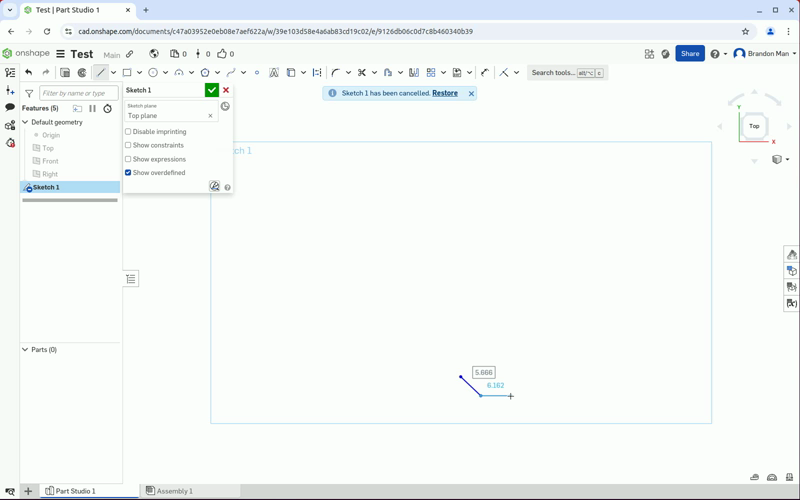
mouse_move(535, 395)
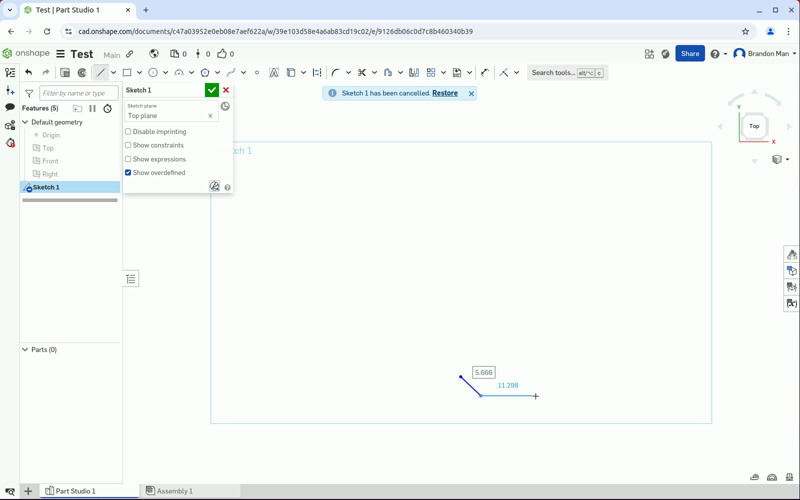
click(535, 395)
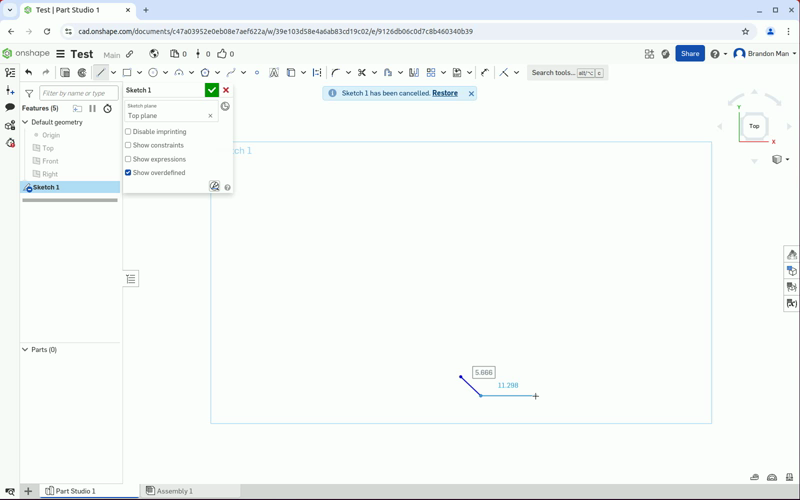
key_up(shift)
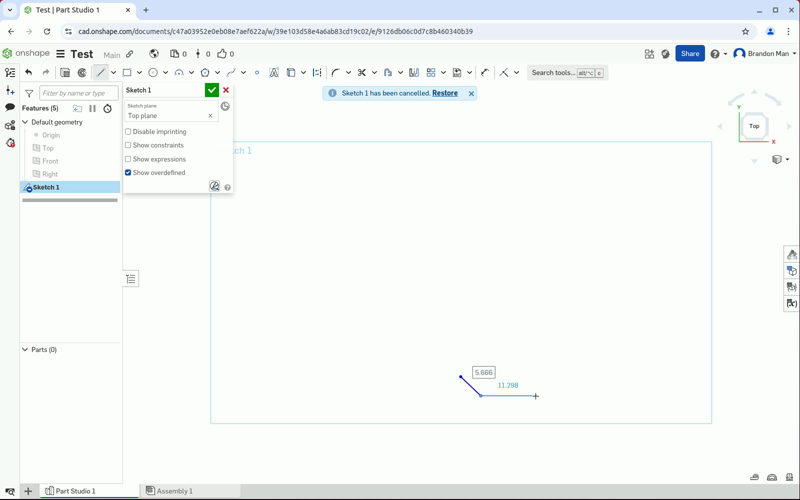
key_down(shift)
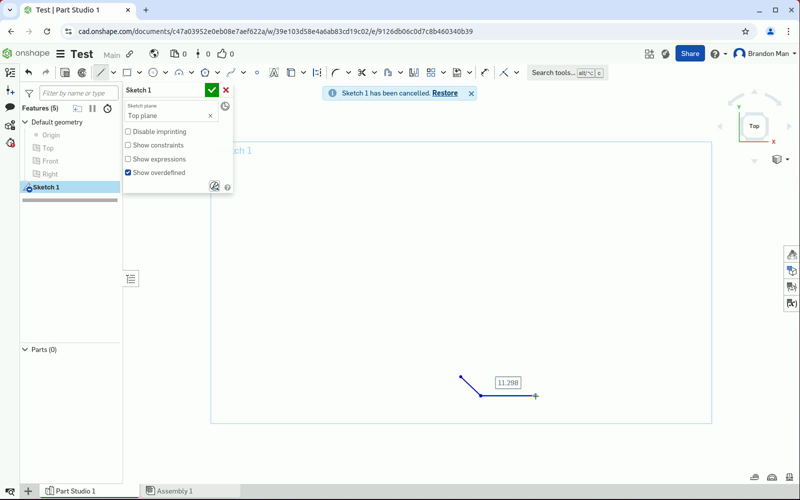
mouse_move(565, 395)
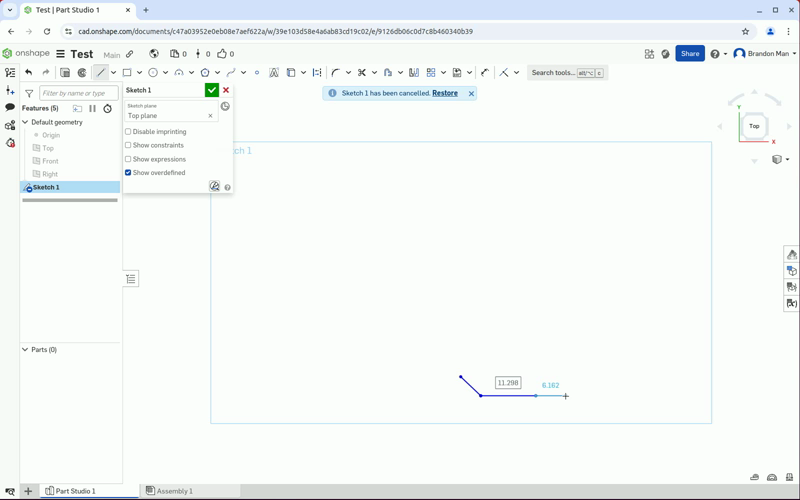
mouse_move(555, 376)
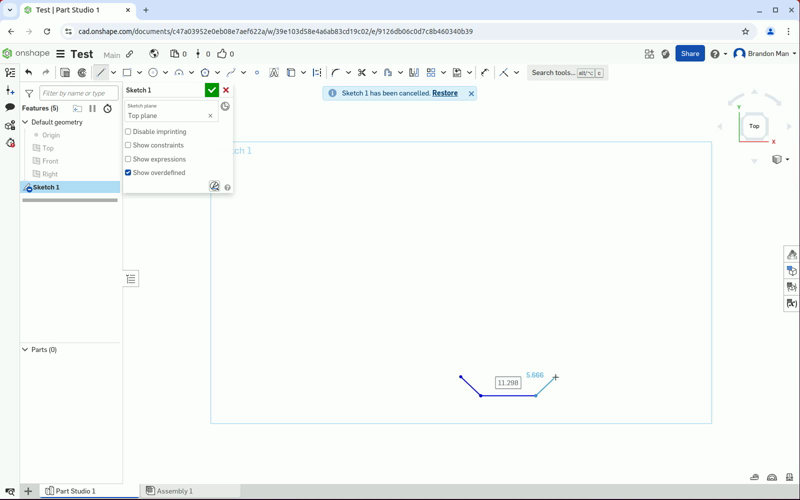
click(555, 376)
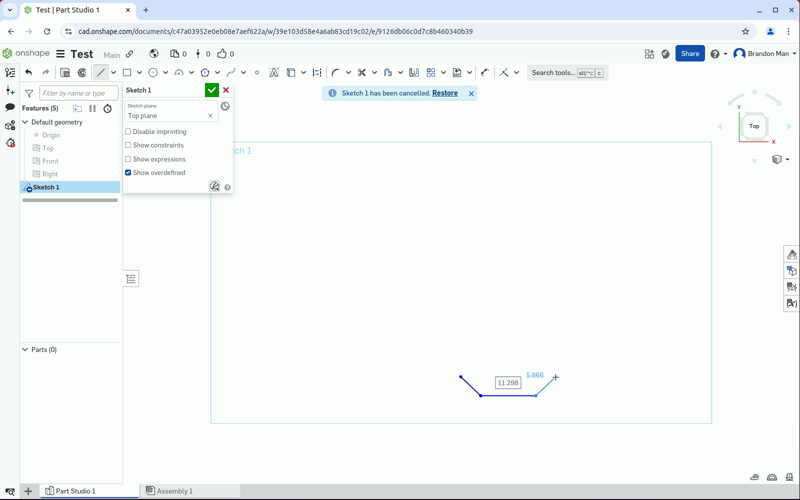
key_up(shift)
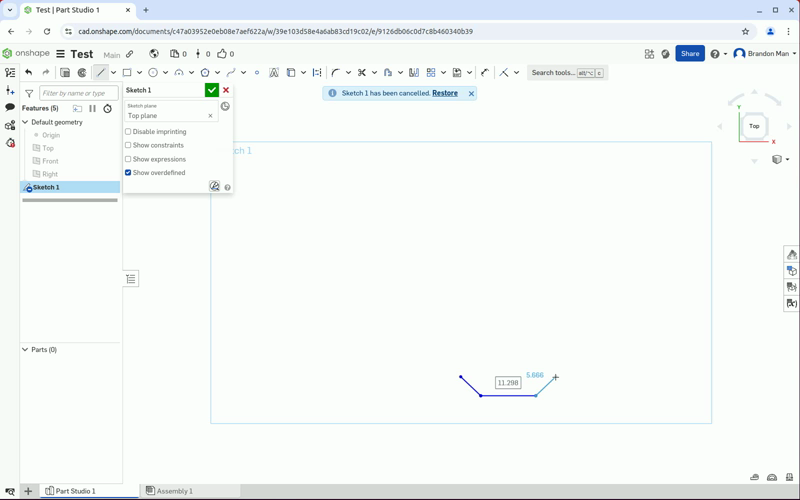
key_down(shift)
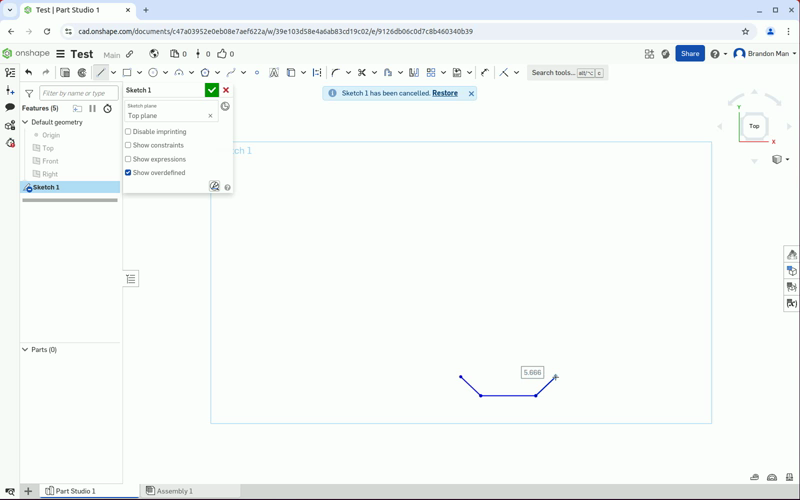
mouse_move(555, 282)
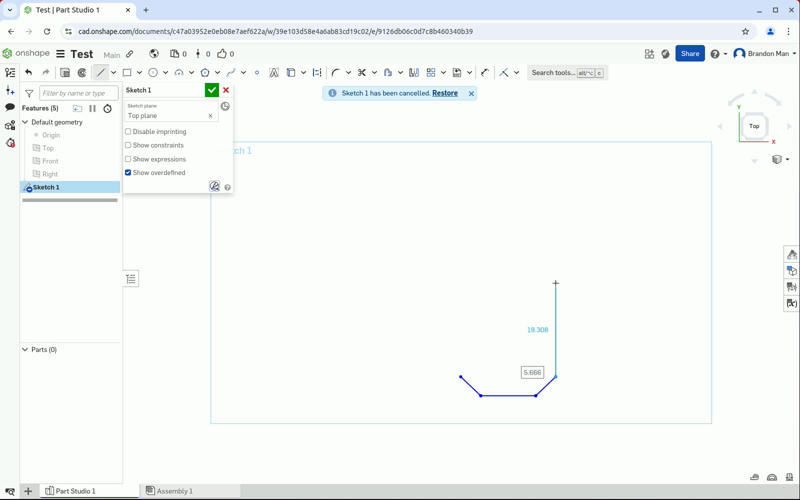
click(555, 282)
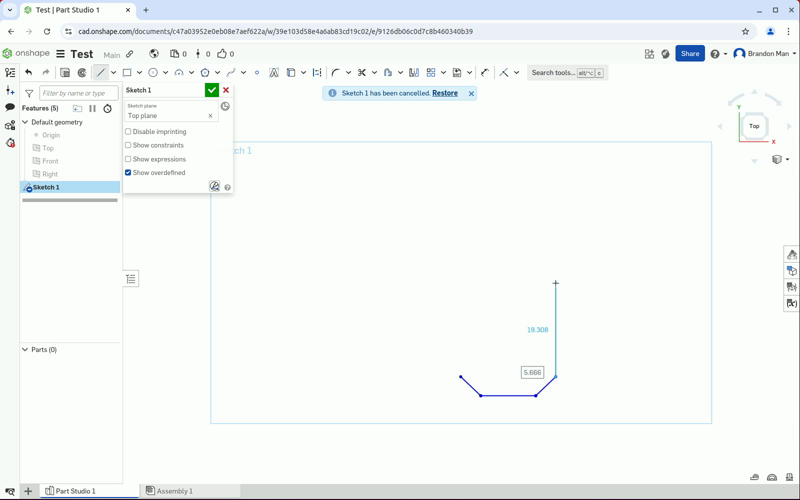
key_up(shift)
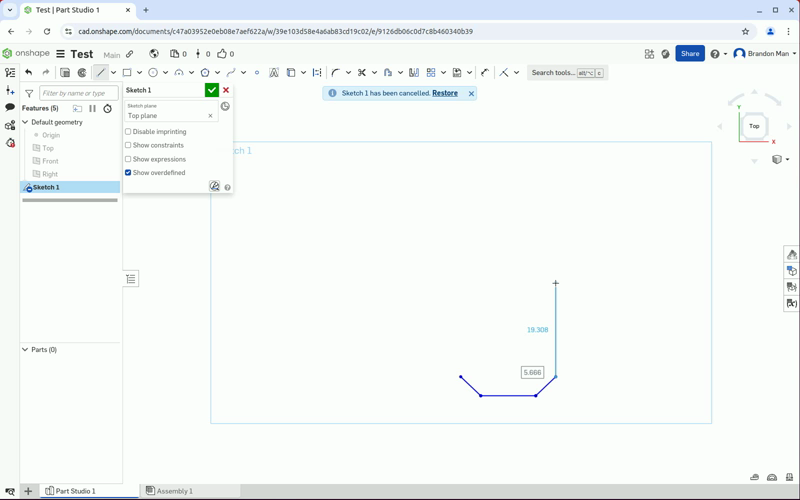
key_down(shift)
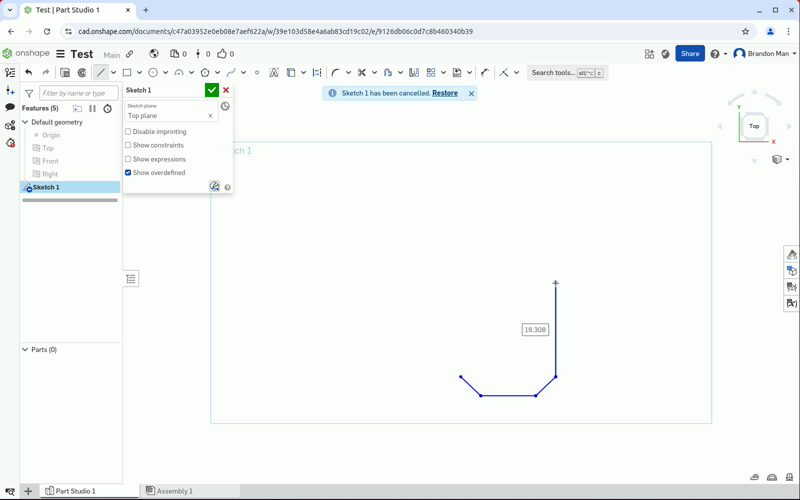
mouse_move(460, 282)
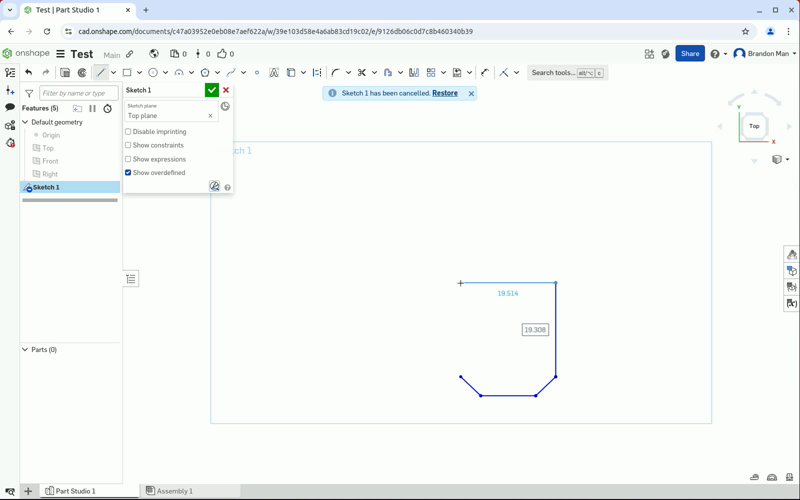
click(460, 282)
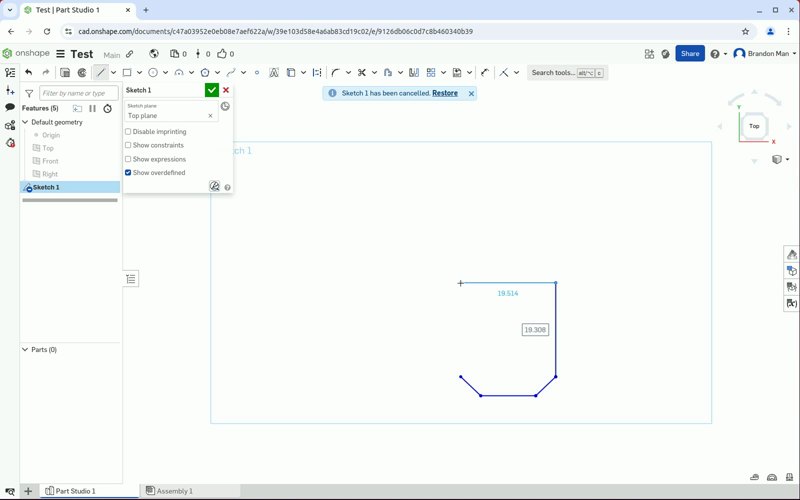
key_up(shift)
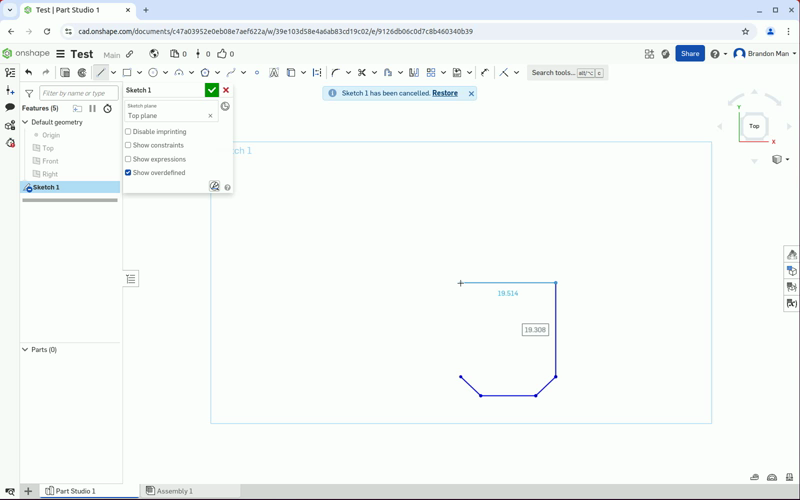
key_down(shift)
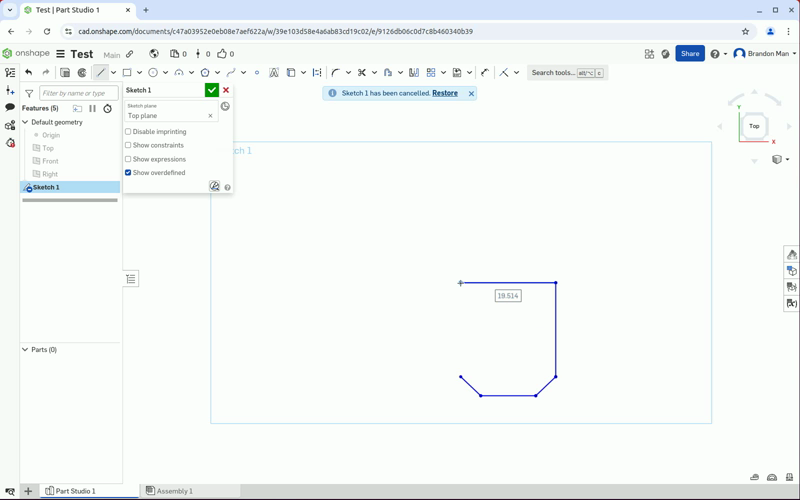
mouse_move(460, 376)
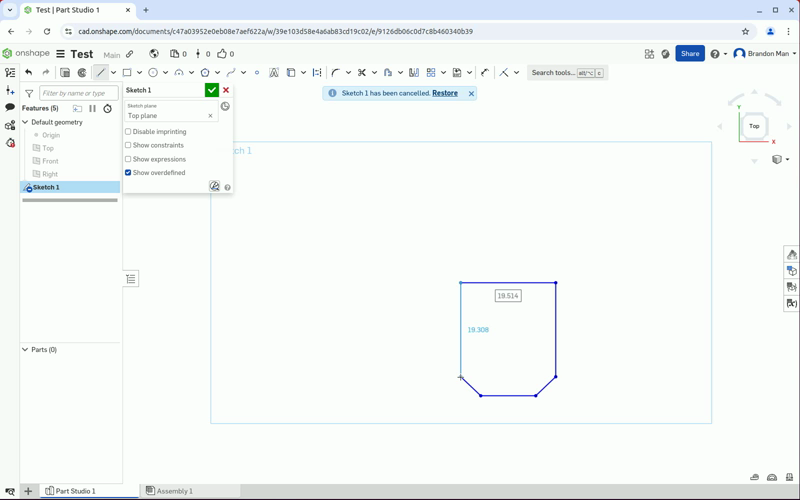
key_up(shift)
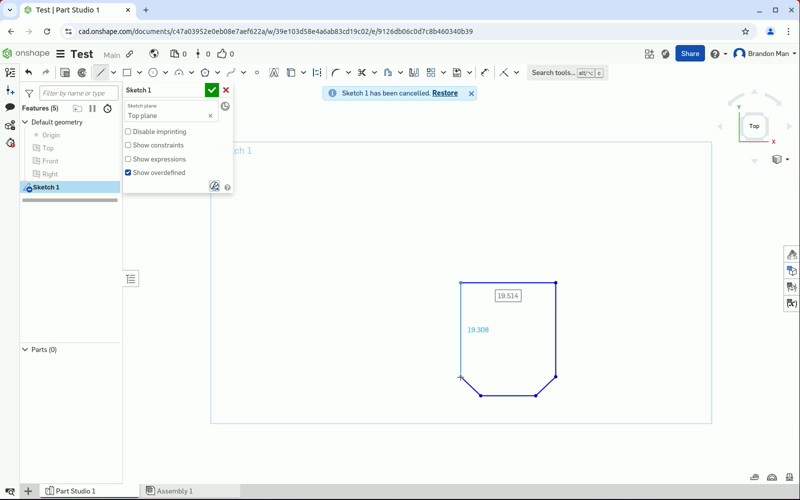
click(460, 376)
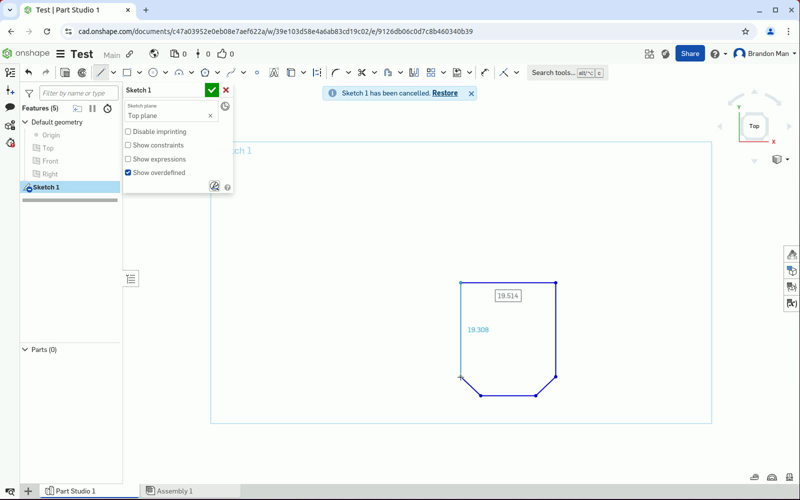
key(esc)
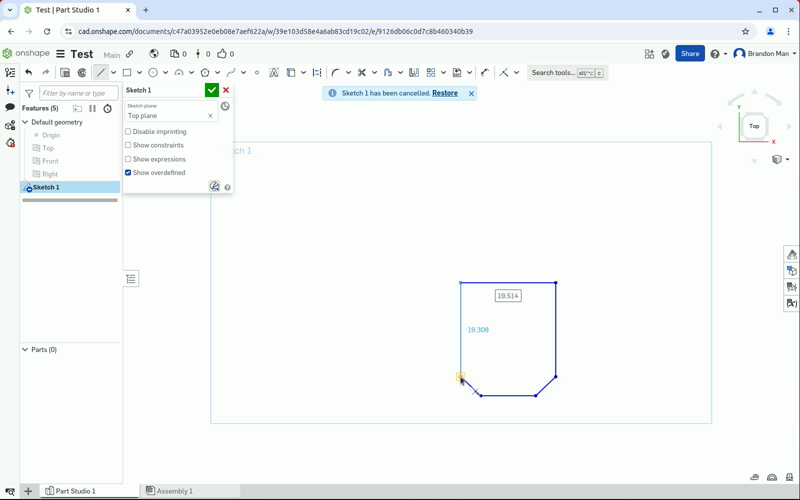
mouse_move(486, 378)
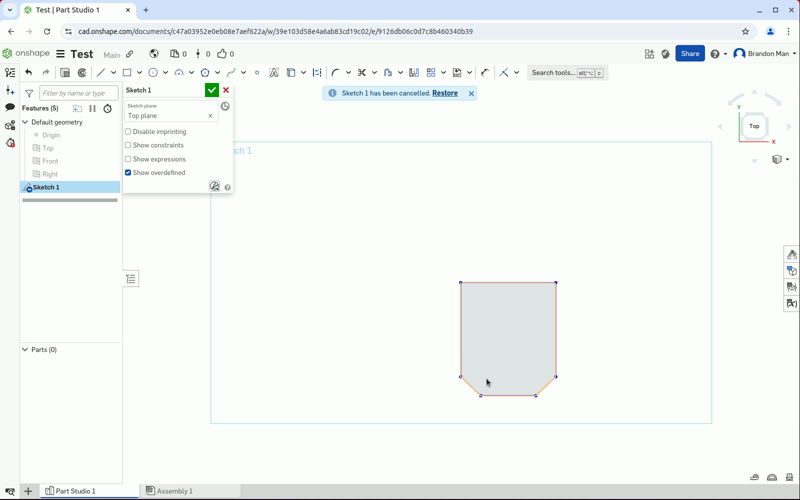
click(486, 378)
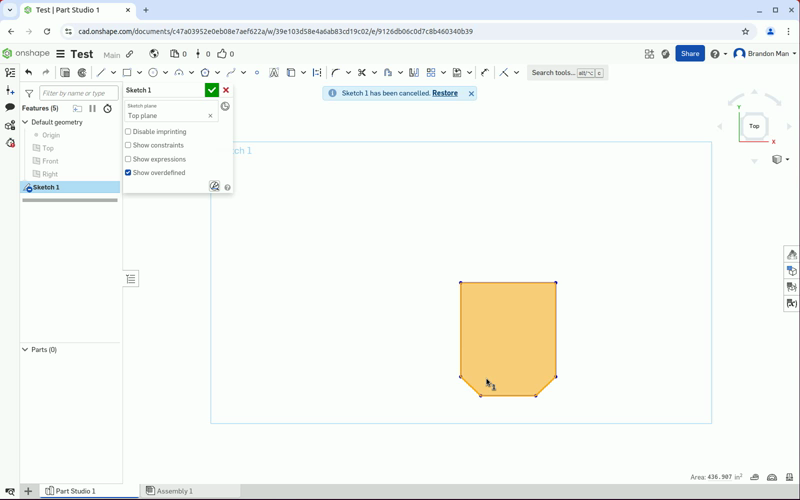
mouse_move(73, 352)
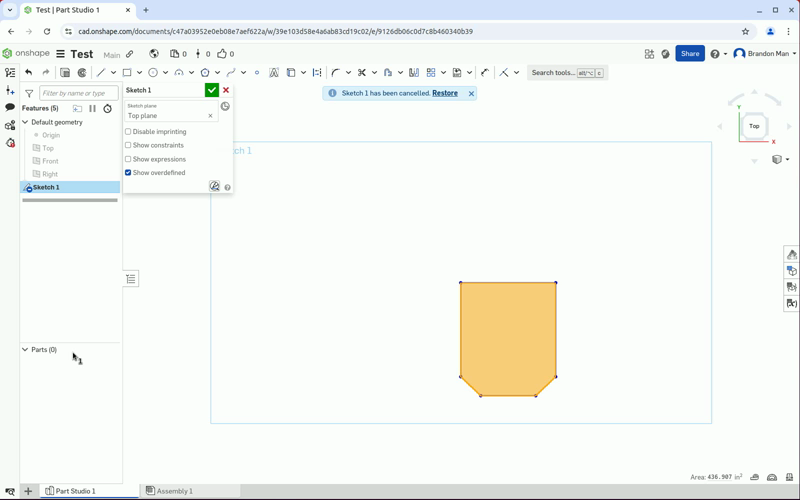
key(shift+y)
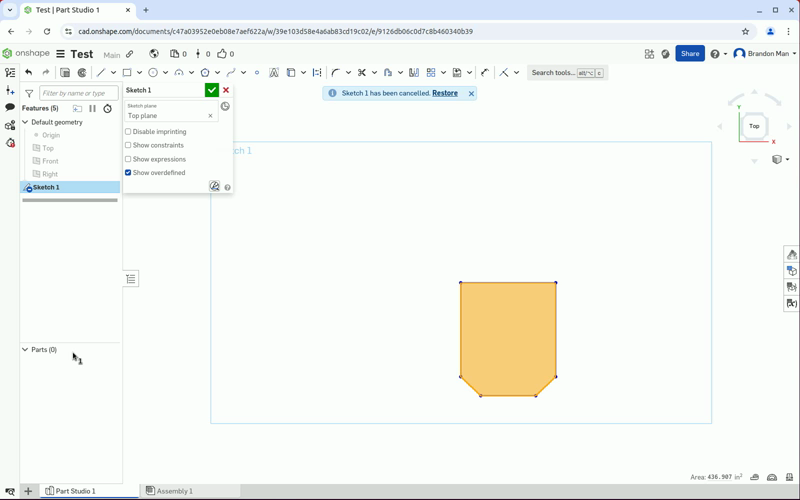
key(shift+e)
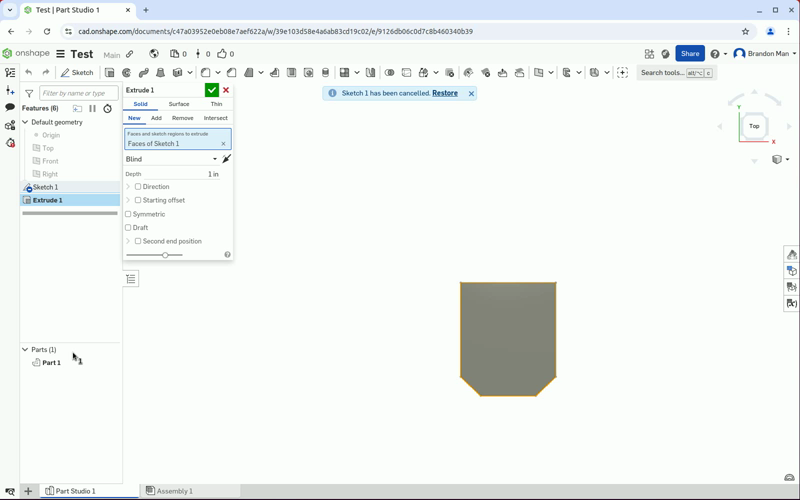
mouse_move(143, 106)
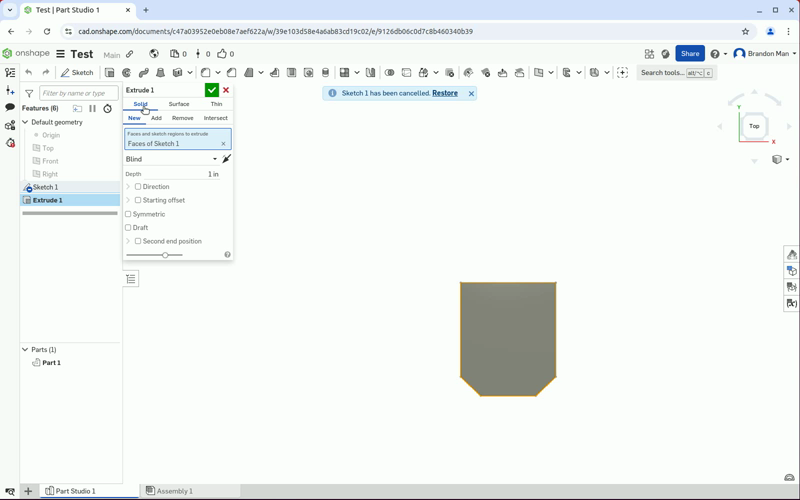
click(143, 106)
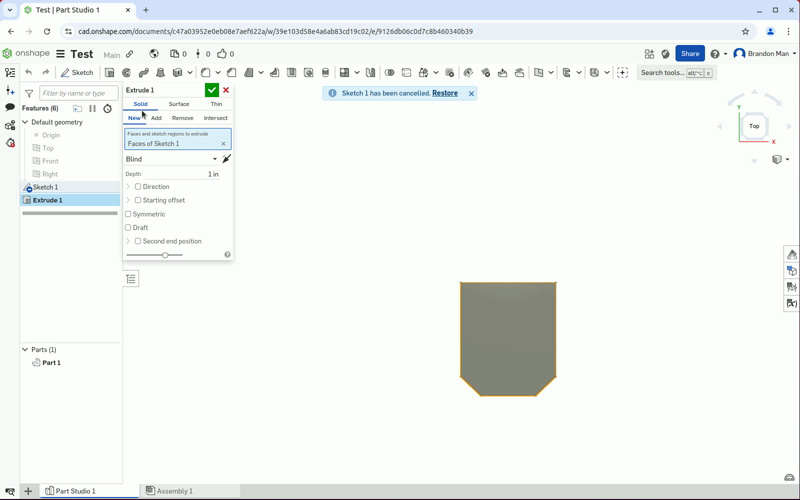
mouse_move(137, 120)
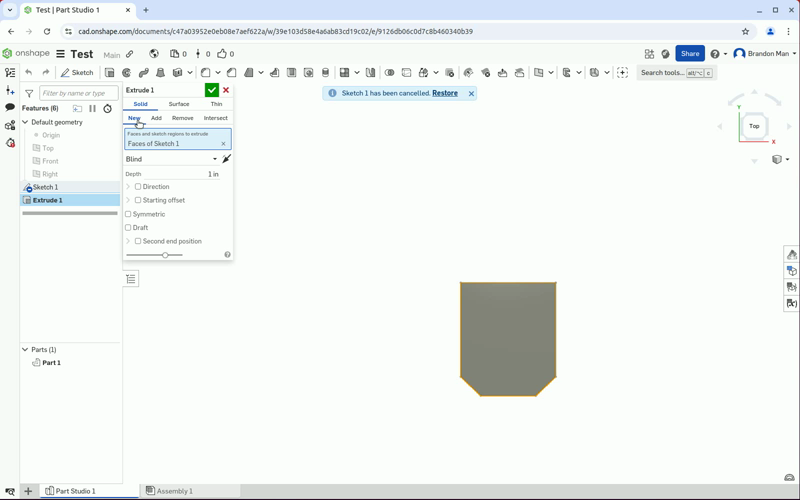
click(137, 120)
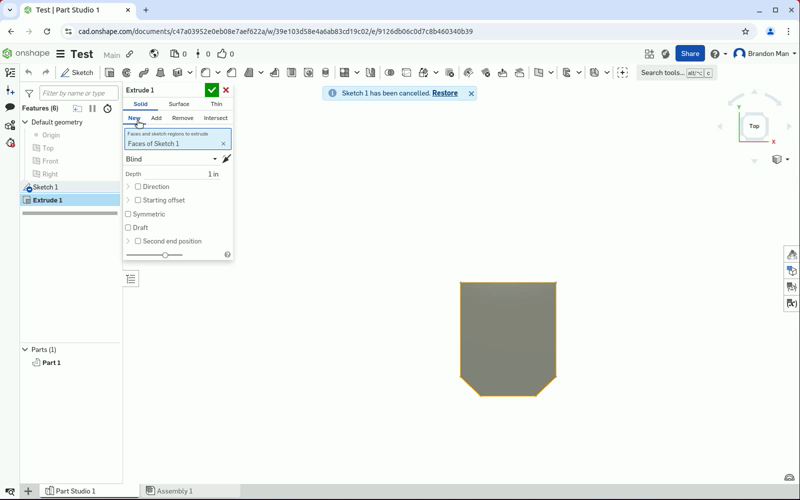
key(tab, 4)
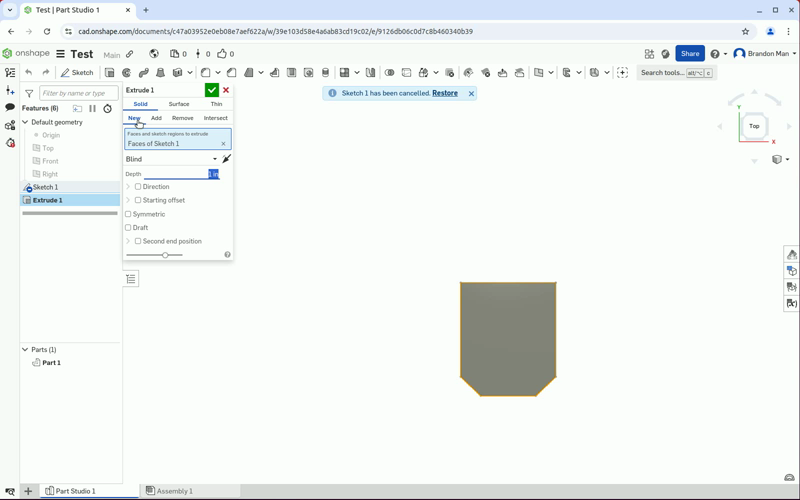
text(0.481)
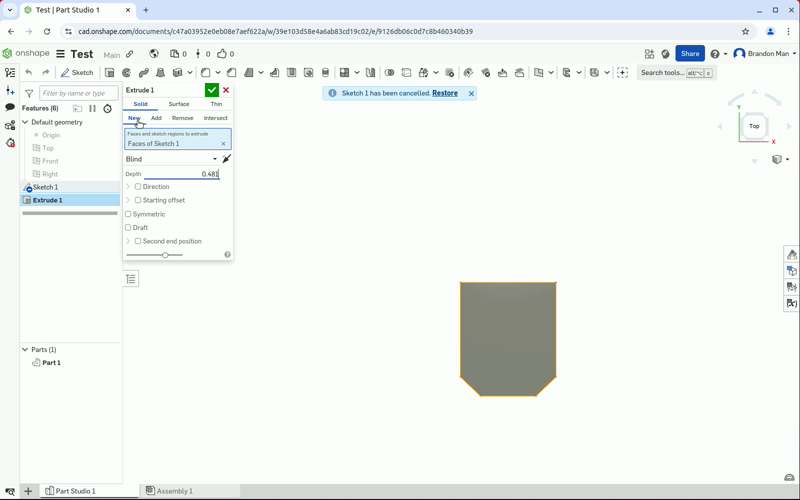
key(enter)
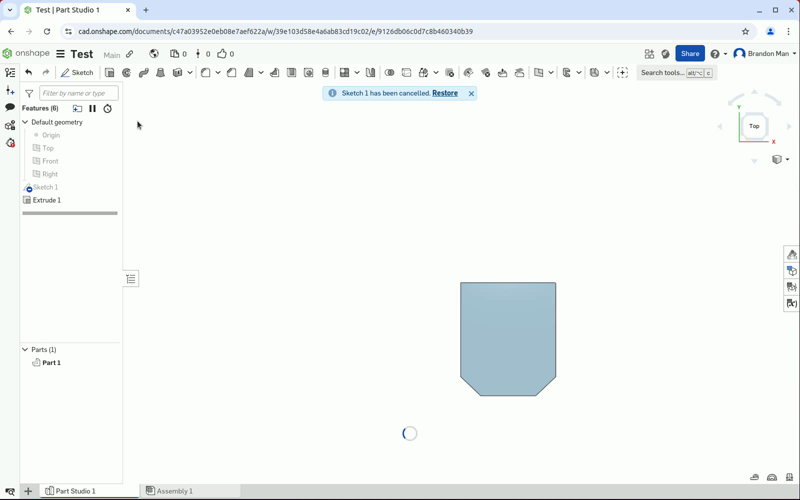
key(shift+h)
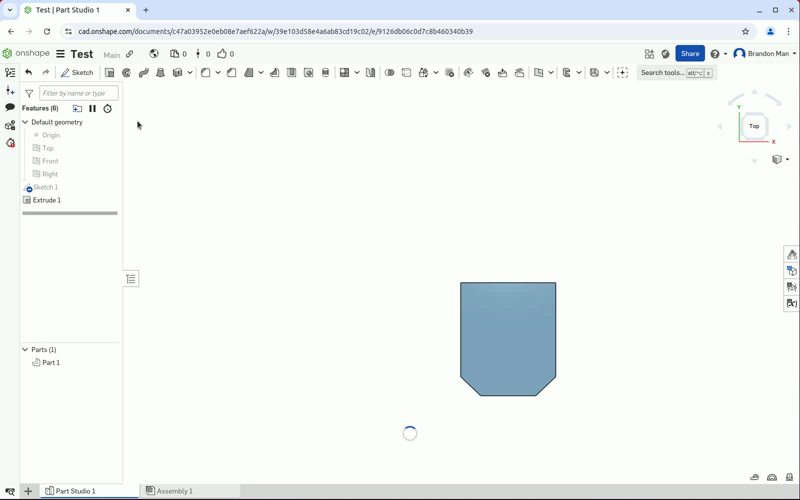
key(shift+h)
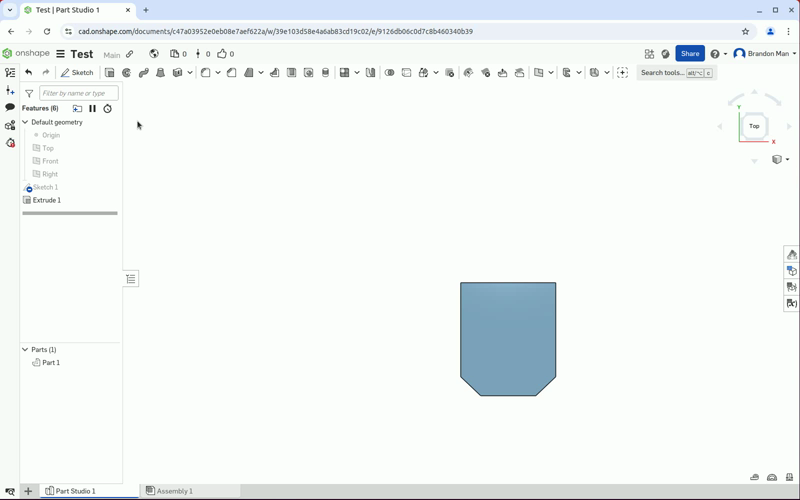
mouse_move(73, 189)
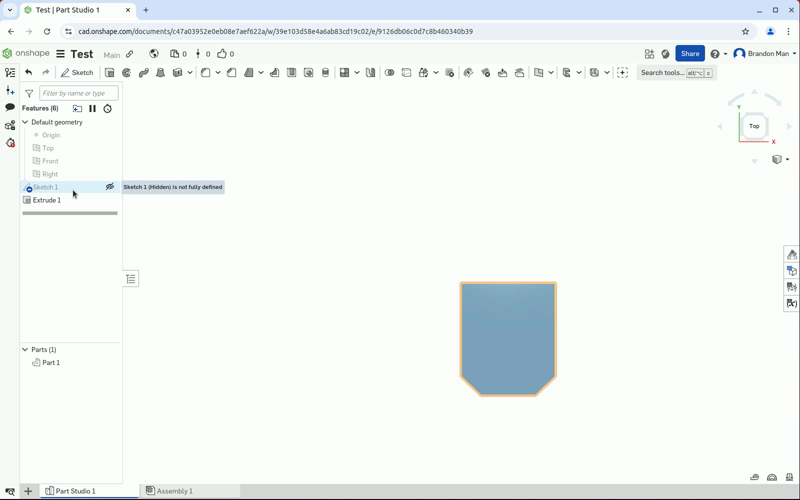
click(73, 189)
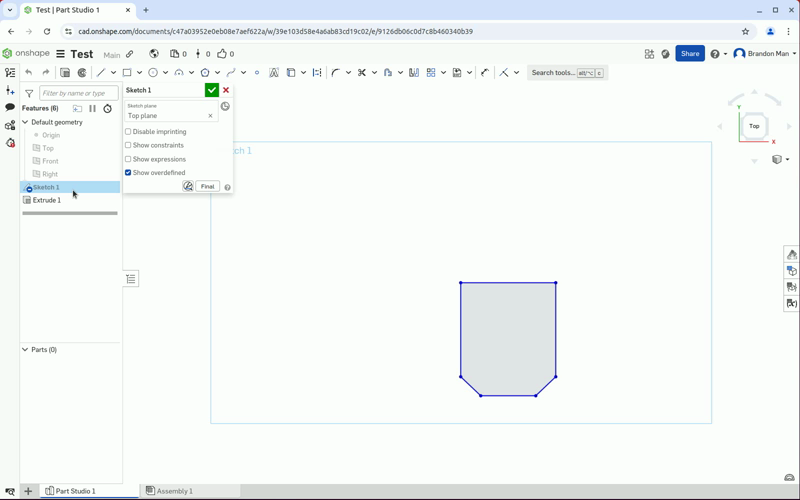
mouse_move(229, 92)
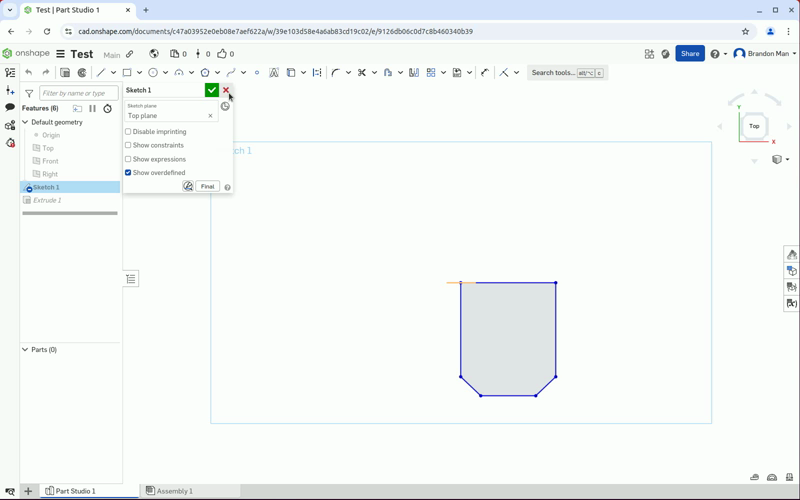
click(229, 92)
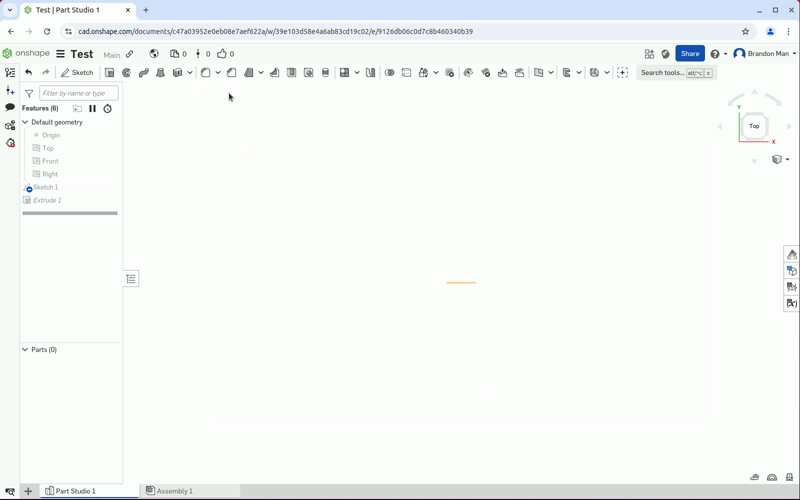
mouse_move(541, 75)
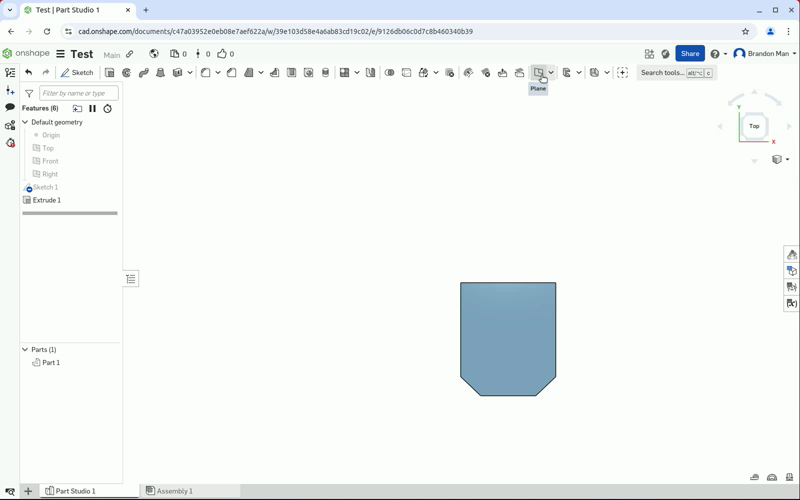
click(541, 75)
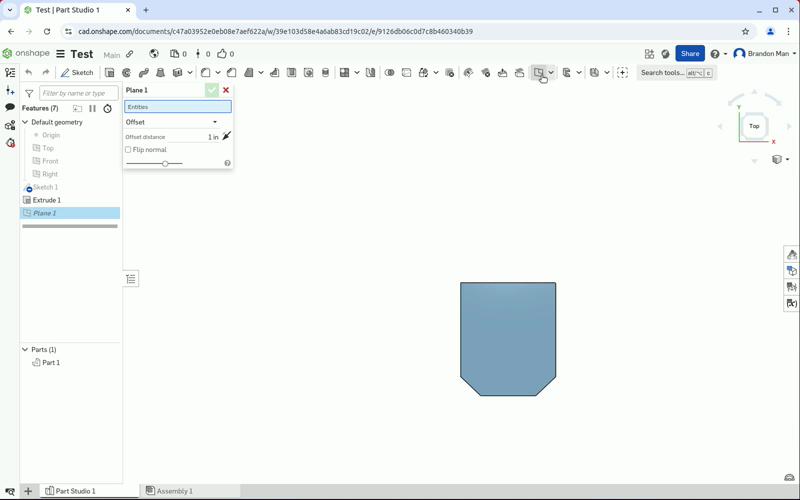
mouse_move(73, 150)
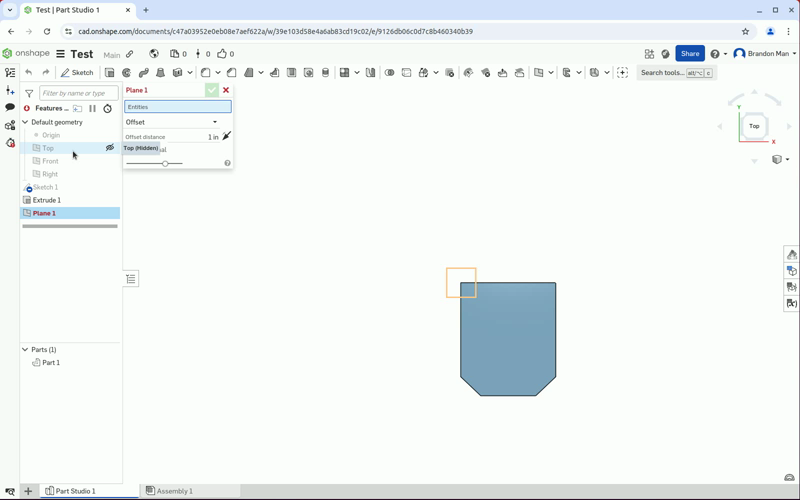
click(73, 150)
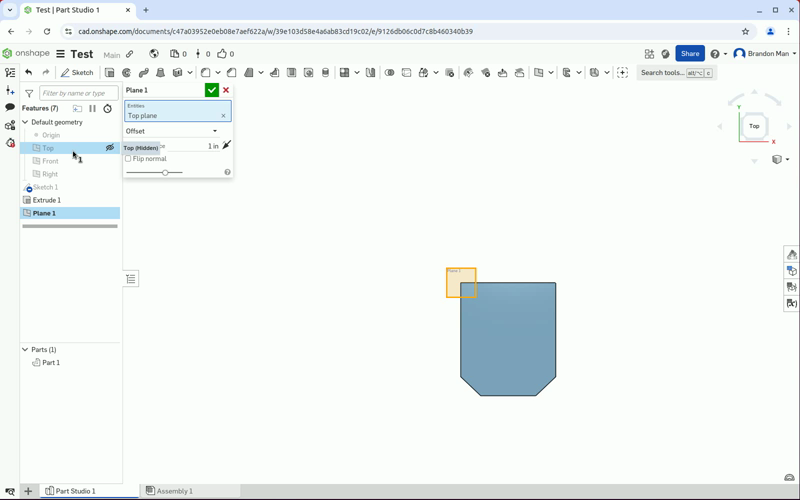
key(tab, 2)
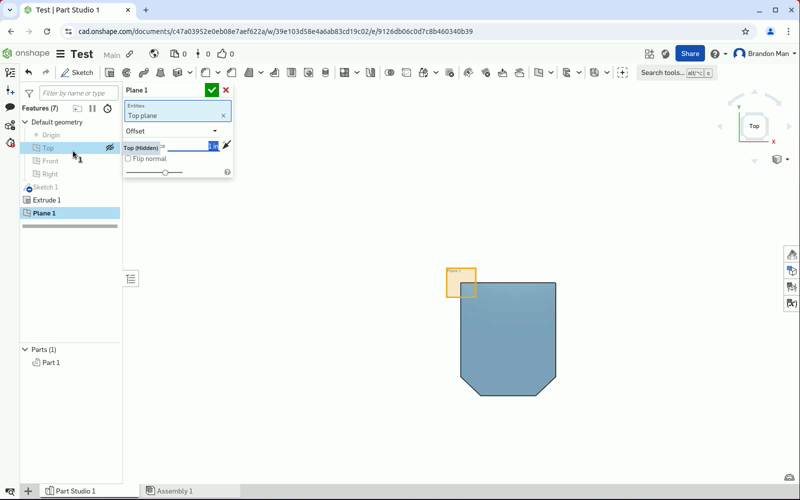
text(0.493)
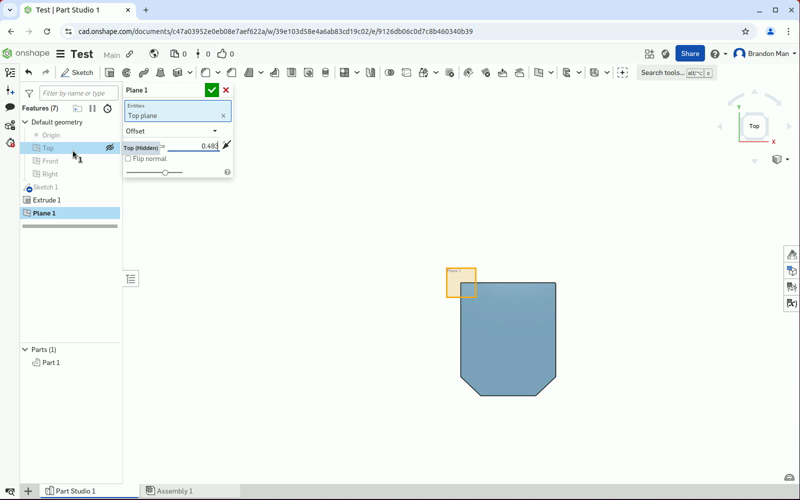
key(enter, 2)
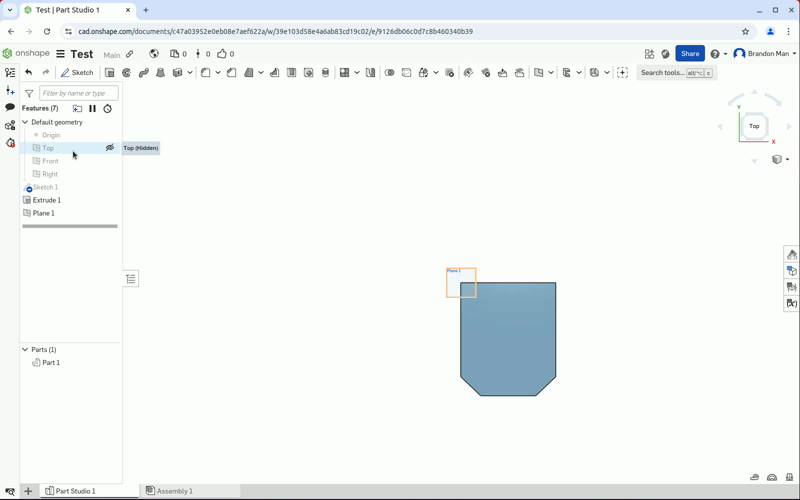
key(shift+s)
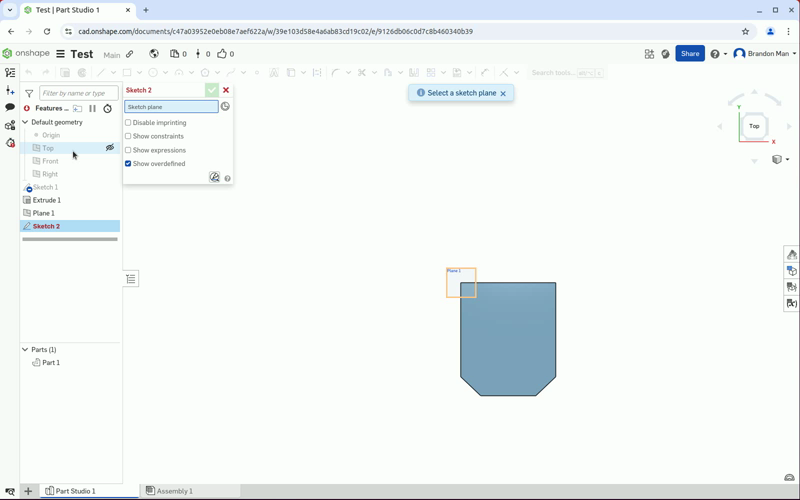
mouse_move(73, 215)
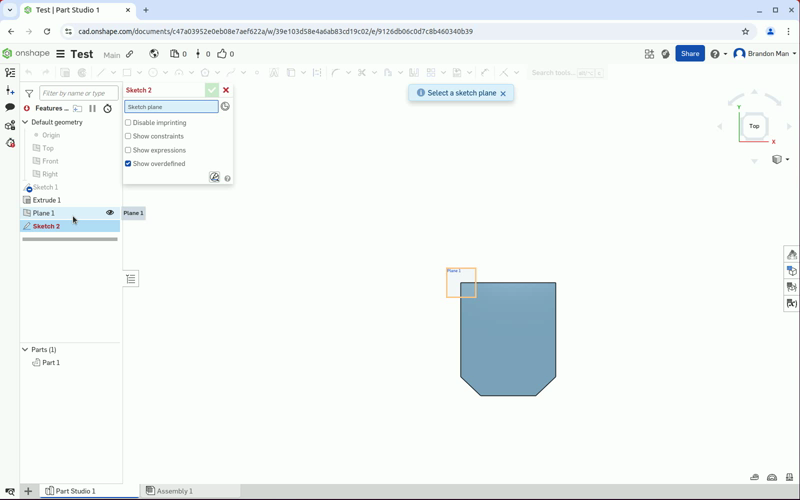
click(73, 215)
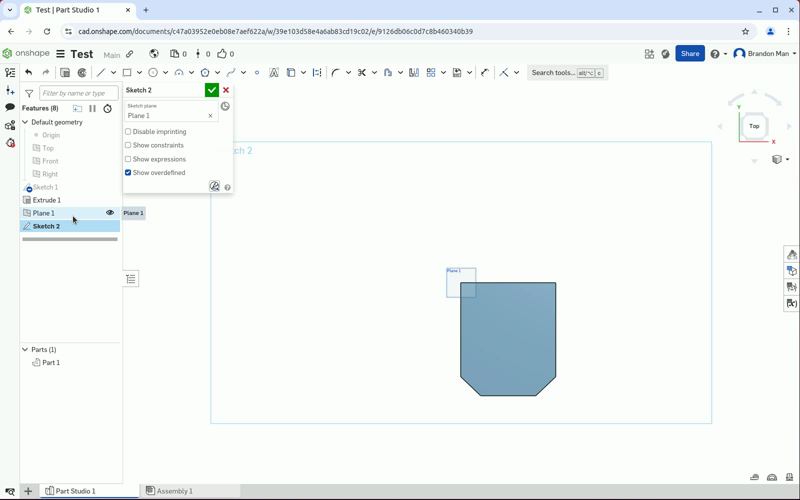
mouse_move(73, 352)
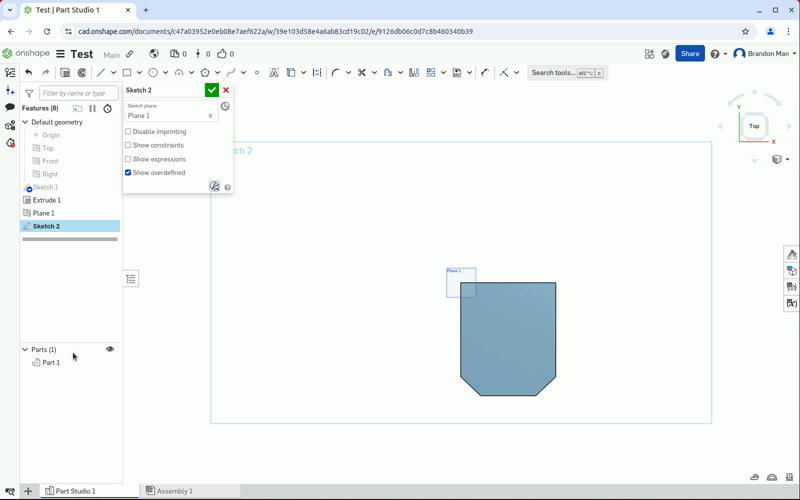
key(y)
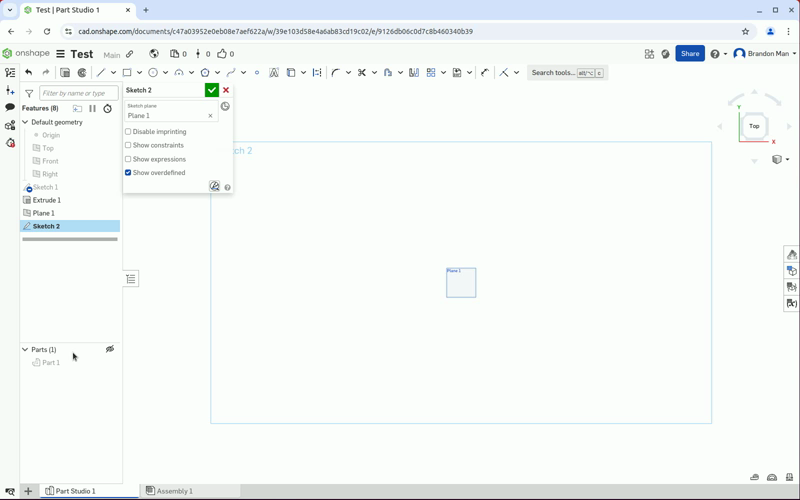
key(l)
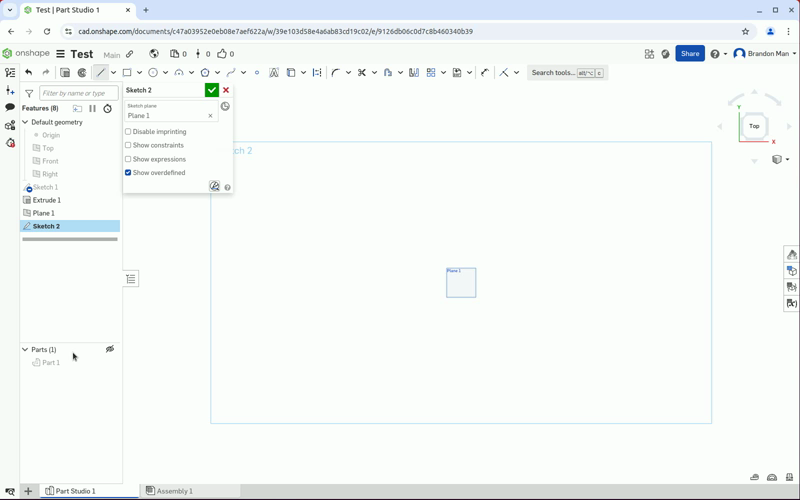
key_down(shift)
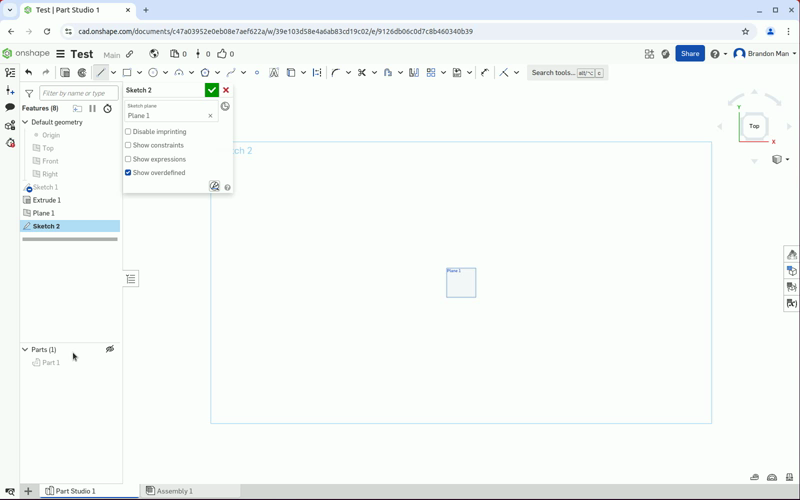
mouse_move(460, 376)
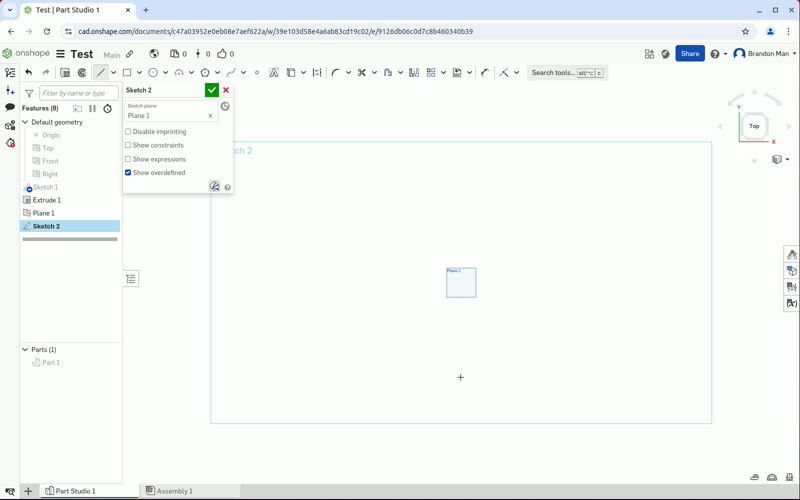
click(460, 376)
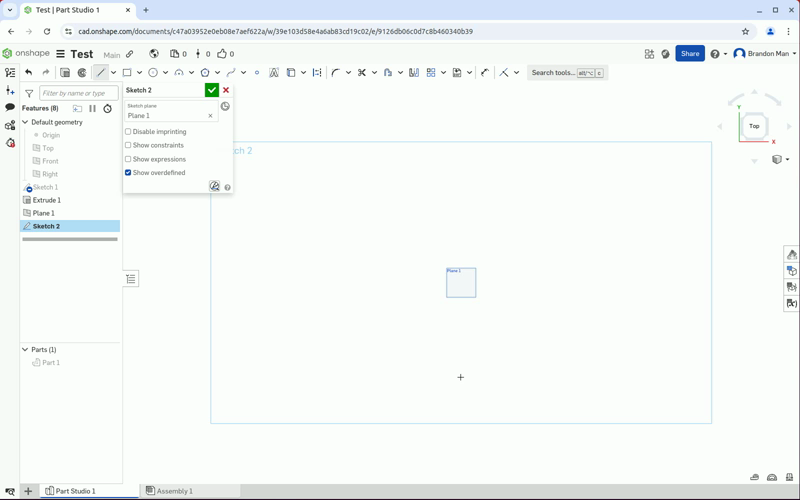
key_up(shift)
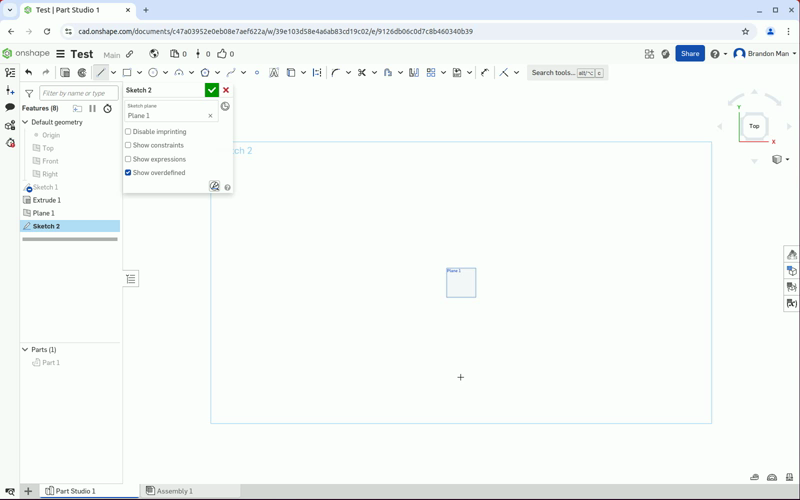
key_down(shift)
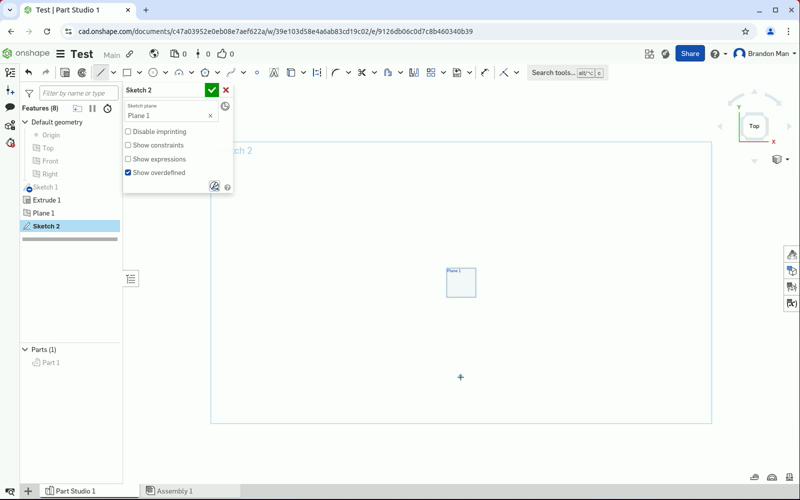
mouse_move(490, 376)
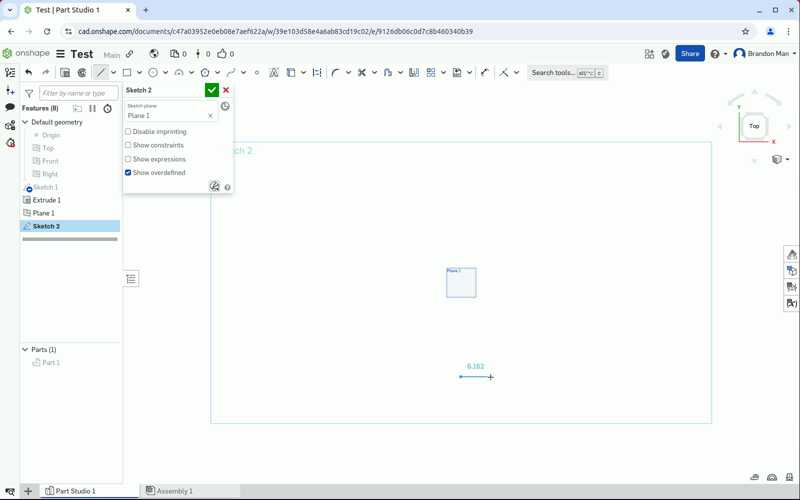
mouse_move(480, 395)
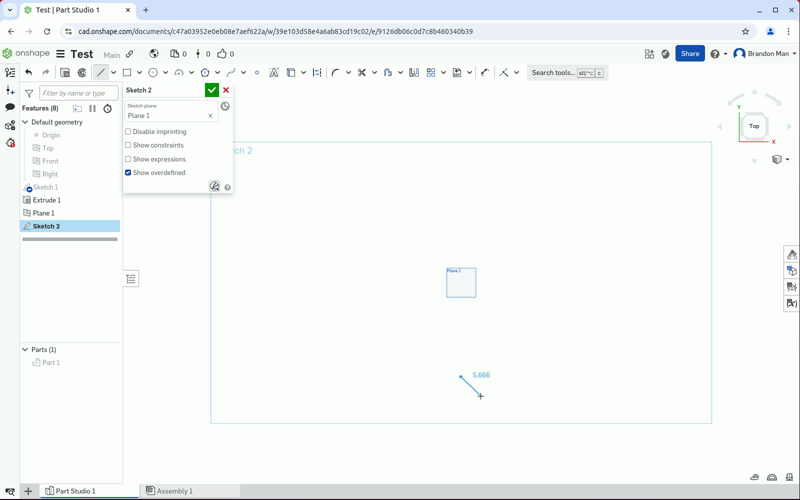
click(480, 395)
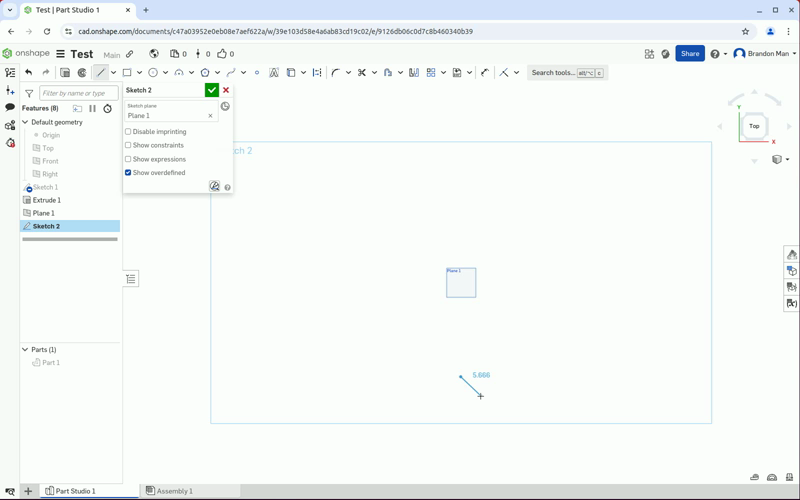
key_up(shift)
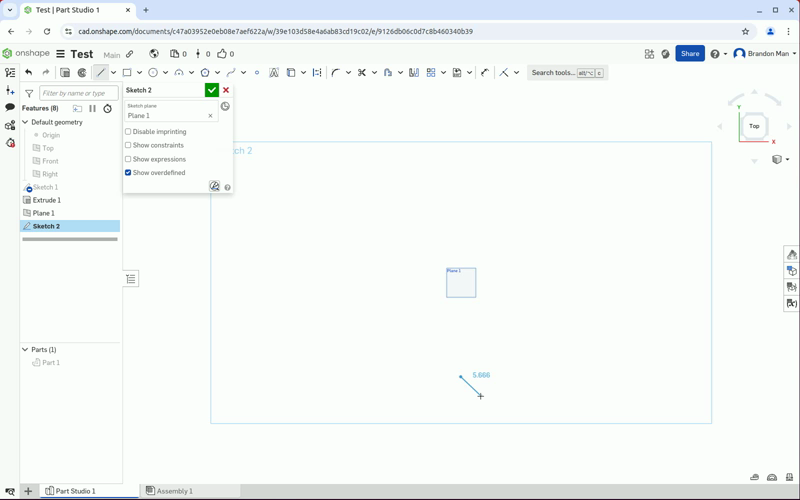
key_down(shift)
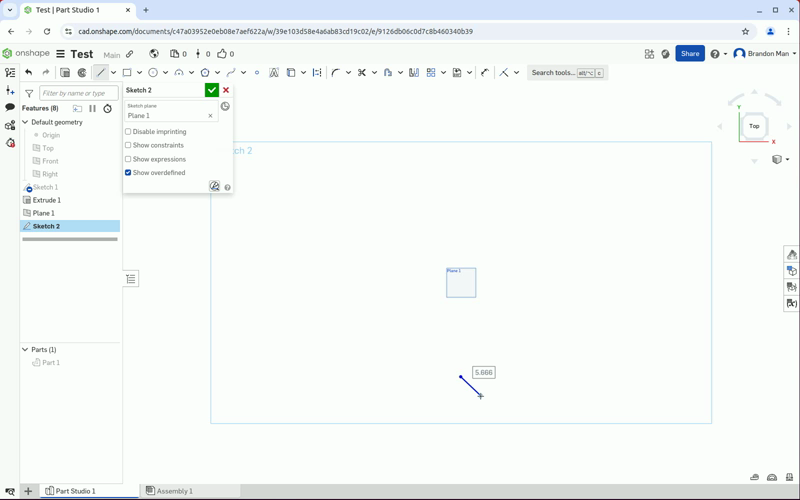
mouse_move(510, 395)
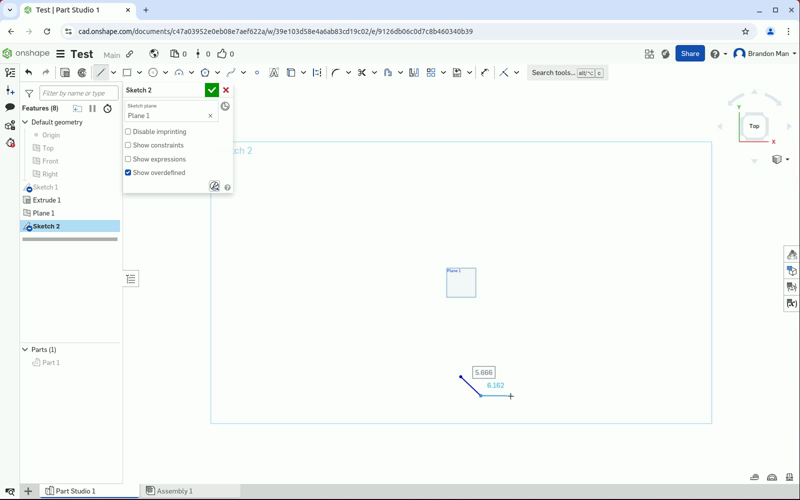
mouse_move(535, 395)
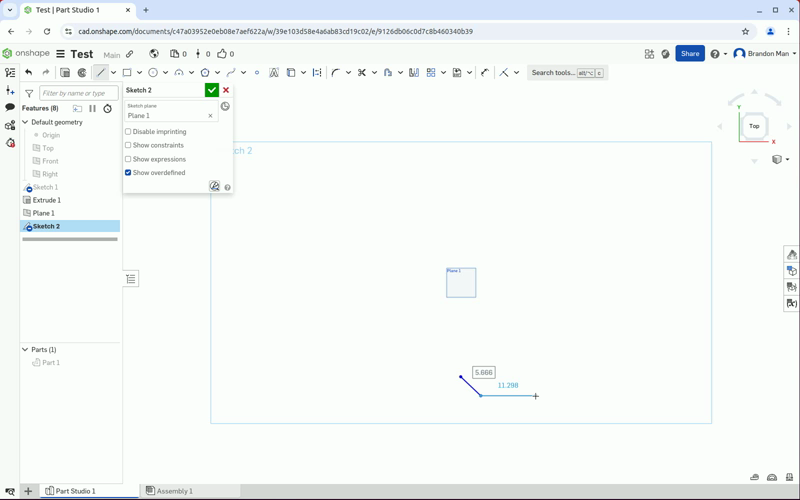
click(535, 395)
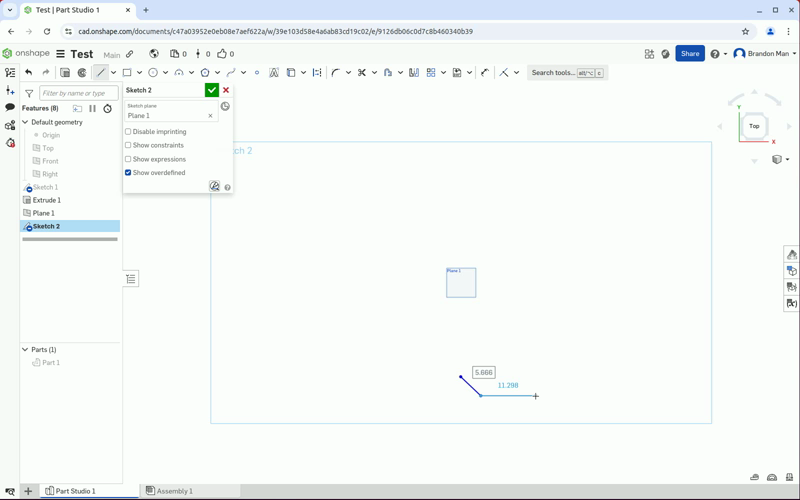
key_up(shift)
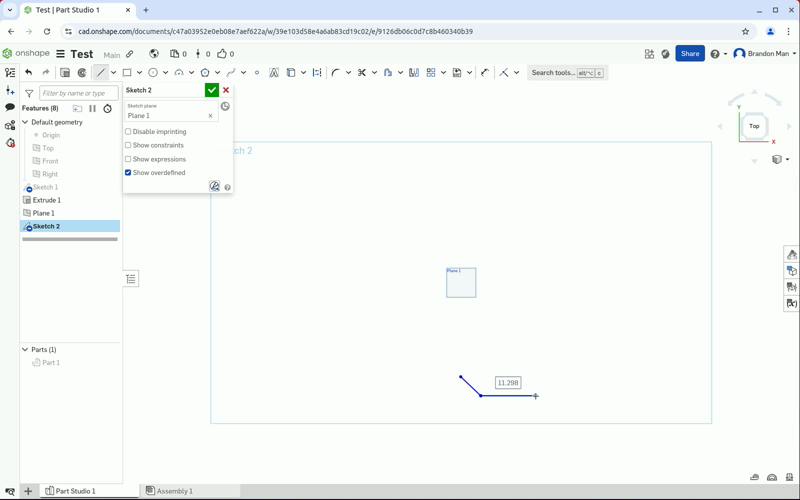
key_down(shift)
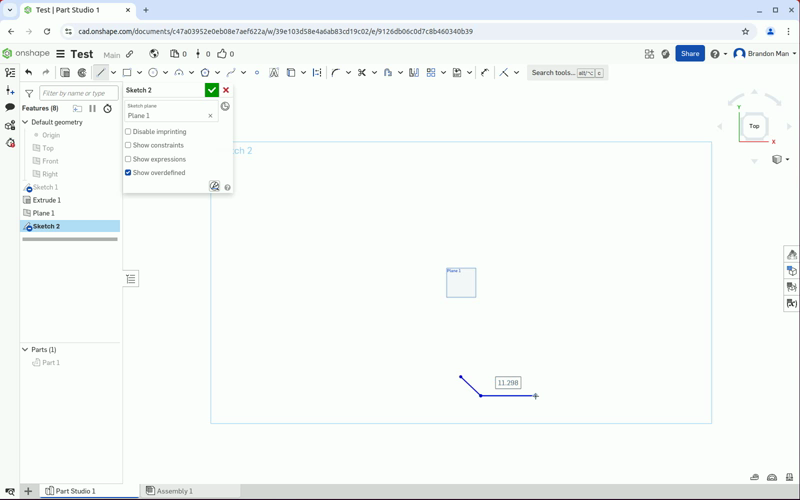
mouse_move(565, 395)
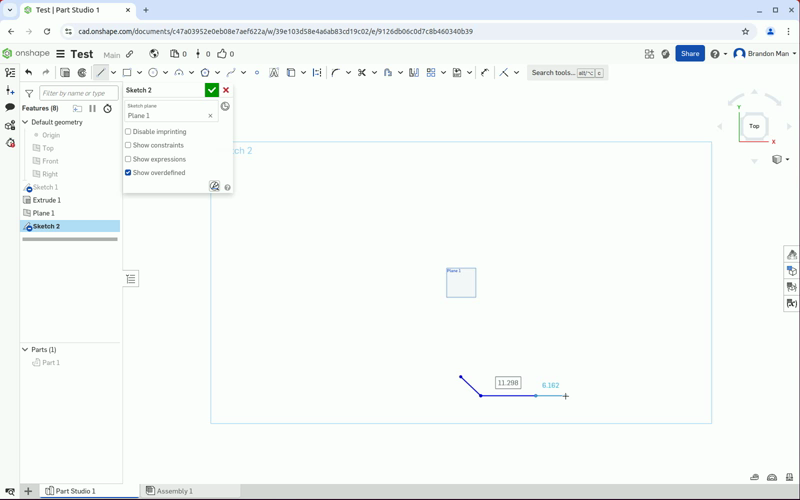
mouse_move(555, 376)
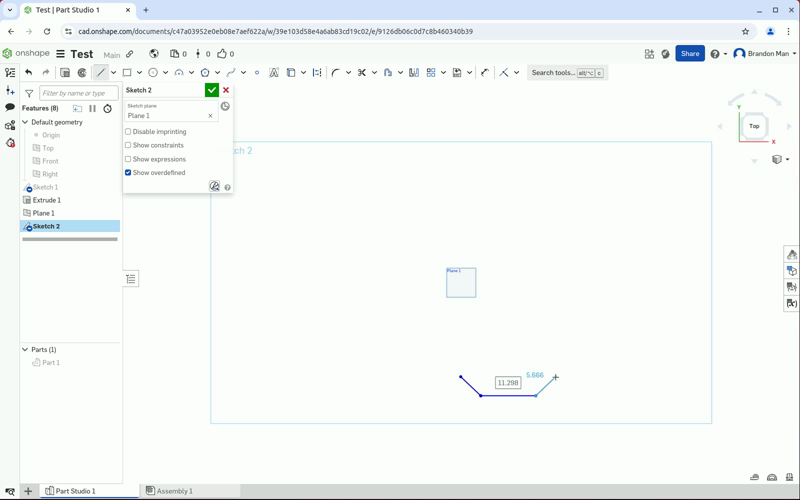
click(555, 376)
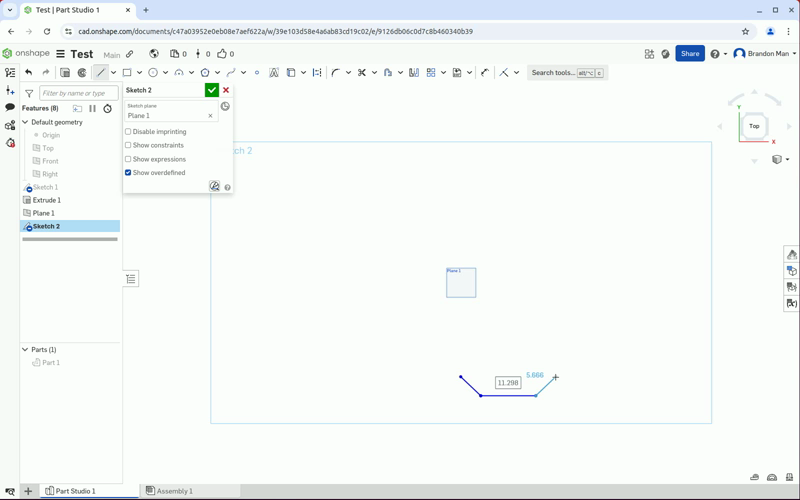
key_up(shift)
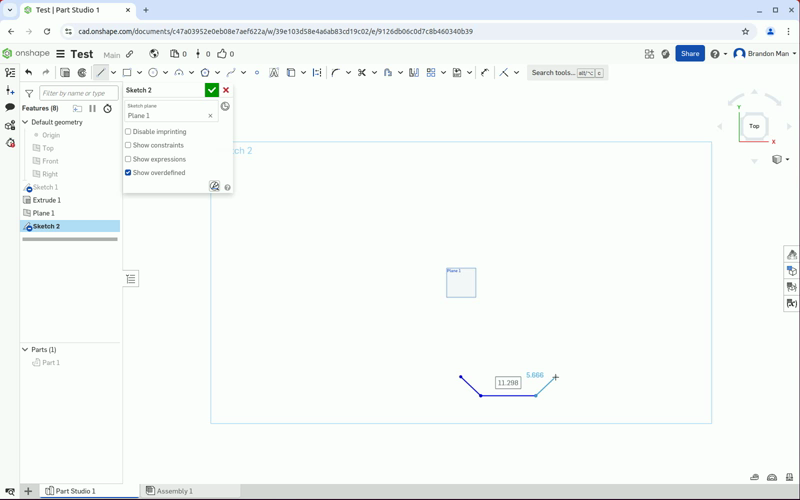
key_down(shift)
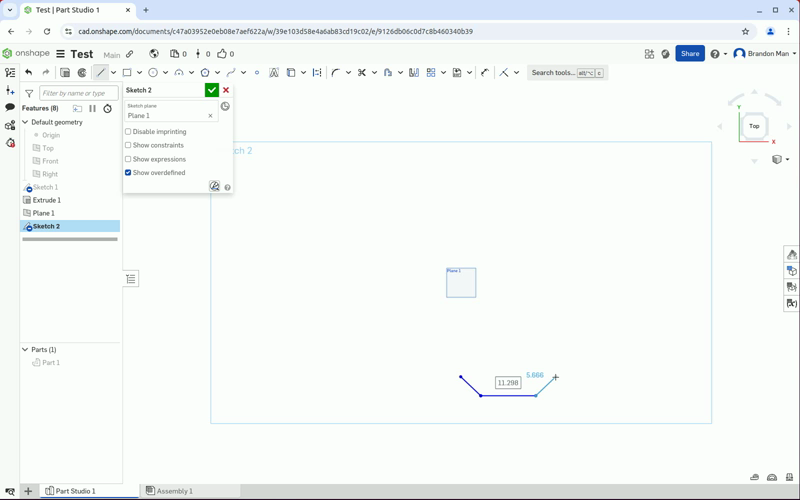
mouse_move(555, 282)
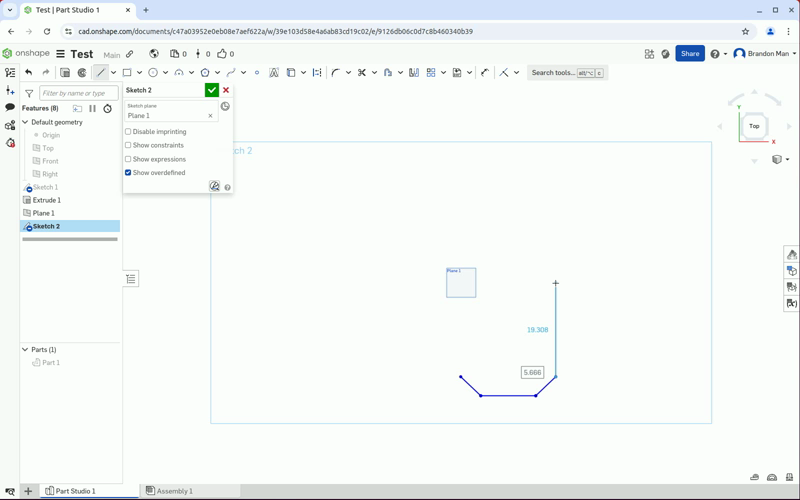
click(555, 282)
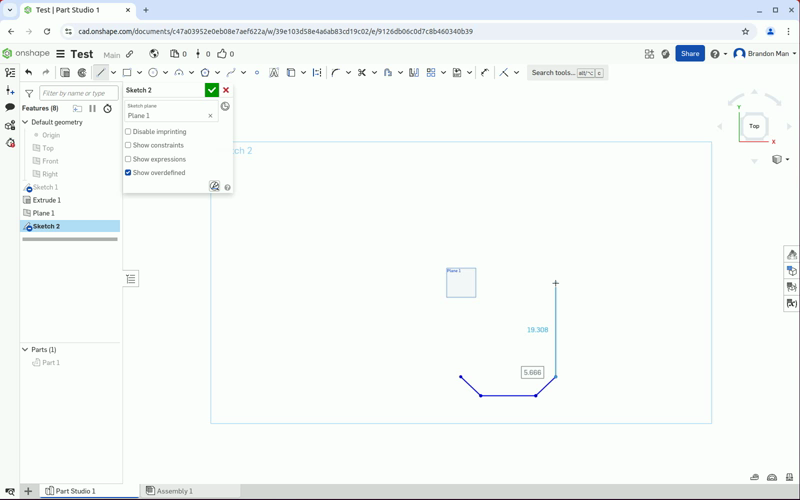
key_up(shift)
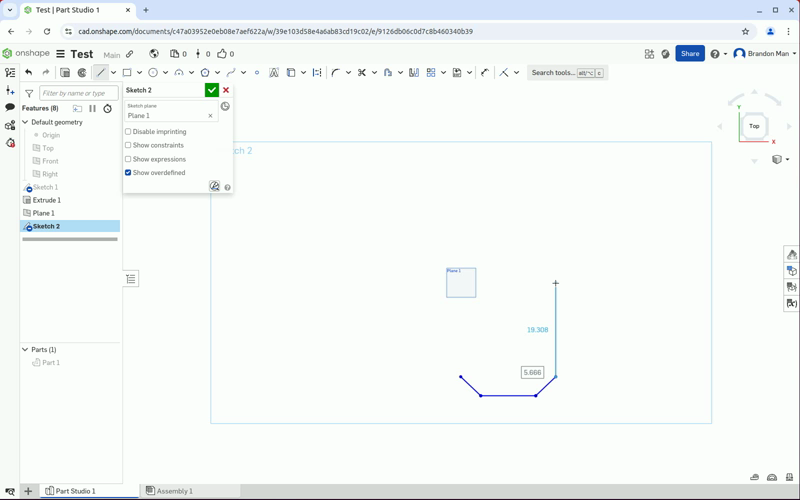
key_down(shift)
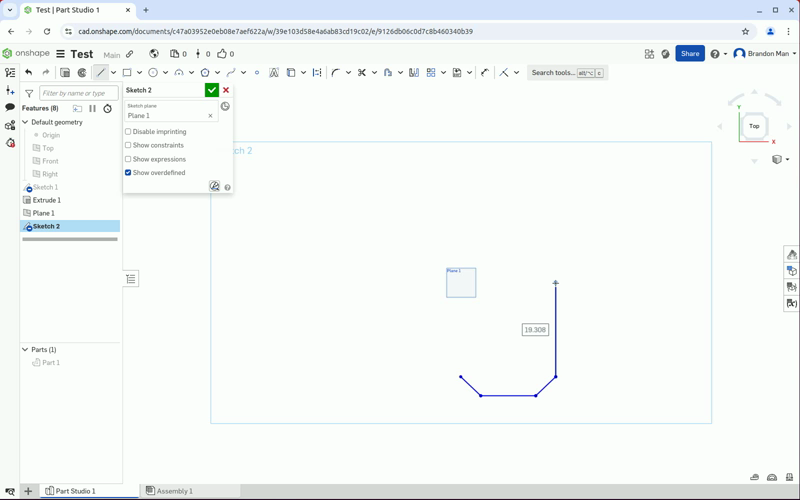
mouse_move(460, 282)
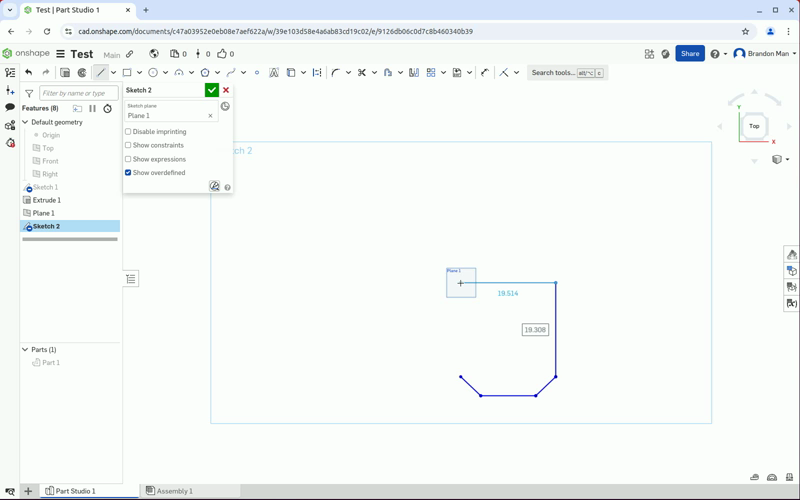
click(460, 282)
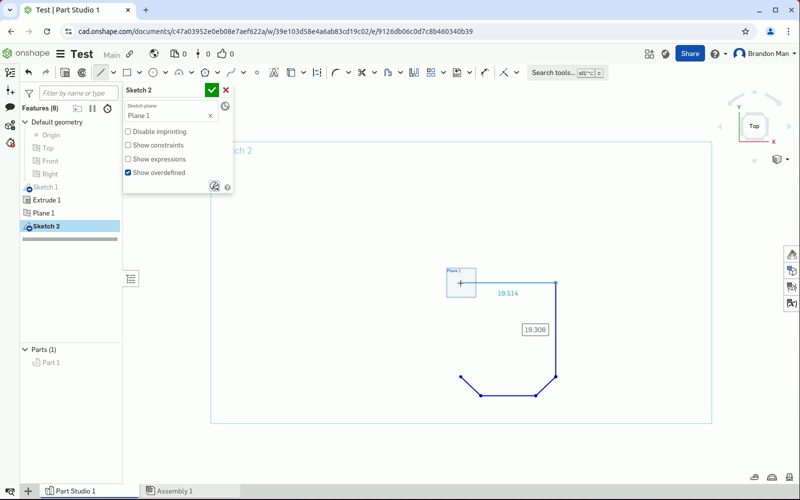
key_up(shift)
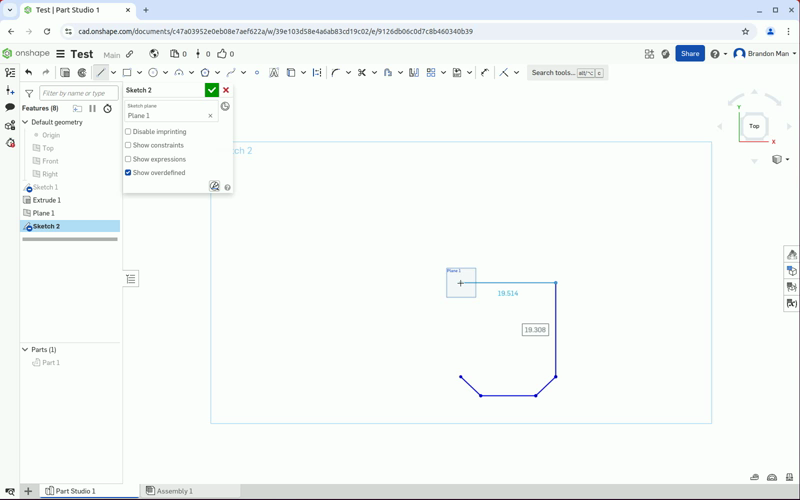
key_down(shift)
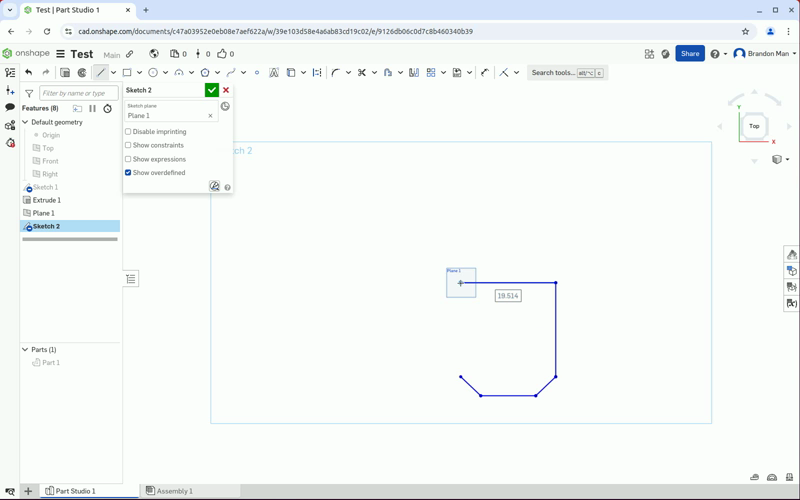
mouse_move(460, 376)
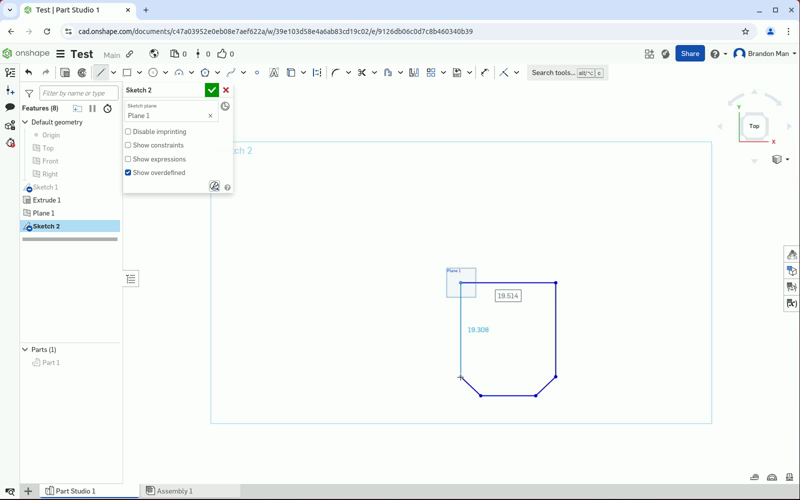
key_up(shift)
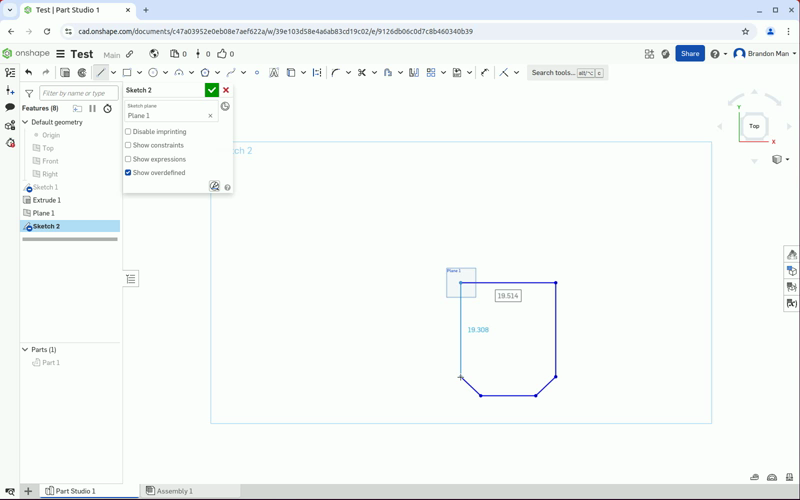
click(460, 376)
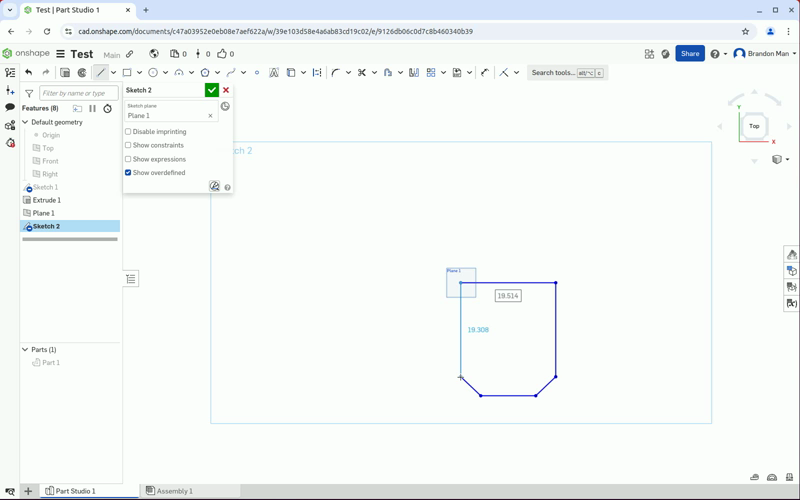
key(esc)
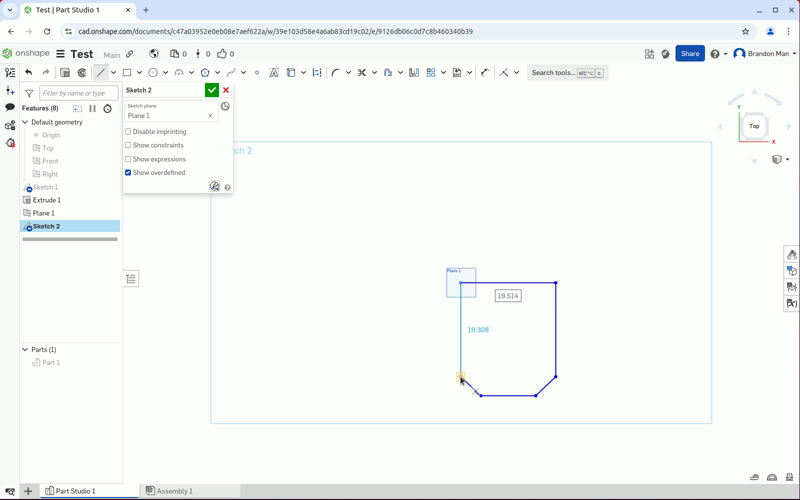
key(l)
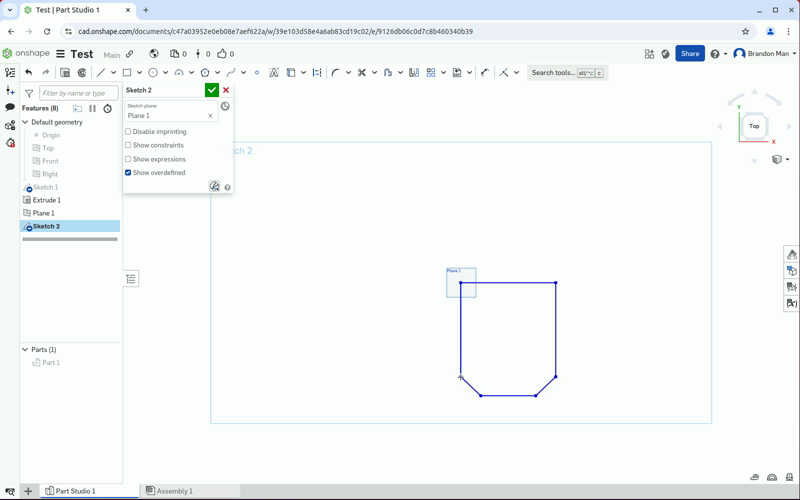
key_down(shift)
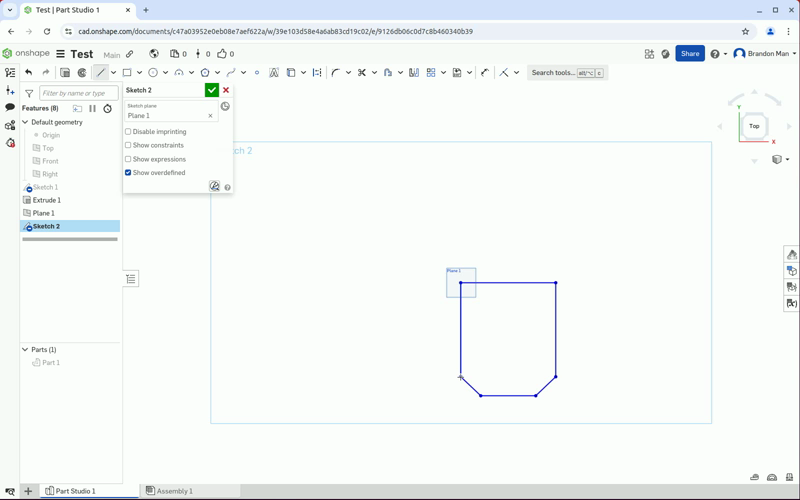
mouse_move(464, 374)
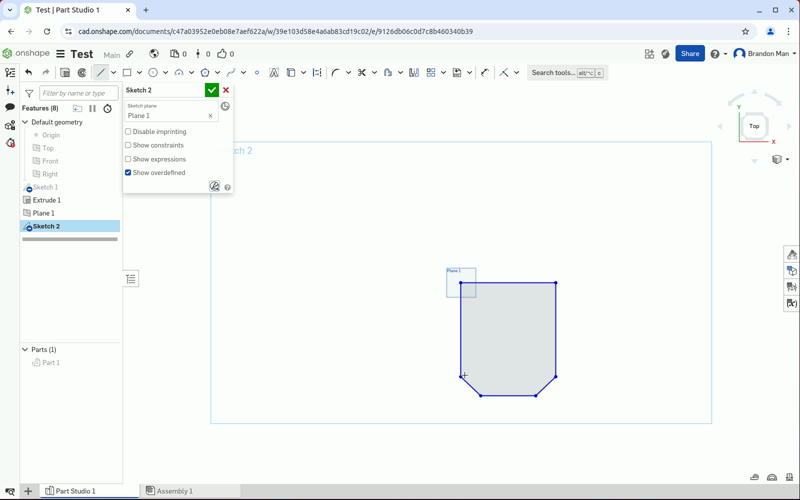
scroll(6)
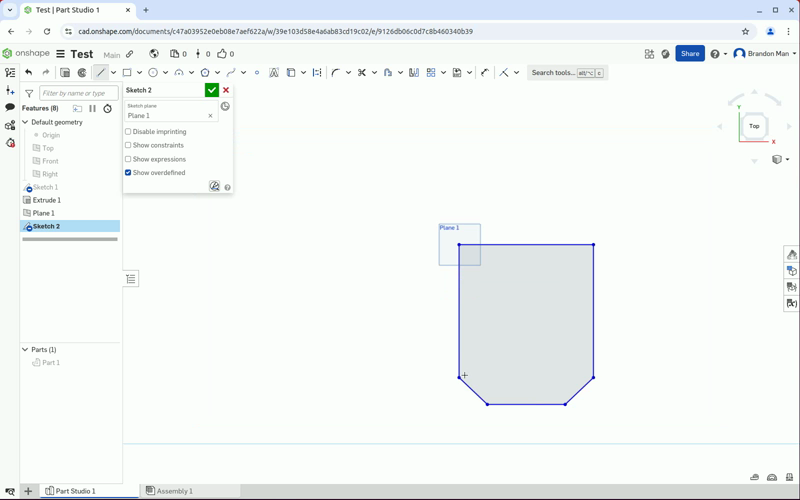
scroll(6)
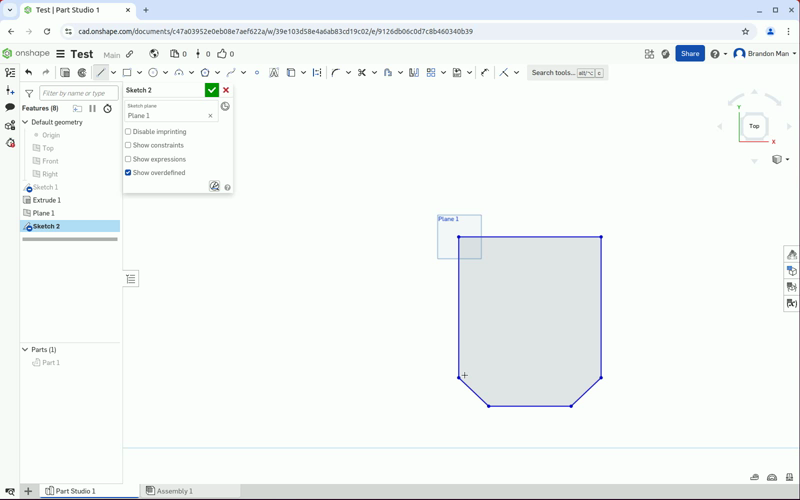
scroll(6)
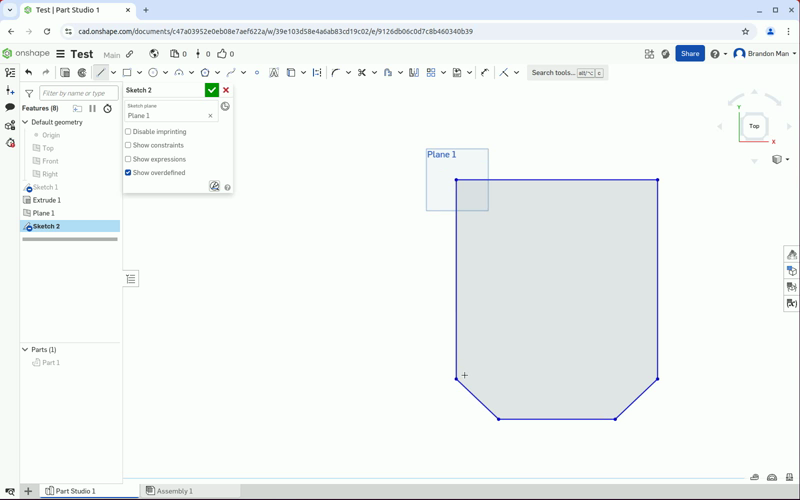
scroll(6)
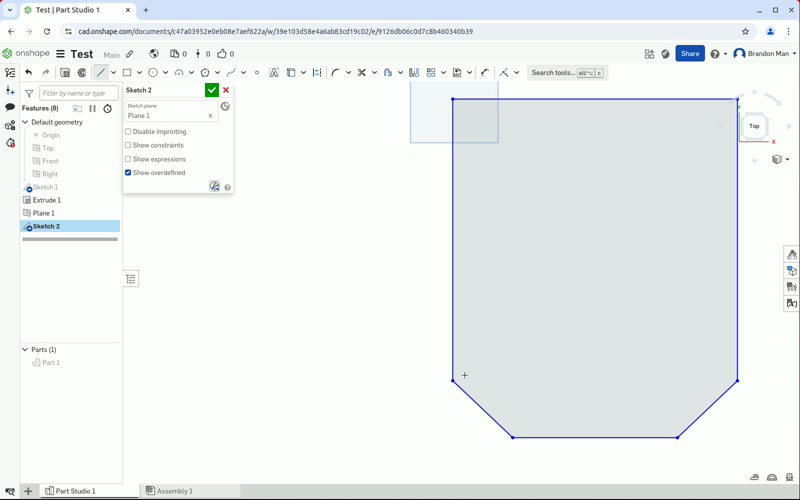
scroll(6)
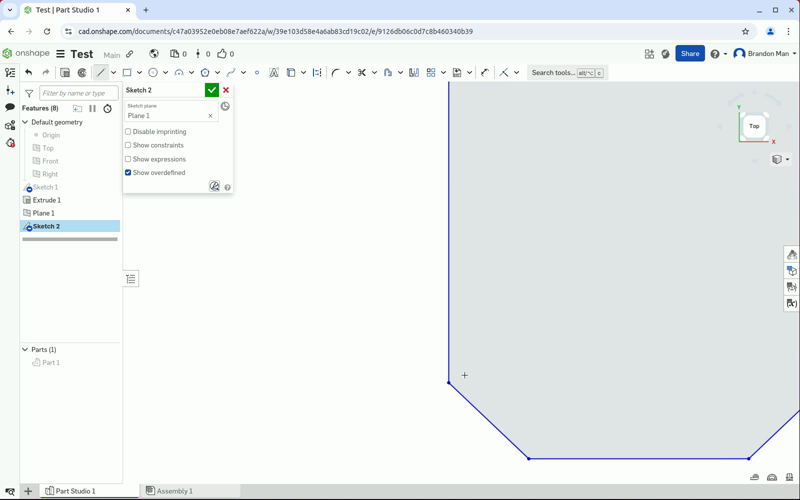
scroll(6)
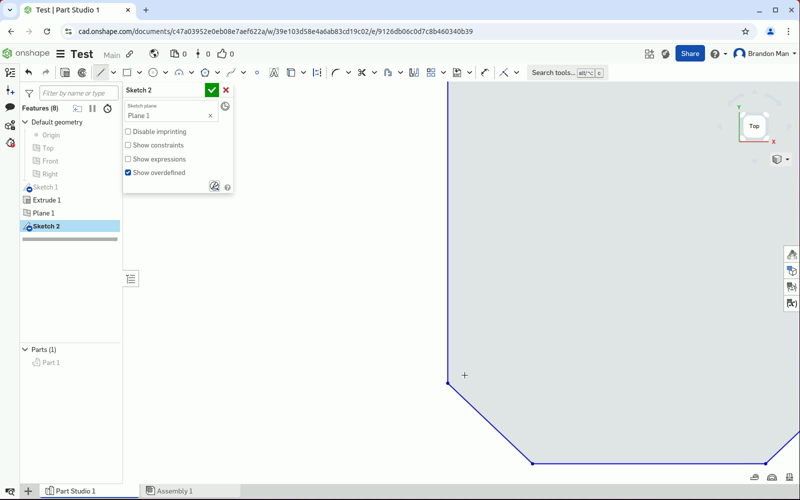
scroll(6)
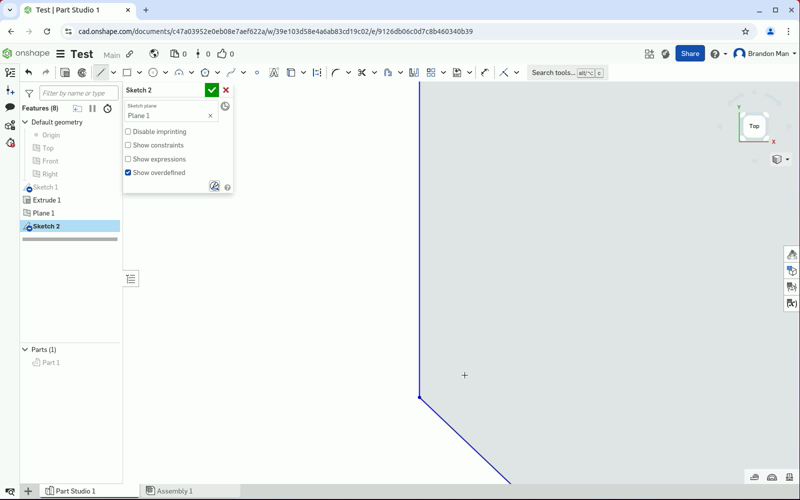
click(464, 374)
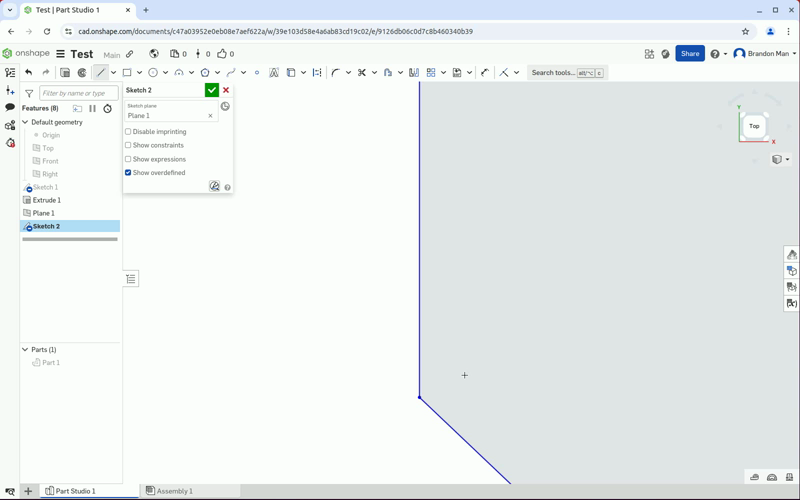
scroll(-6)
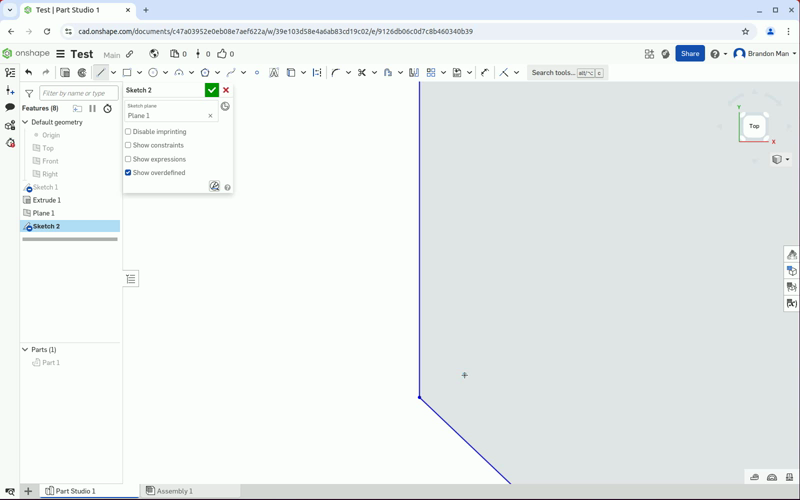
scroll(-6)
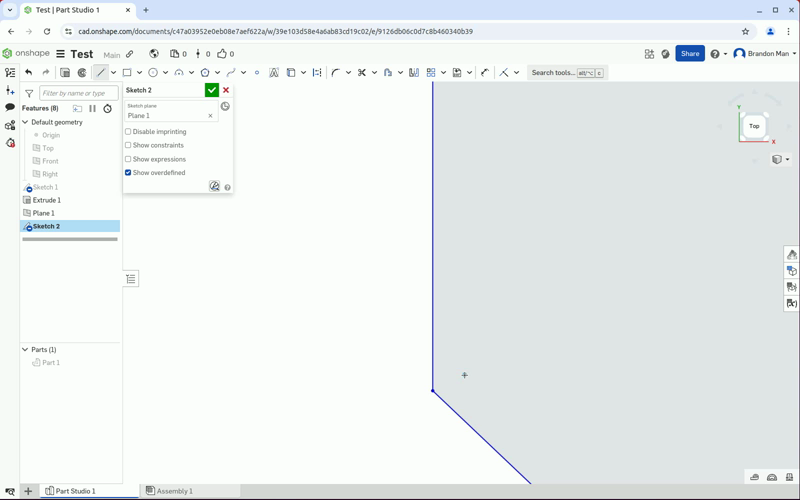
scroll(-6)
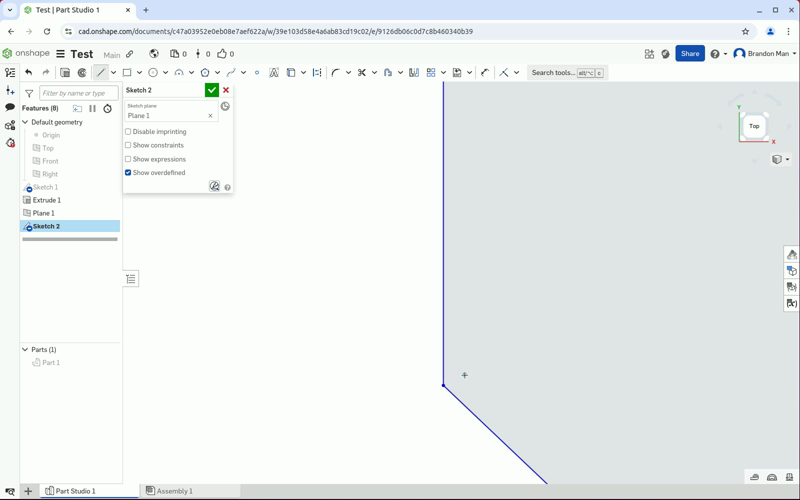
scroll(-6)
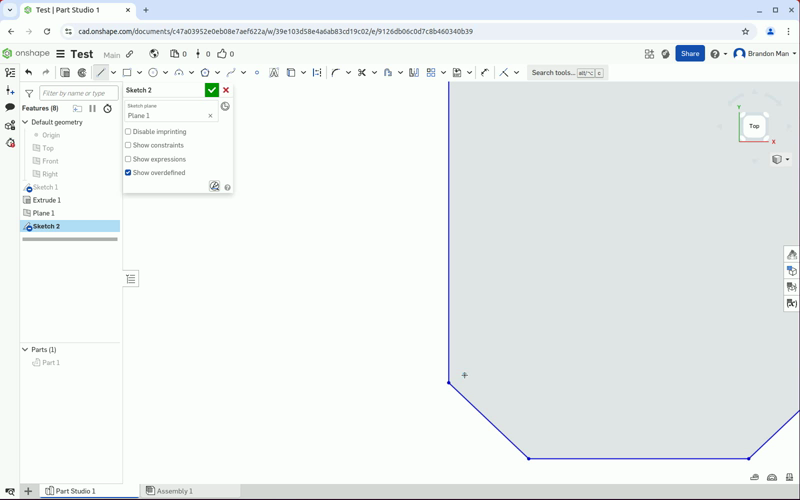
scroll(-6)
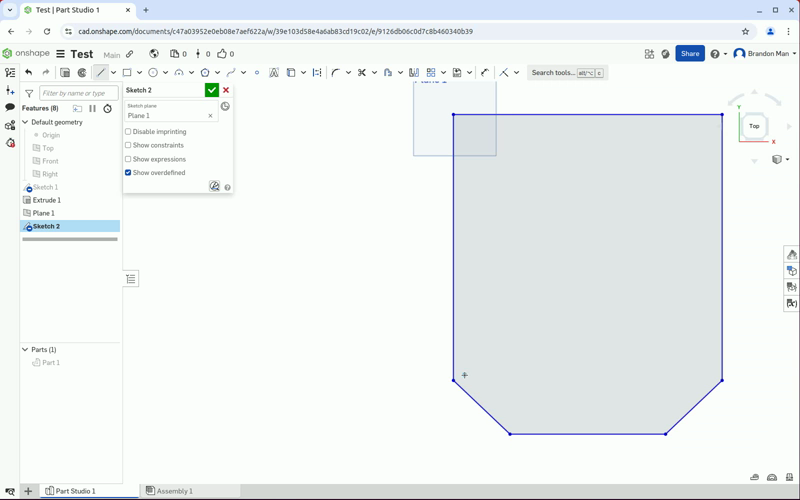
scroll(-6)
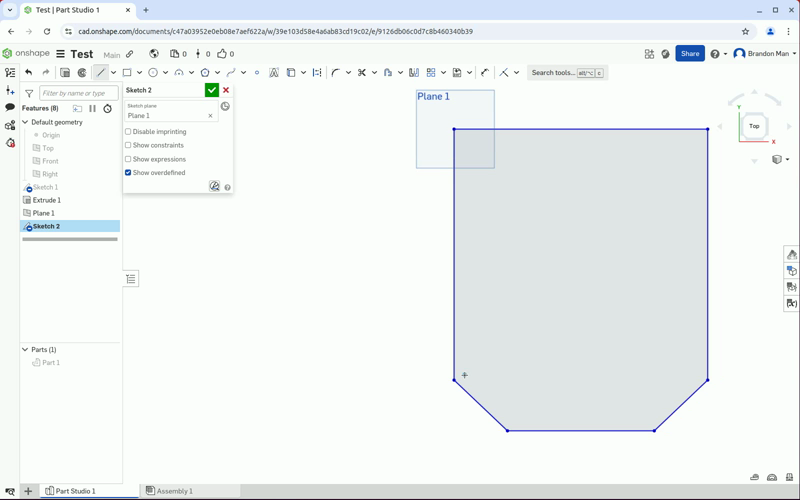
scroll(-6)
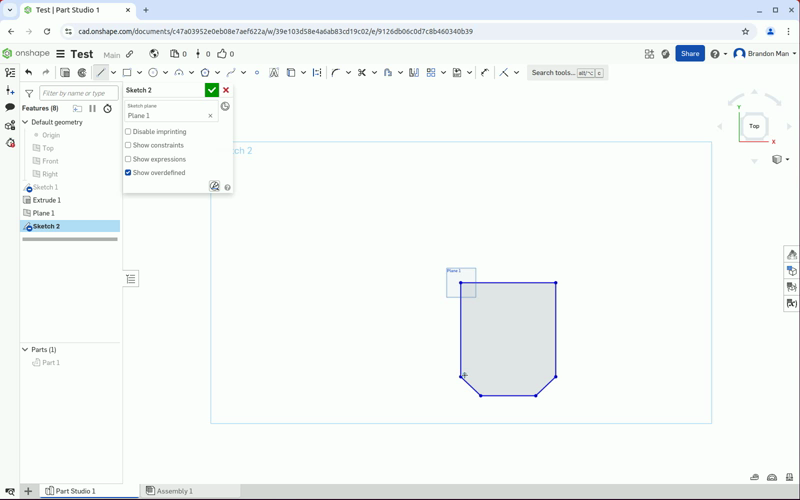
key_up(shift)
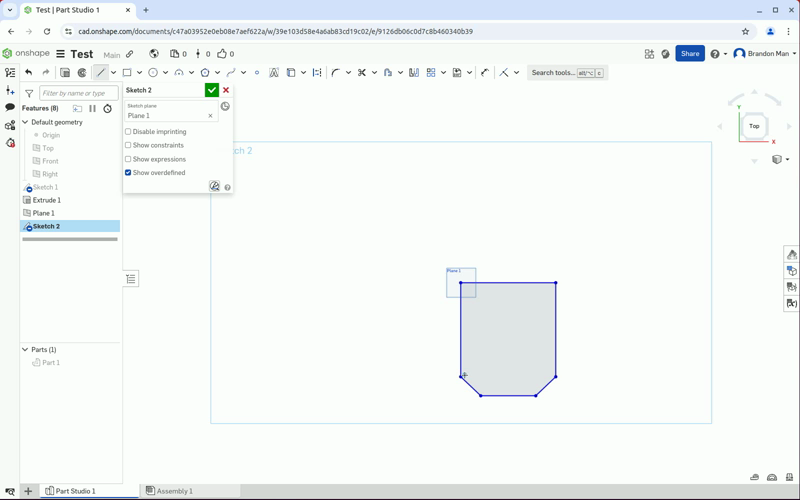
key_down(shift)
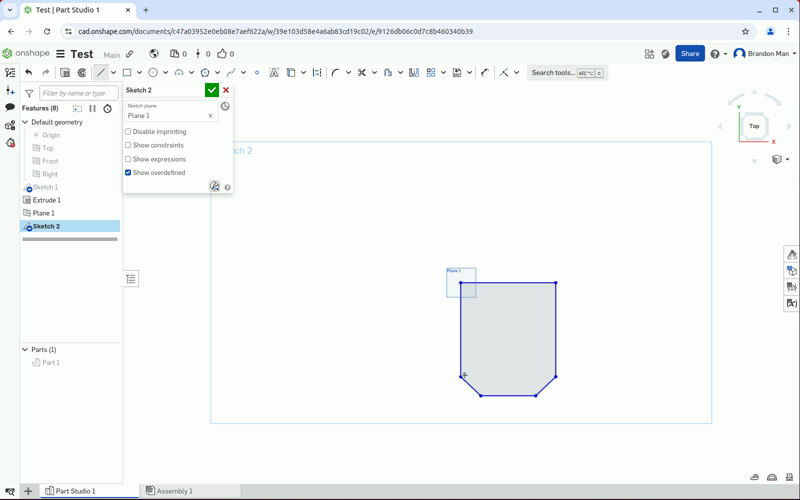
mouse_move(494, 374)
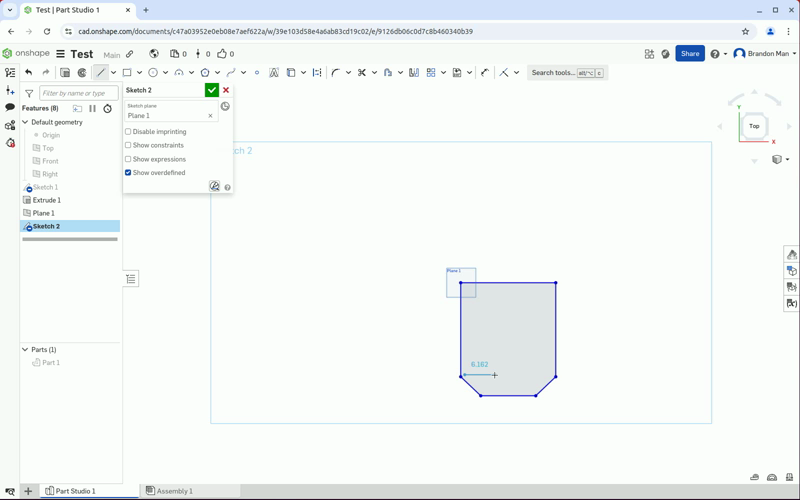
mouse_move(482, 391)
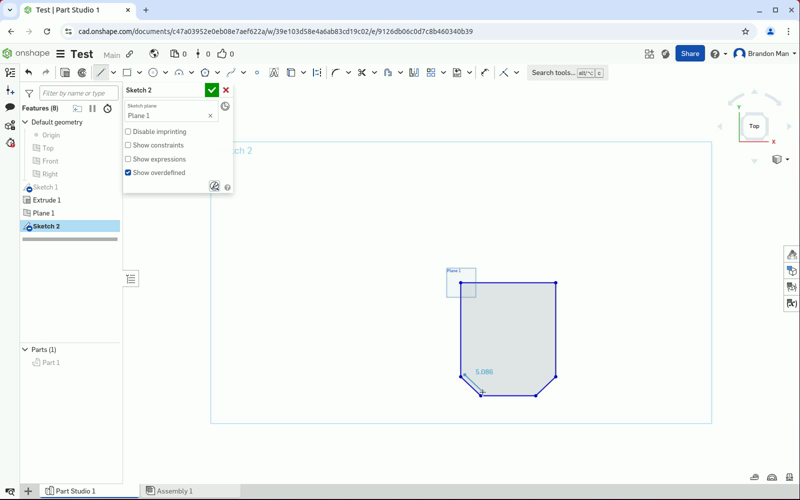
scroll(6)
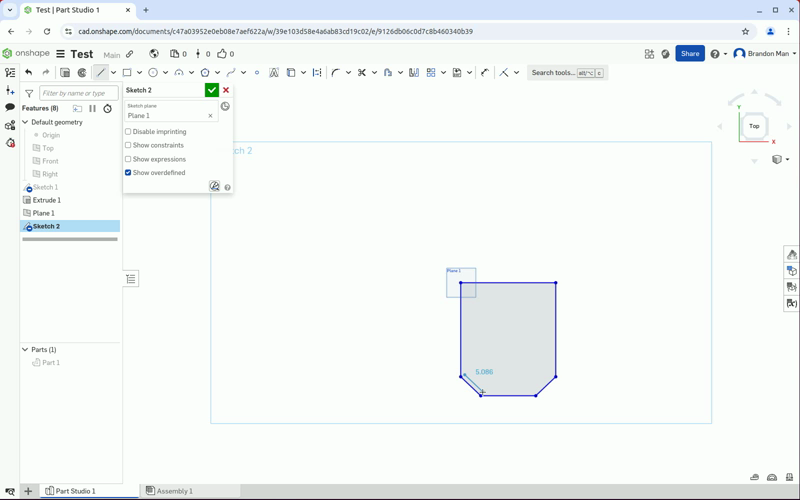
scroll(6)
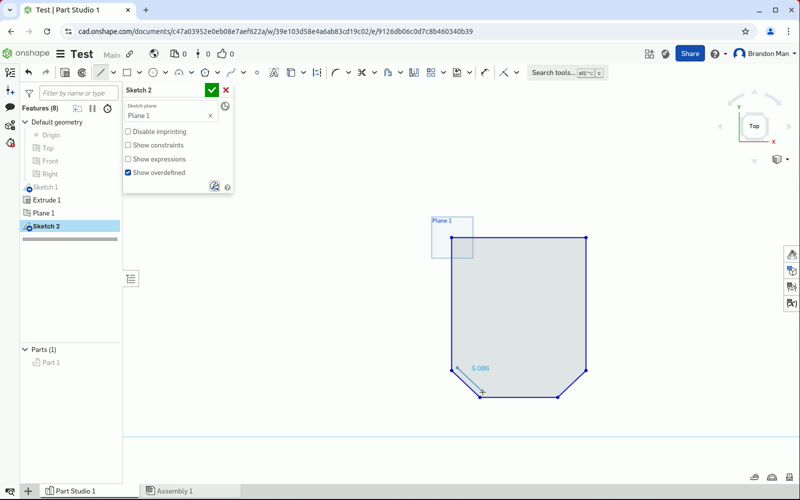
scroll(6)
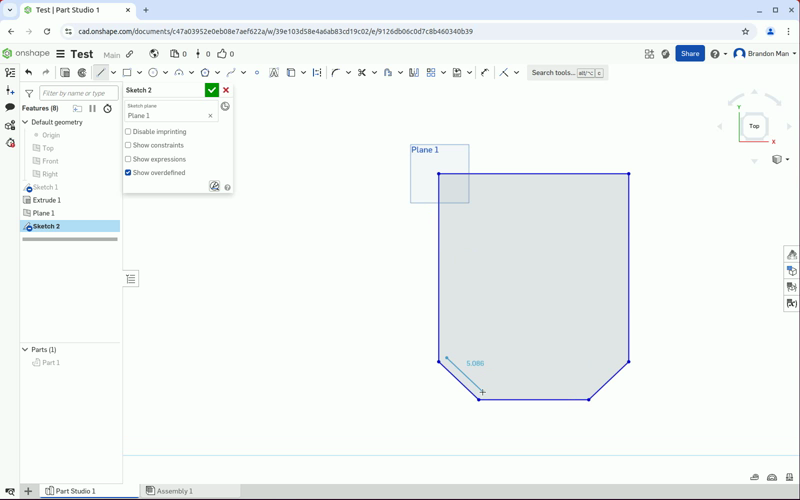
scroll(6)
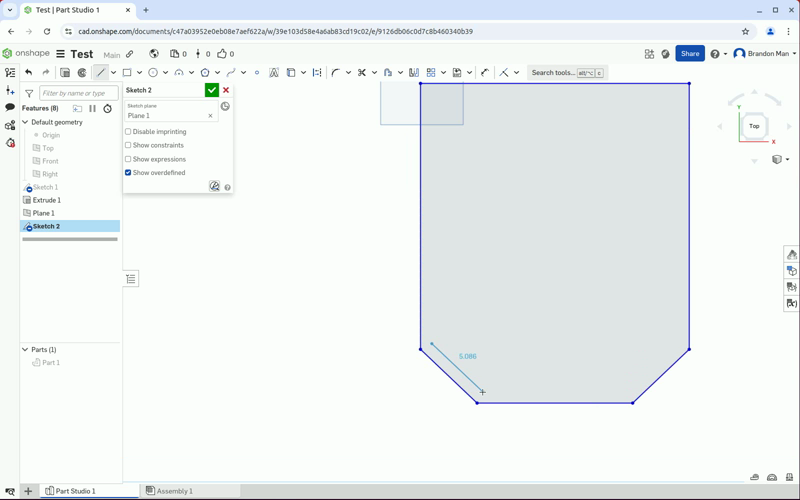
scroll(6)
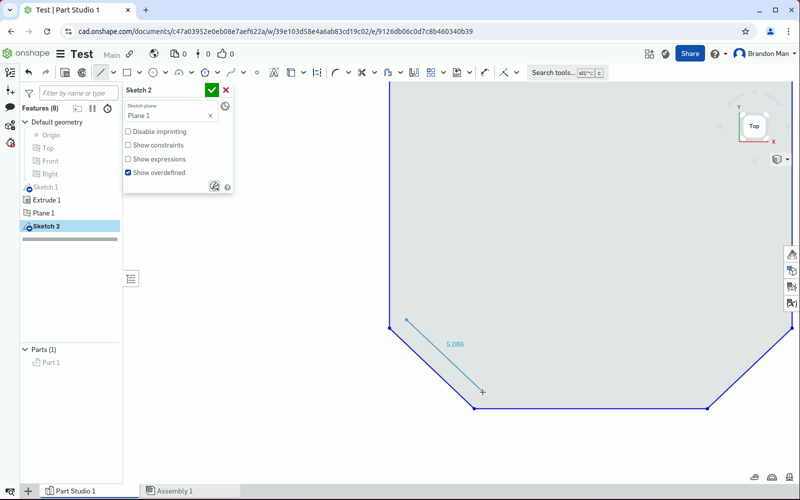
scroll(6)
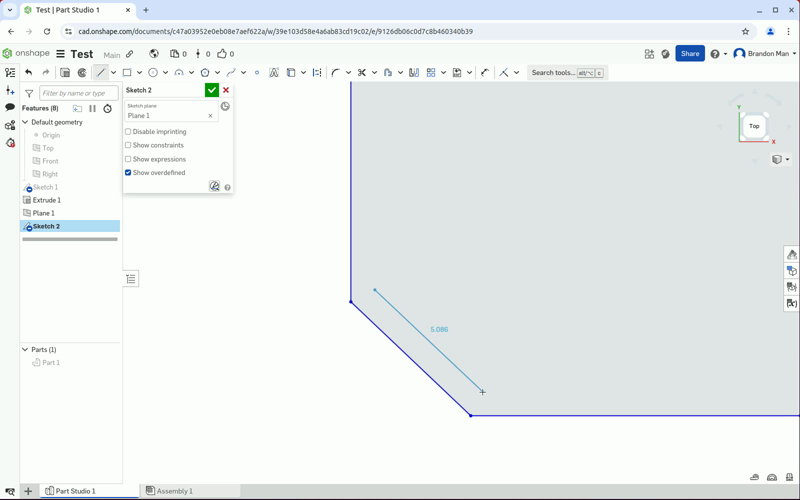
scroll(6)
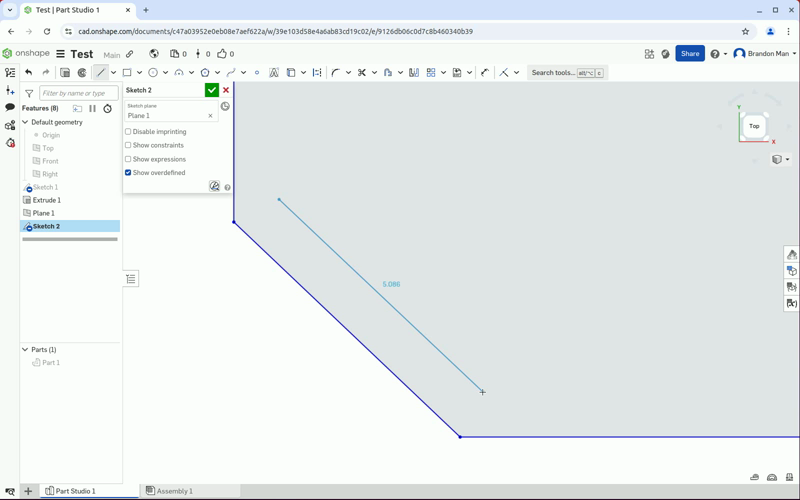
click(482, 391)
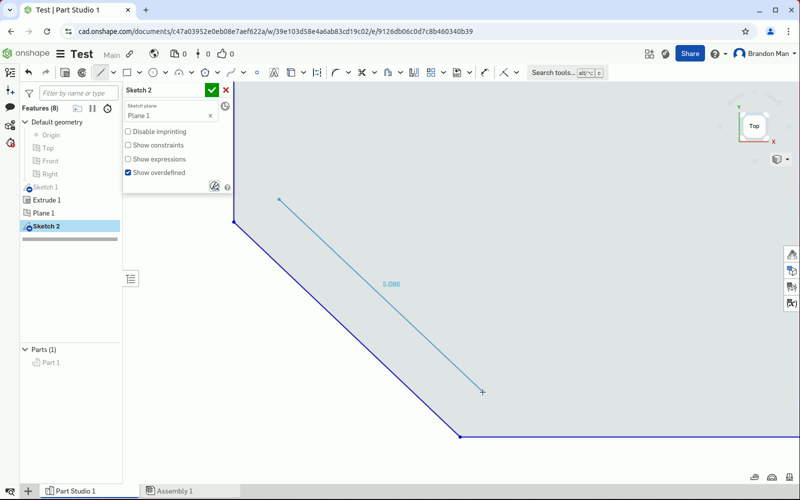
scroll(-6)
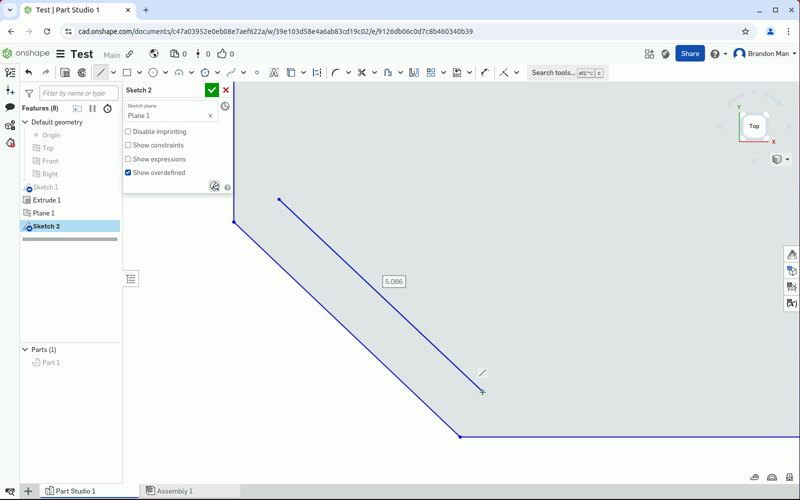
scroll(-6)
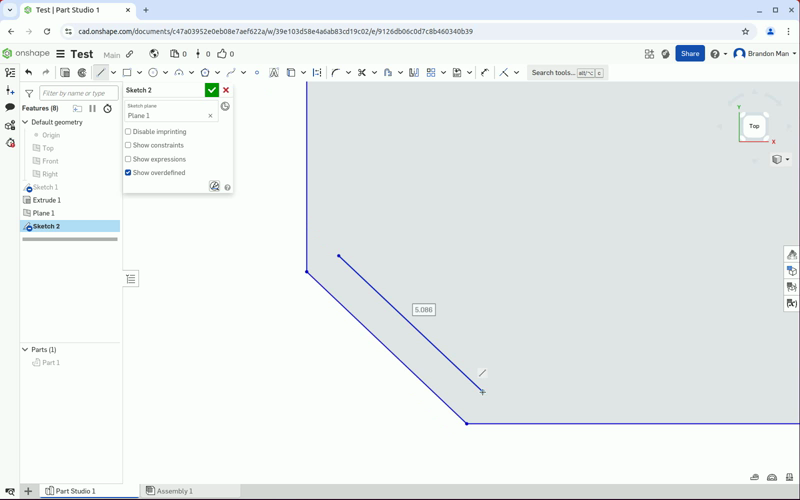
scroll(-6)
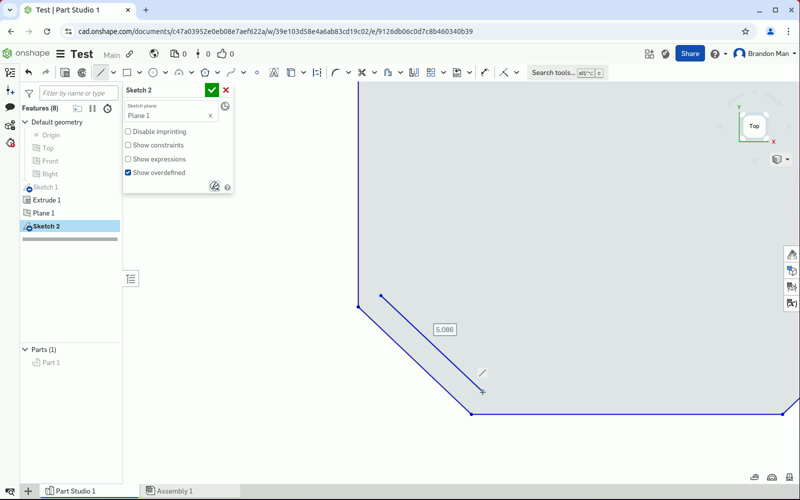
scroll(-6)
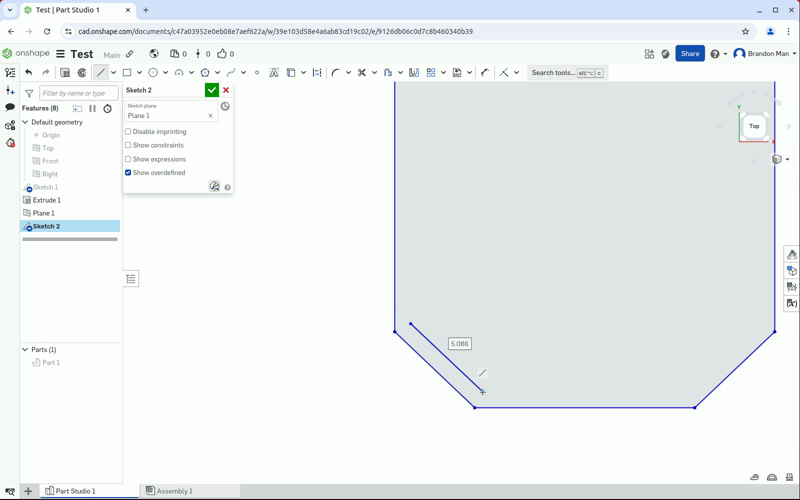
scroll(-6)
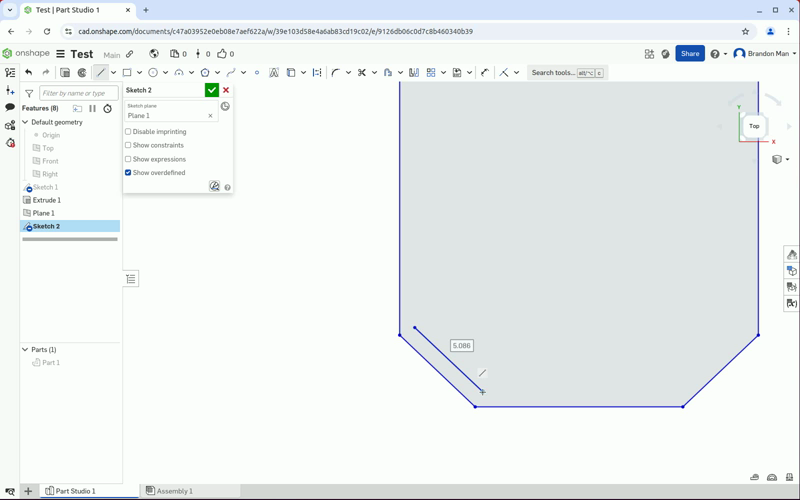
scroll(-6)
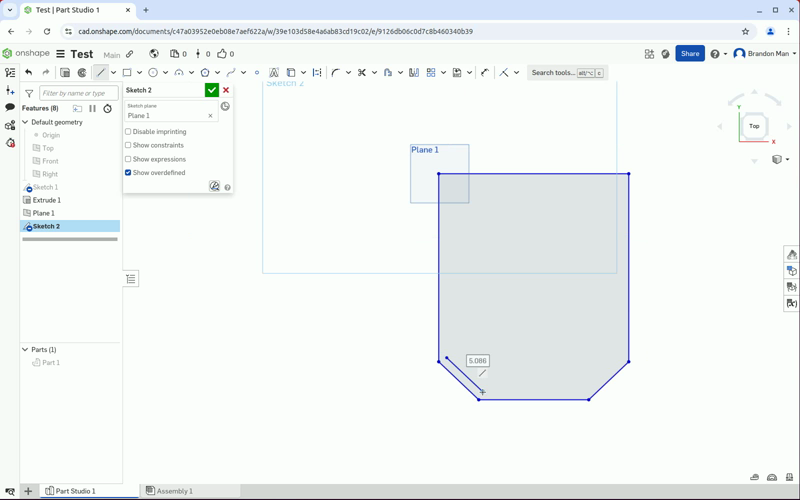
scroll(-6)
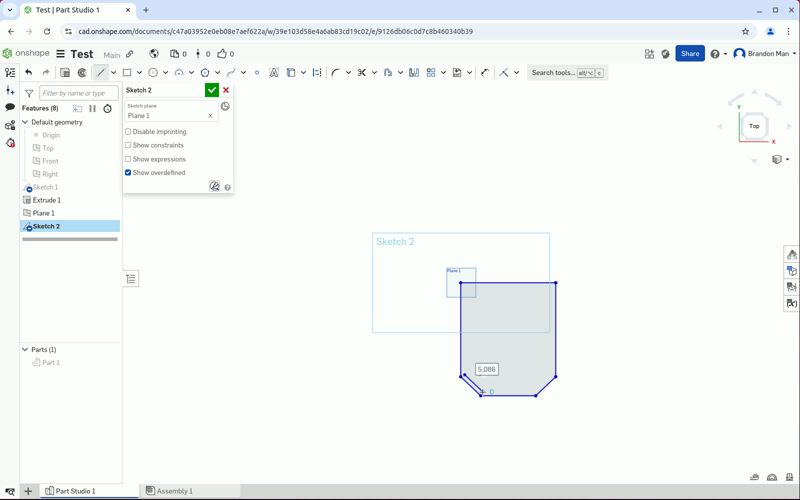
key_up(shift)
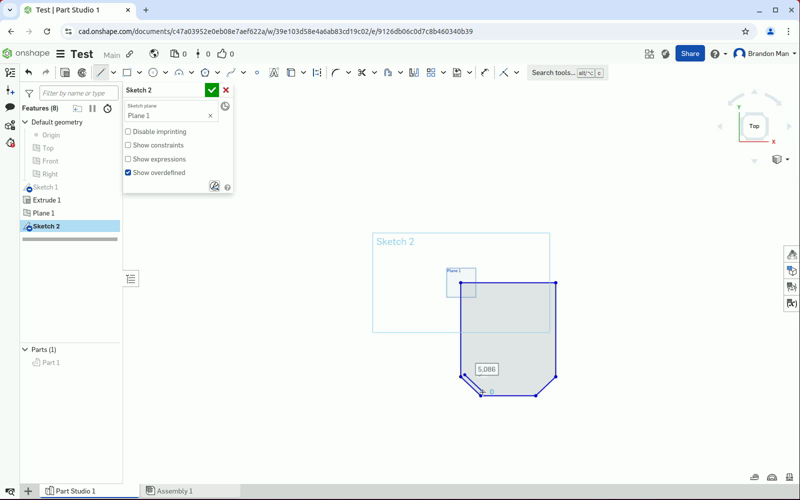
key_down(shift)
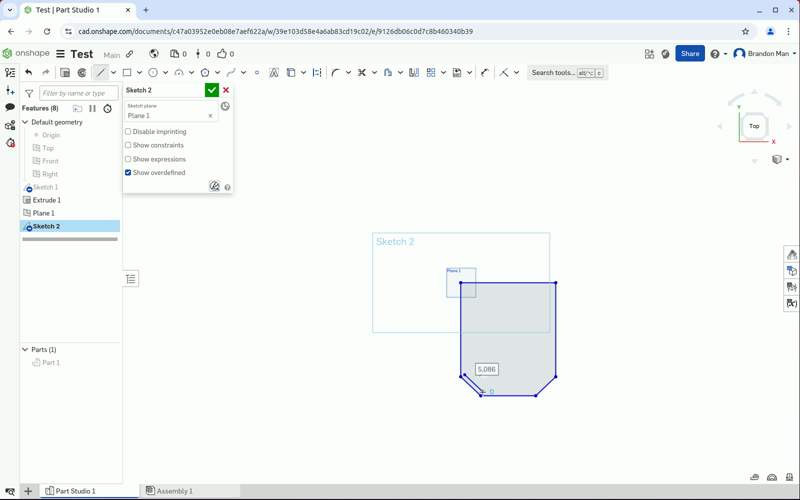
mouse_move(512, 391)
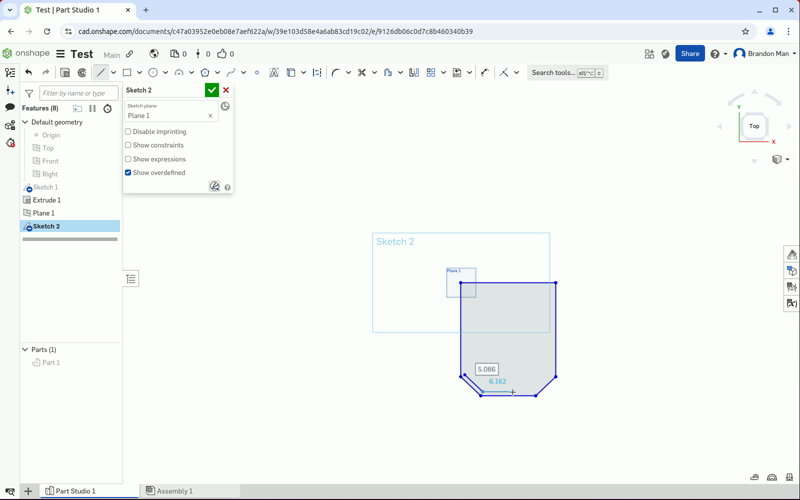
mouse_move(534, 391)
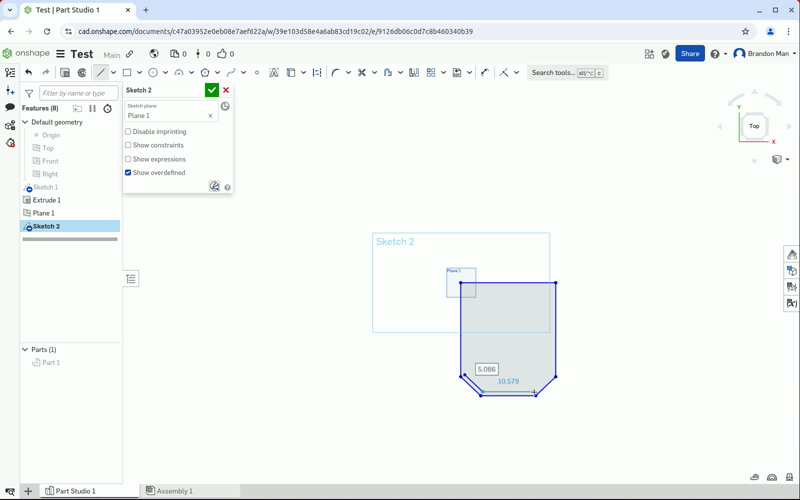
scroll(6)
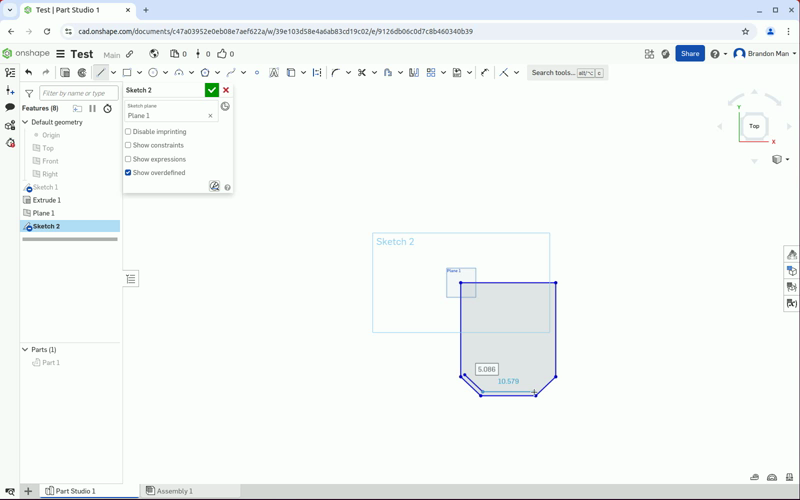
scroll(6)
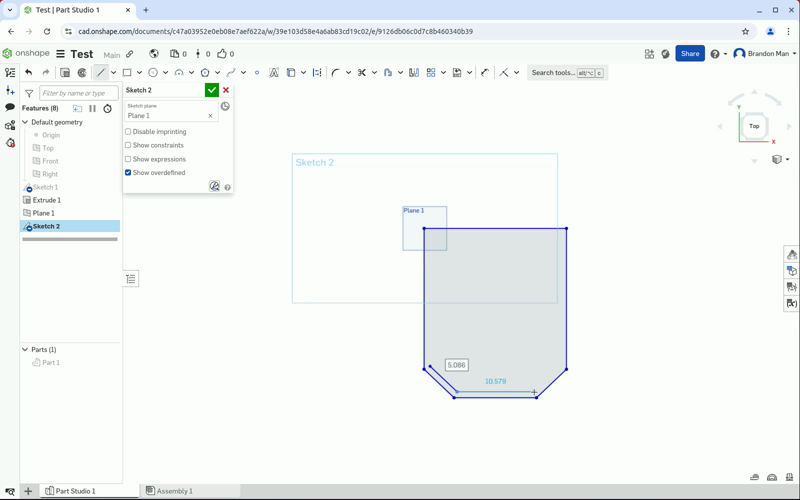
scroll(6)
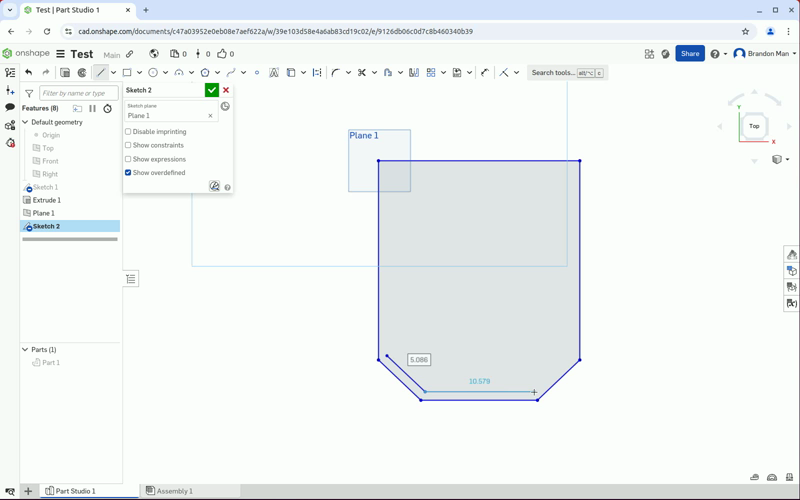
scroll(6)
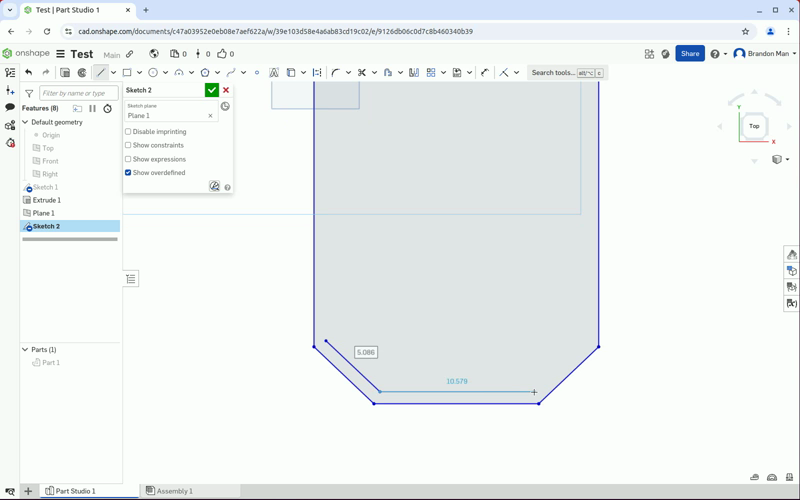
scroll(6)
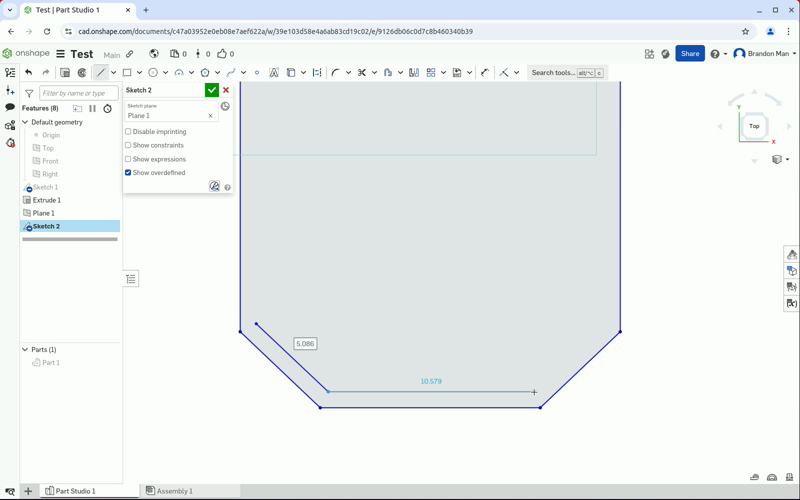
scroll(6)
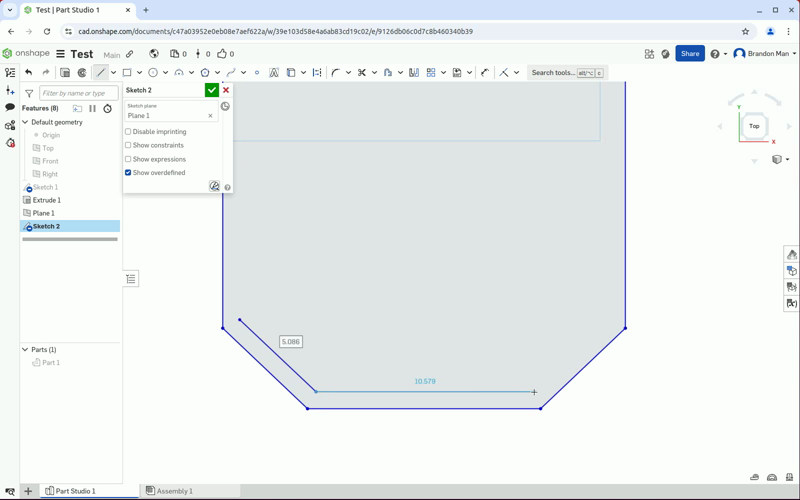
scroll(6)
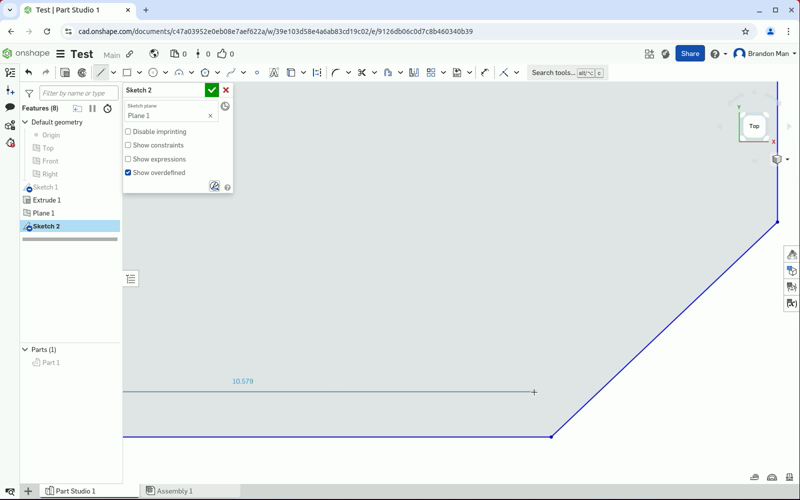
click(534, 391)
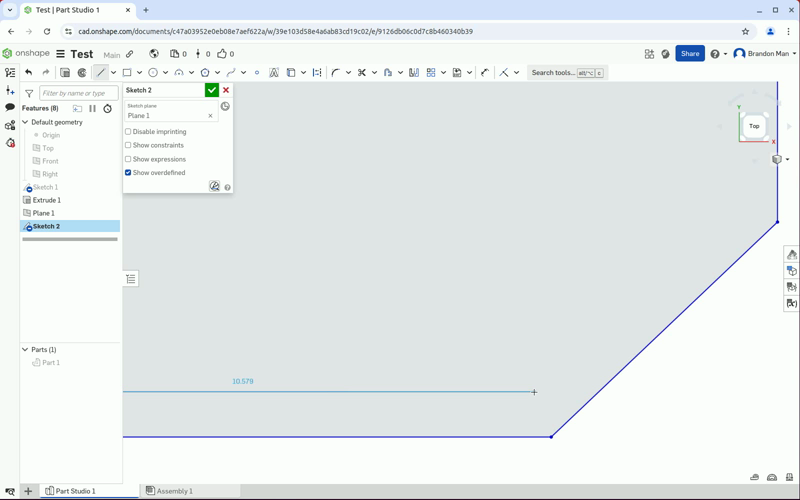
scroll(-6)
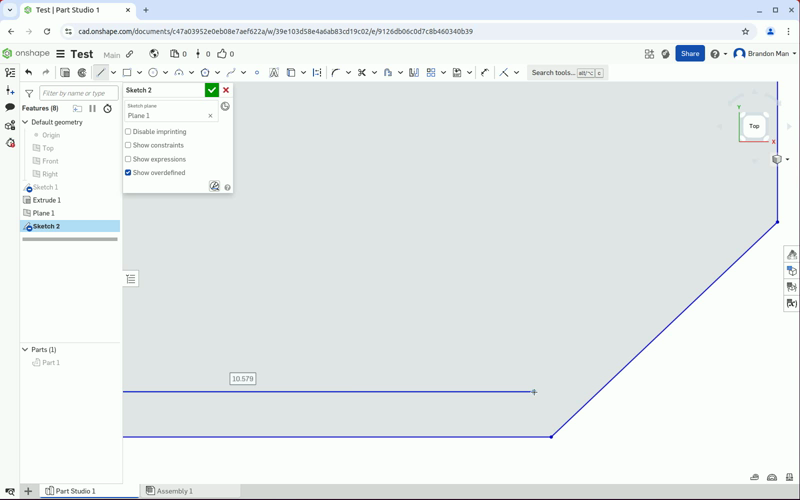
scroll(-6)
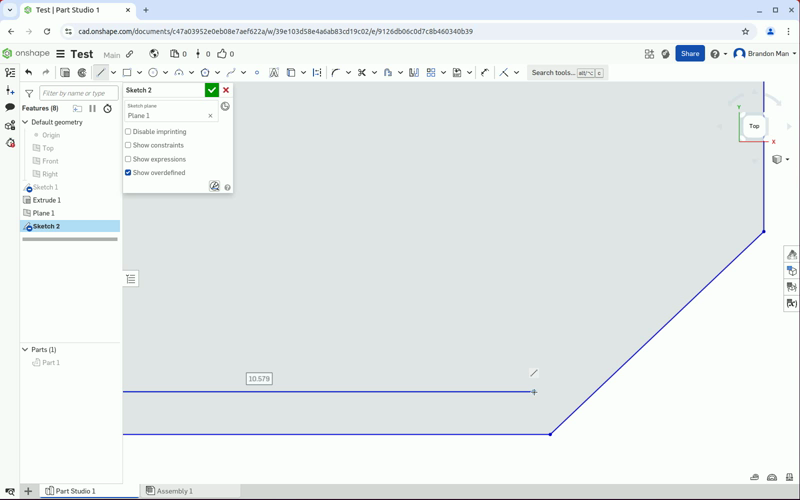
scroll(-6)
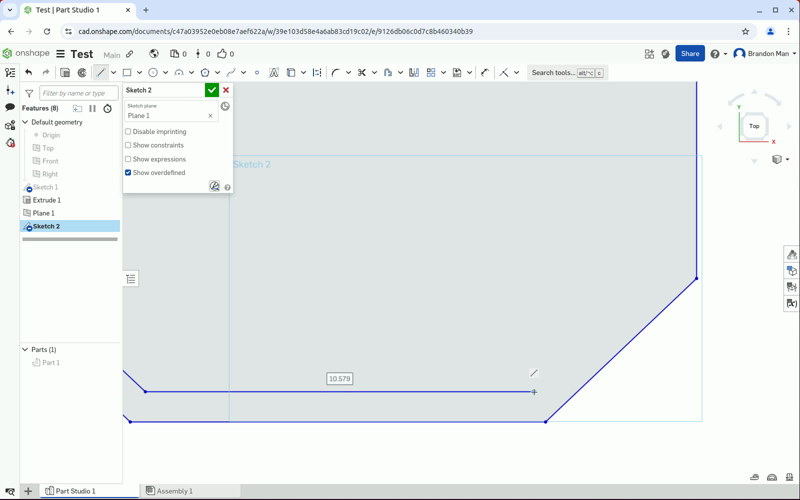
scroll(-6)
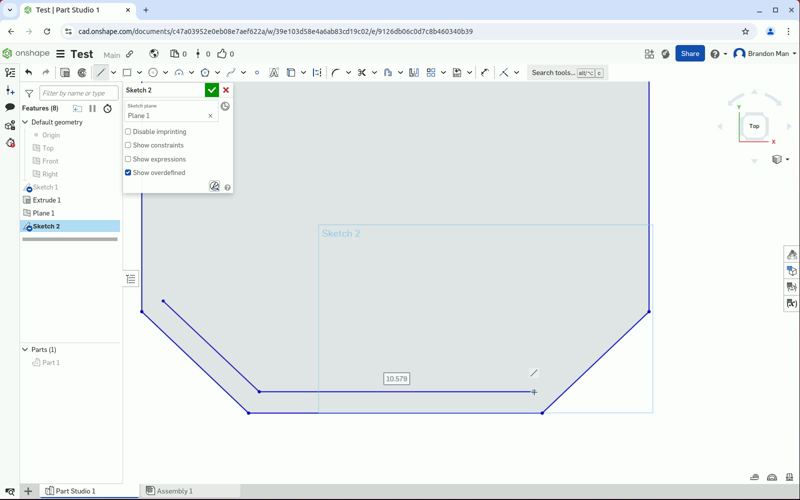
scroll(-6)
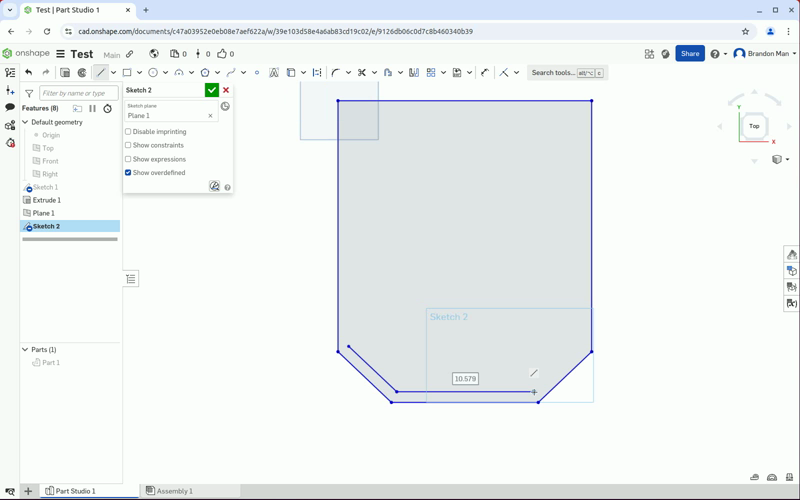
scroll(-6)
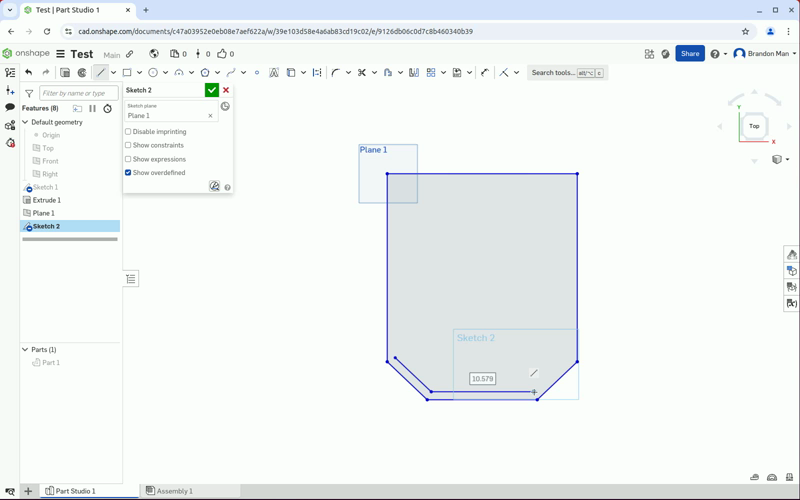
scroll(-6)
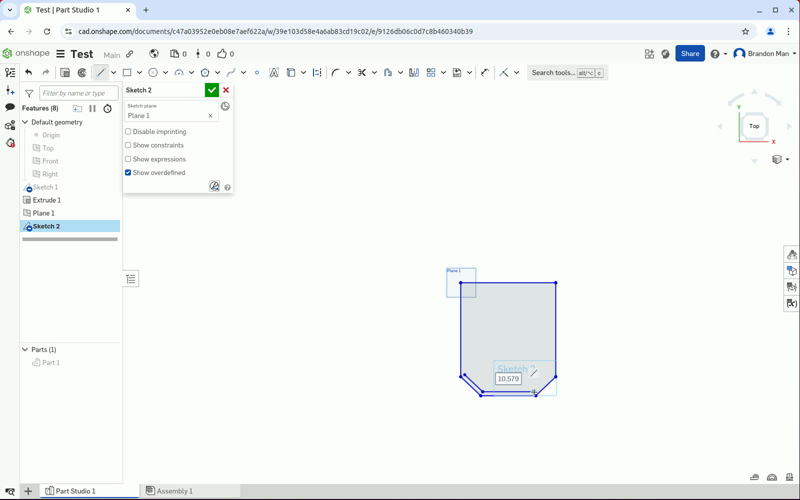
key_up(shift)
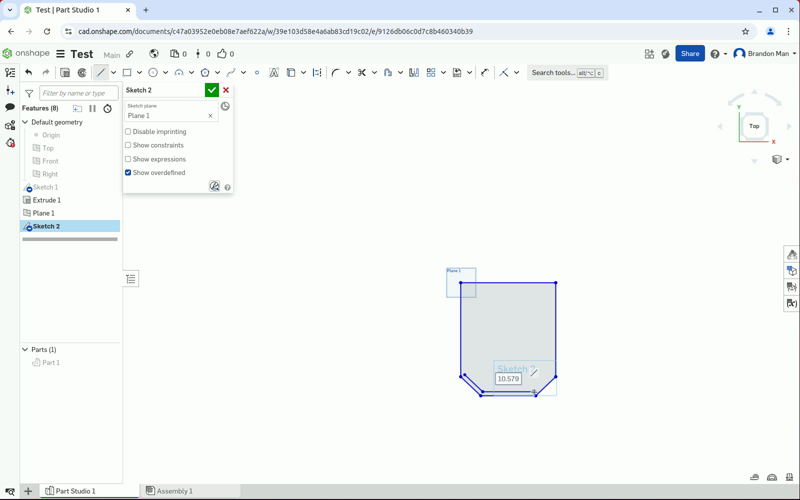
key_down(shift)
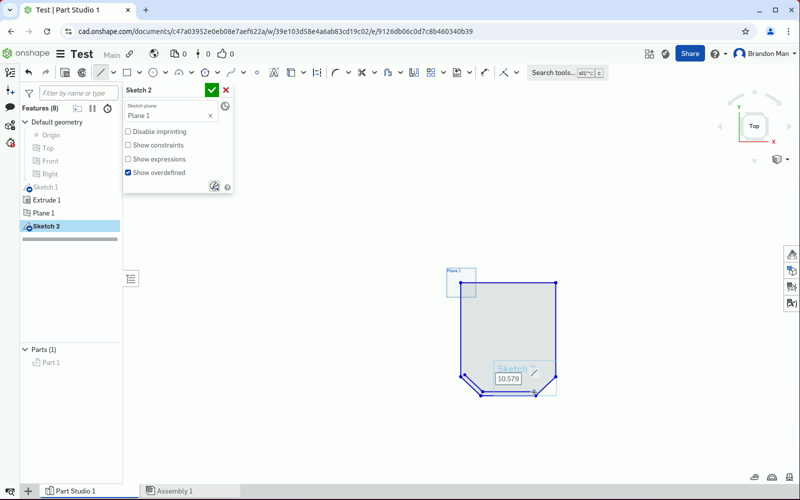
mouse_move(564, 391)
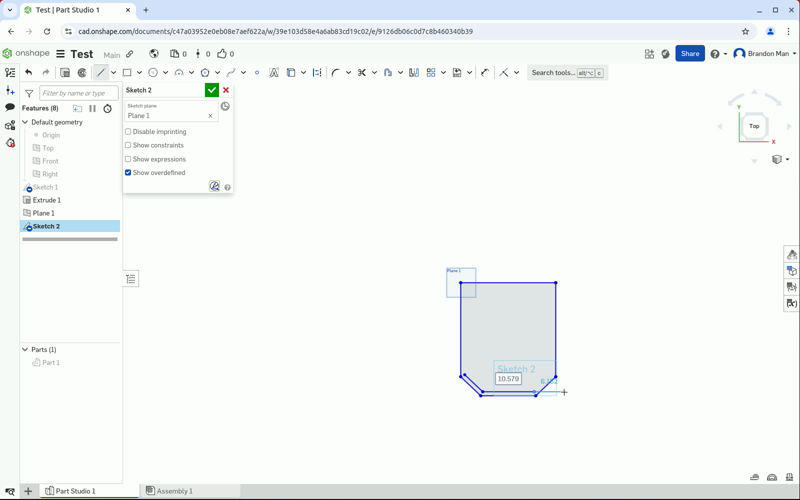
mouse_move(552, 374)
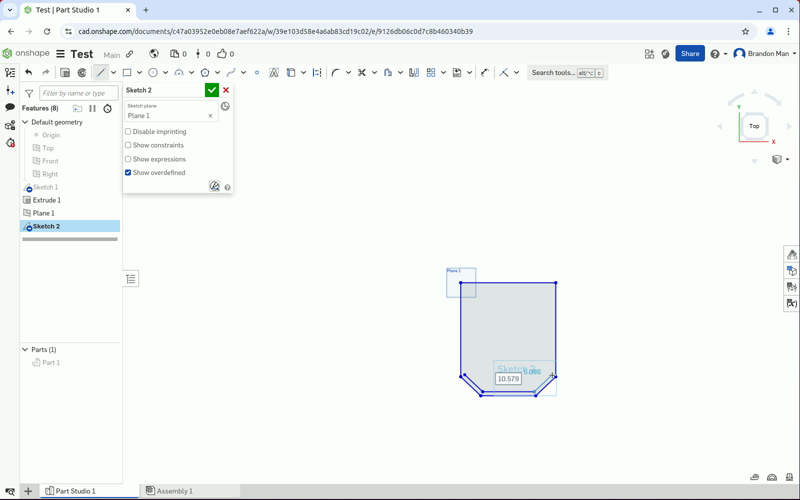
scroll(6)
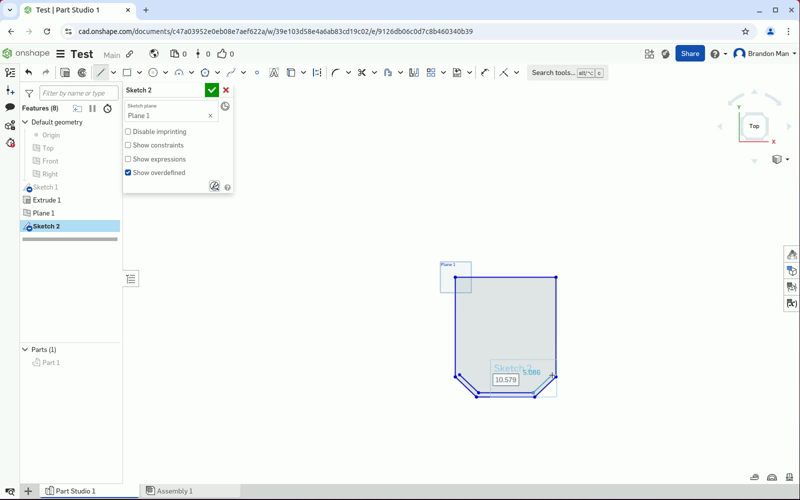
scroll(6)
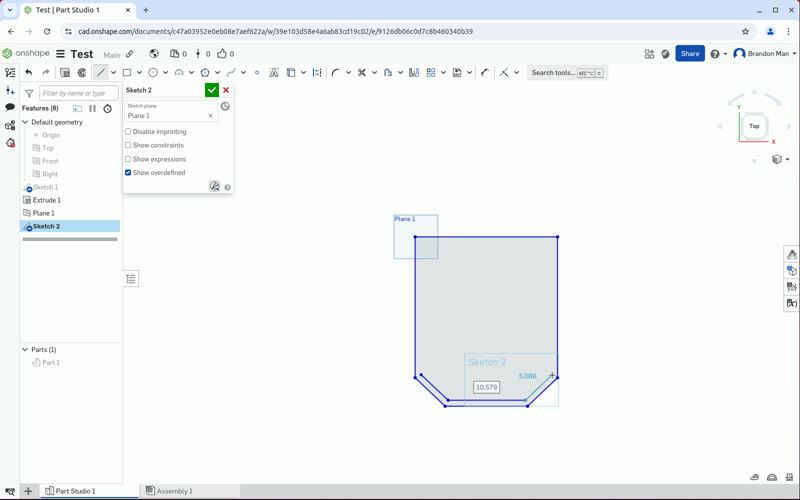
scroll(6)
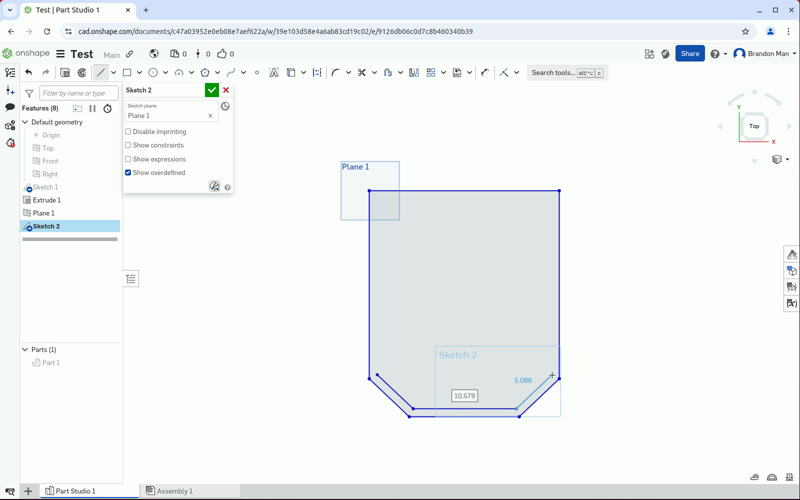
scroll(6)
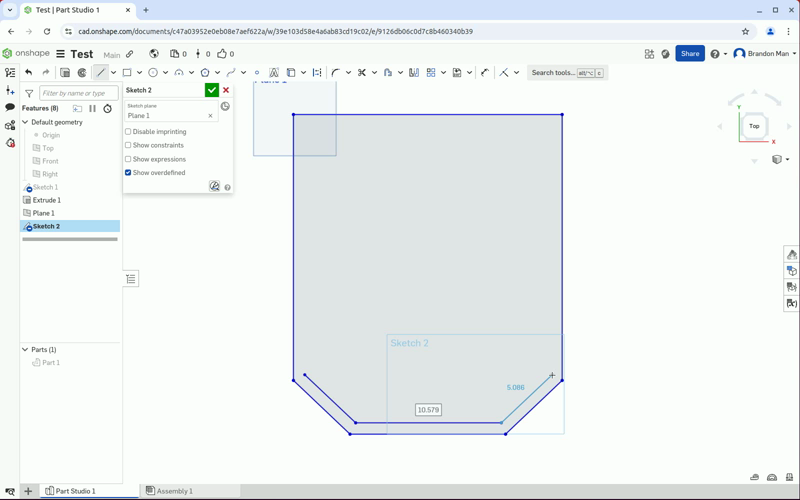
scroll(6)
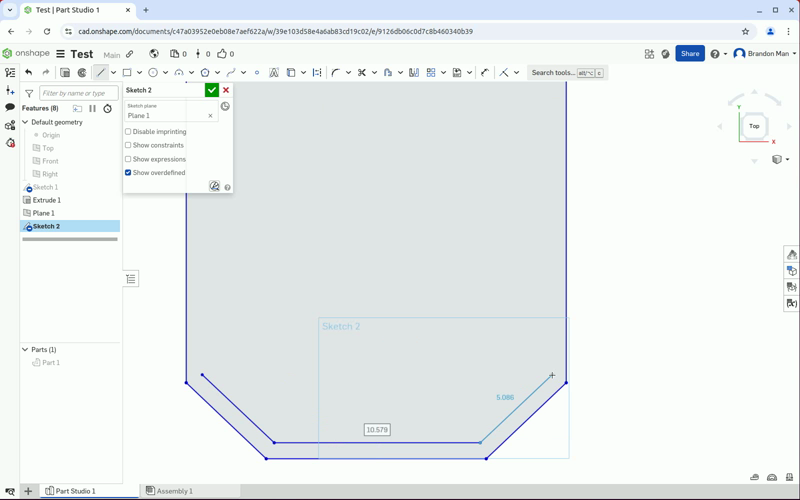
scroll(6)
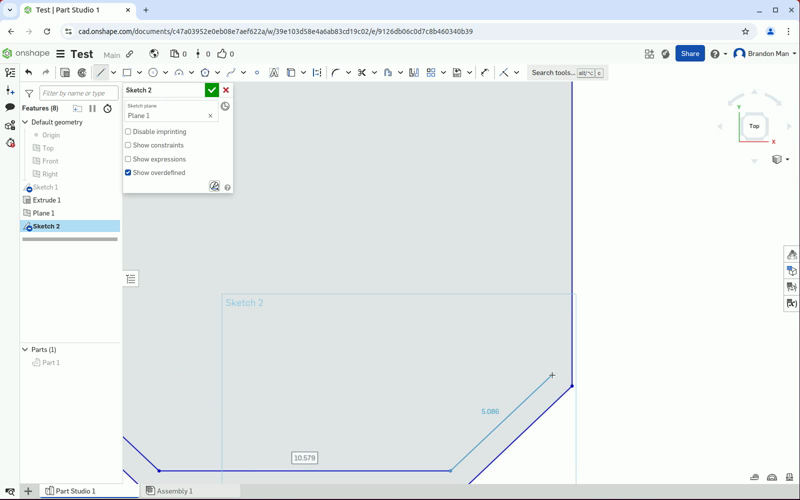
scroll(6)
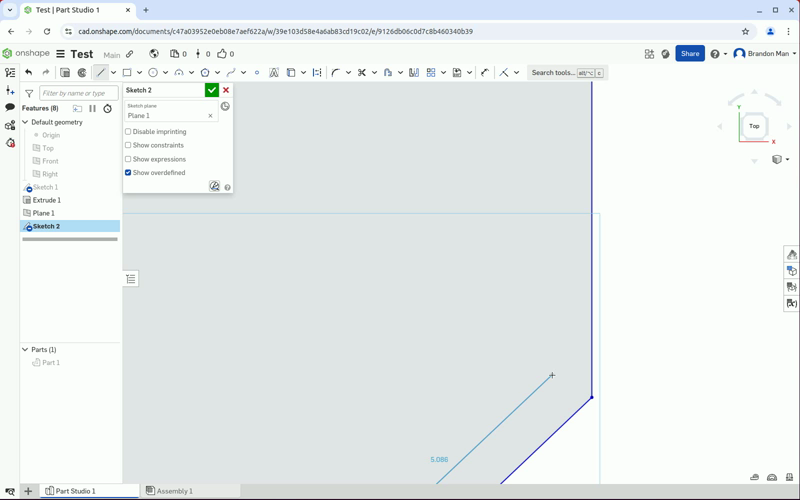
click(552, 374)
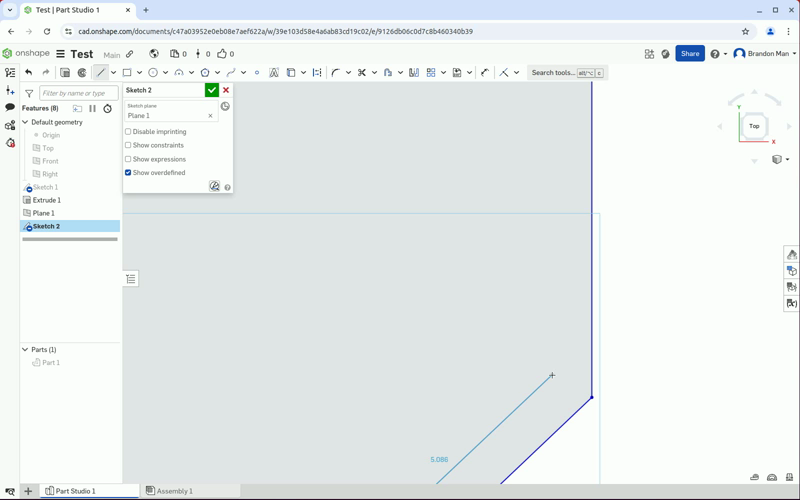
scroll(-6)
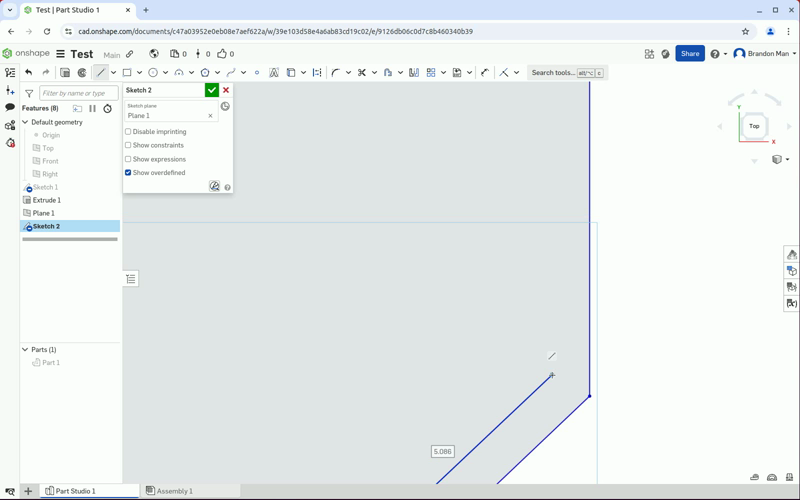
scroll(-6)
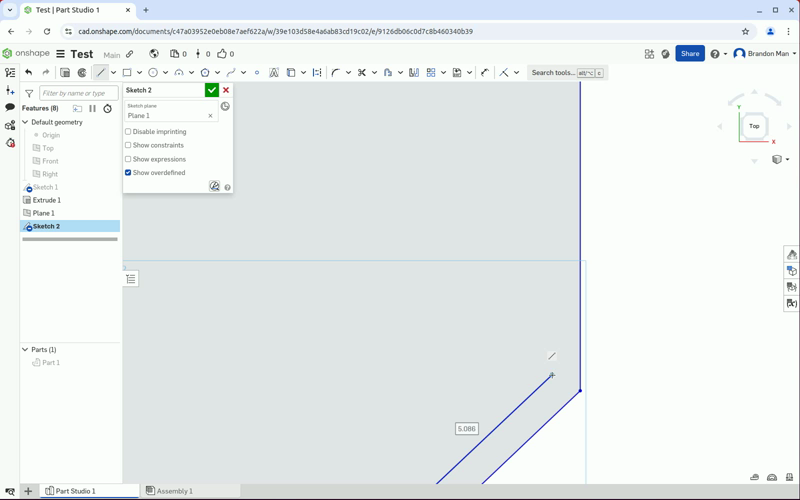
scroll(-6)
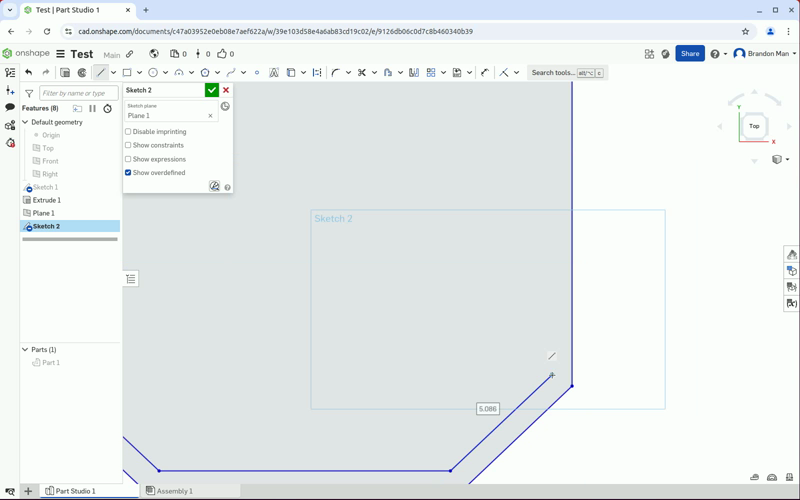
scroll(-6)
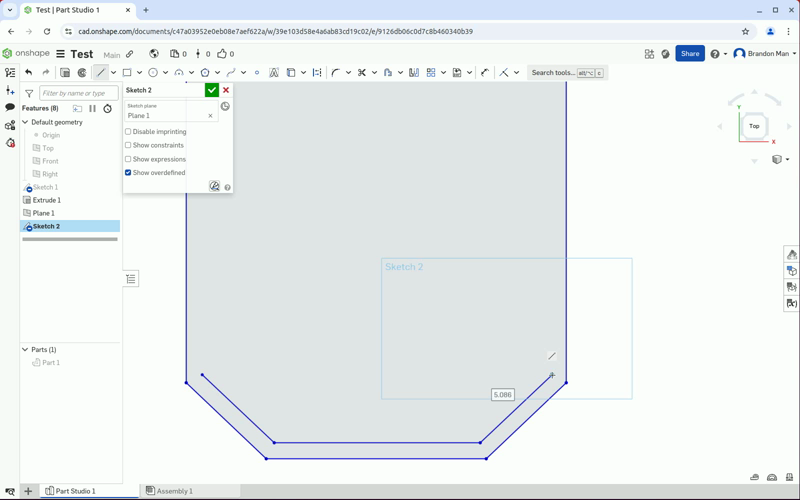
scroll(-6)
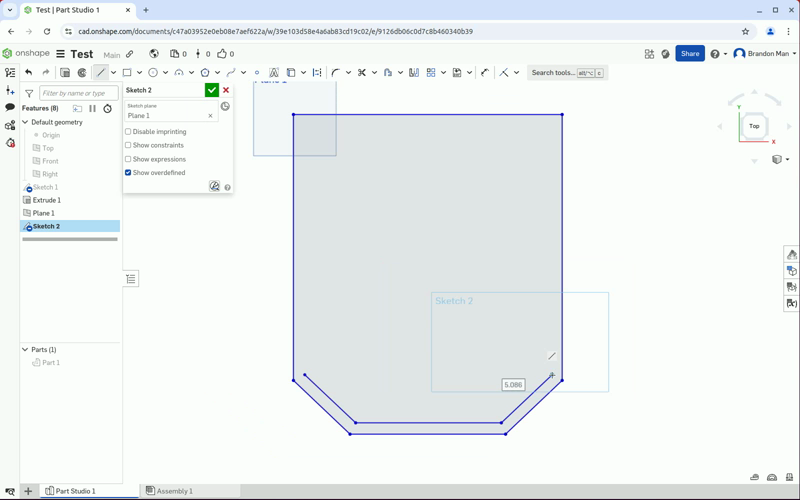
scroll(-6)
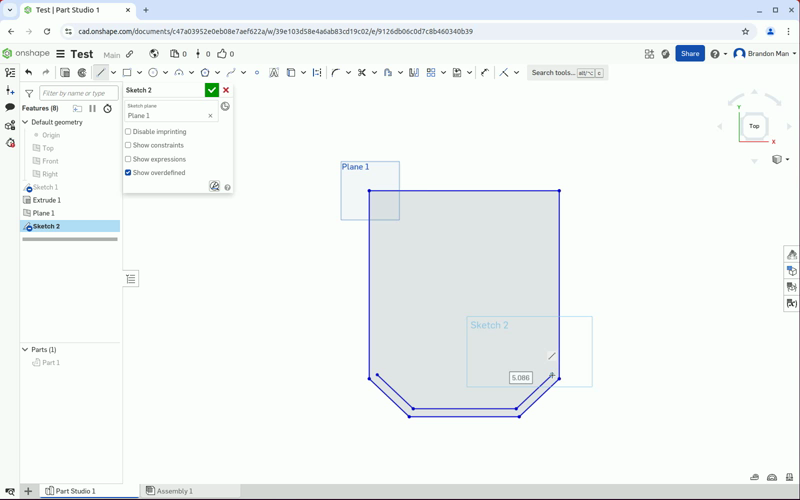
scroll(-6)
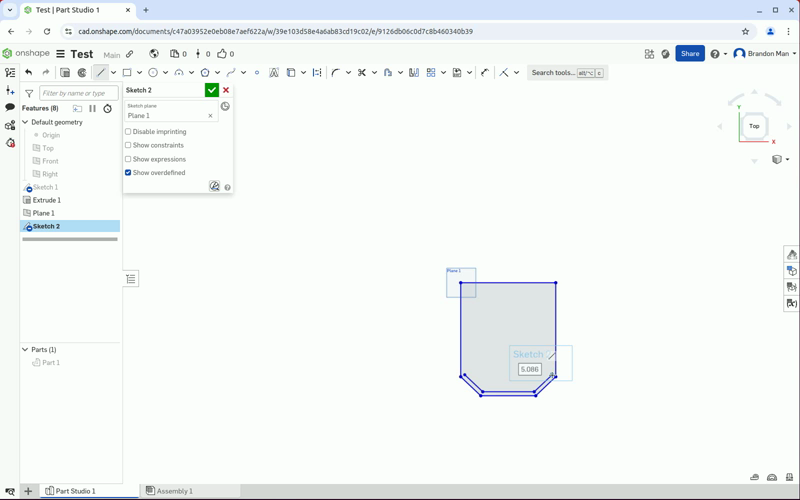
key_up(shift)
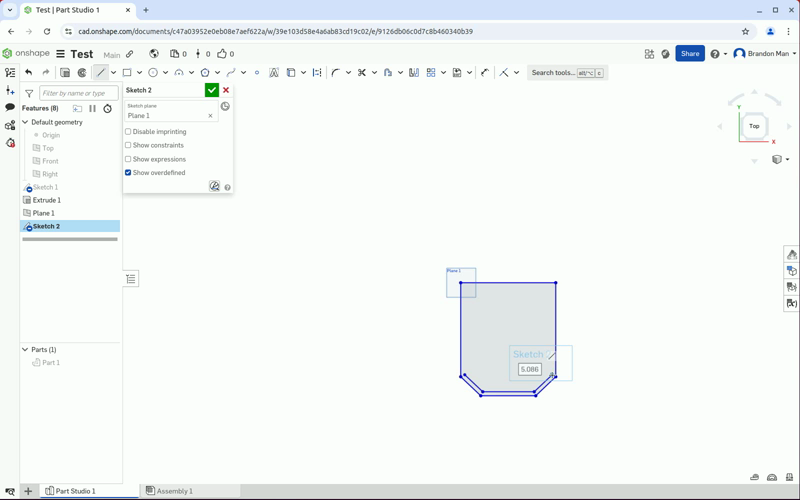
key_down(shift)
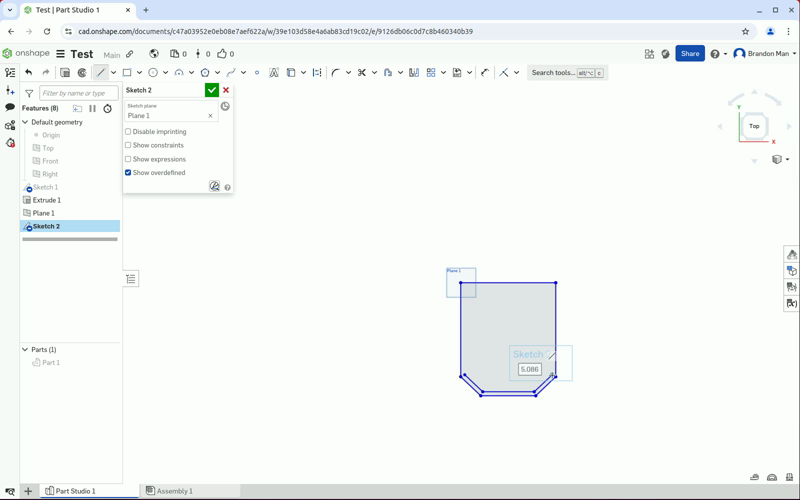
mouse_move(552, 286)
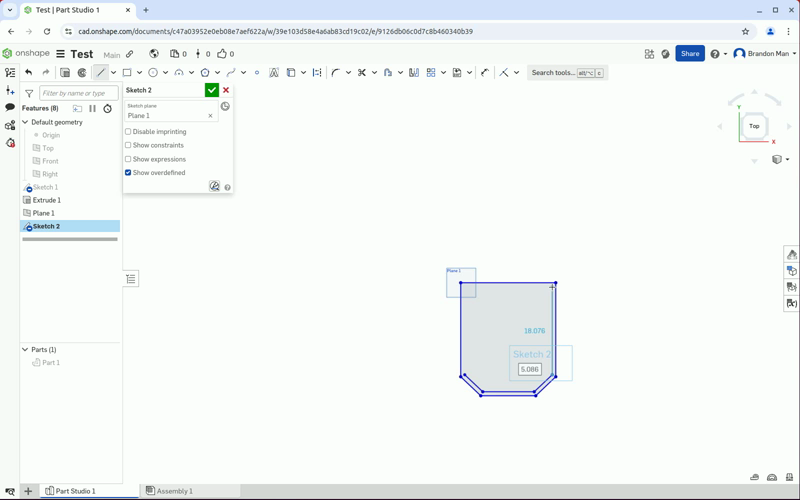
click(552, 286)
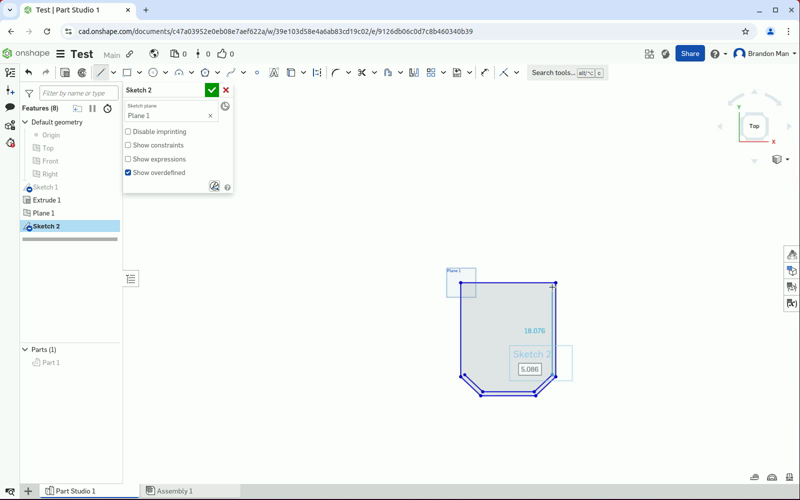
key_up(shift)
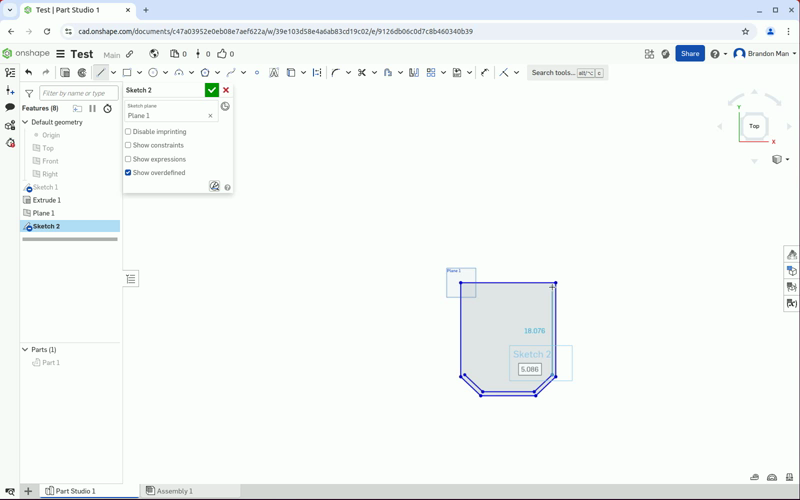
key_down(shift)
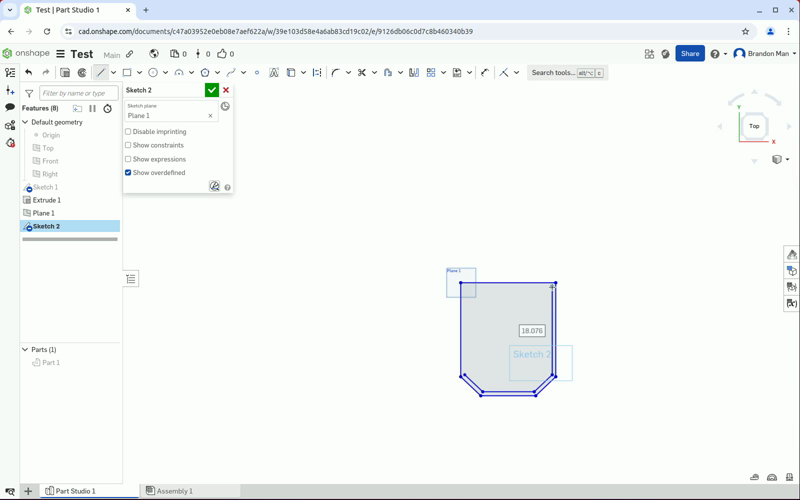
mouse_move(464, 286)
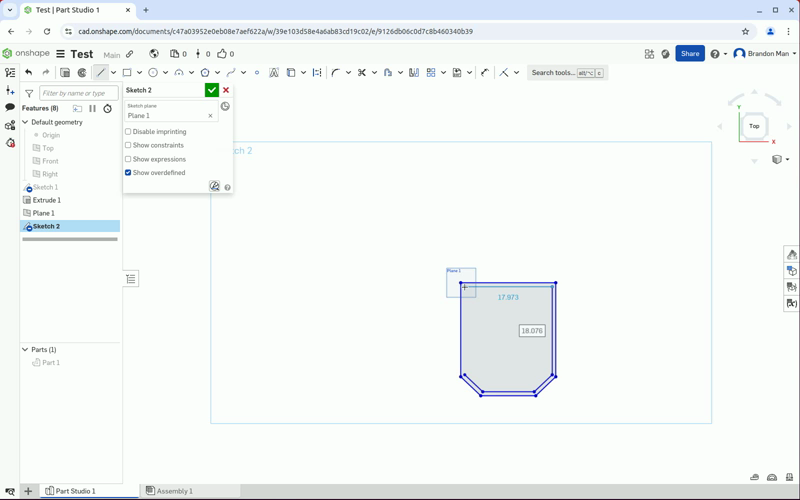
click(464, 286)
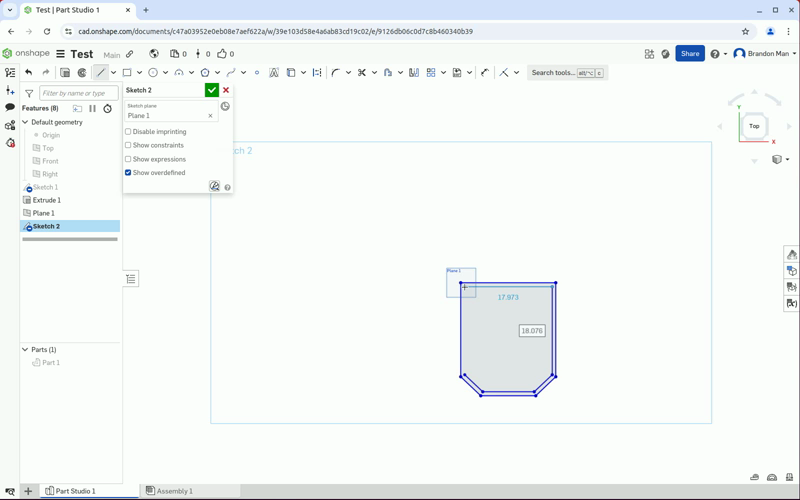
key_up(shift)
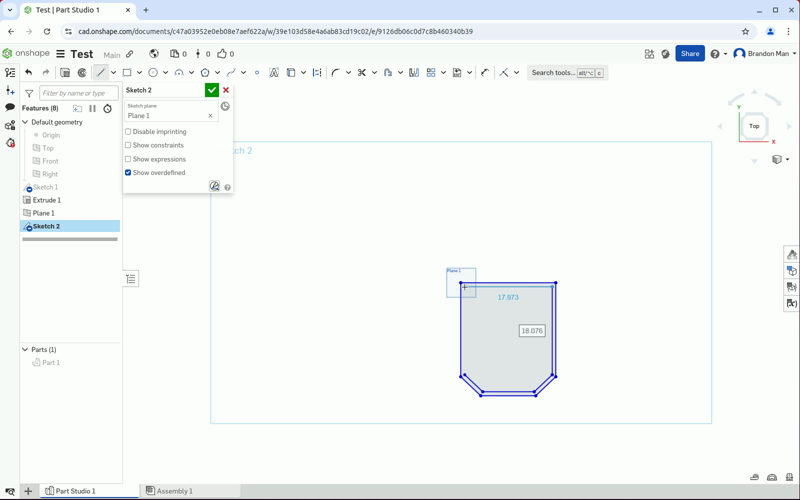
key_down(shift)
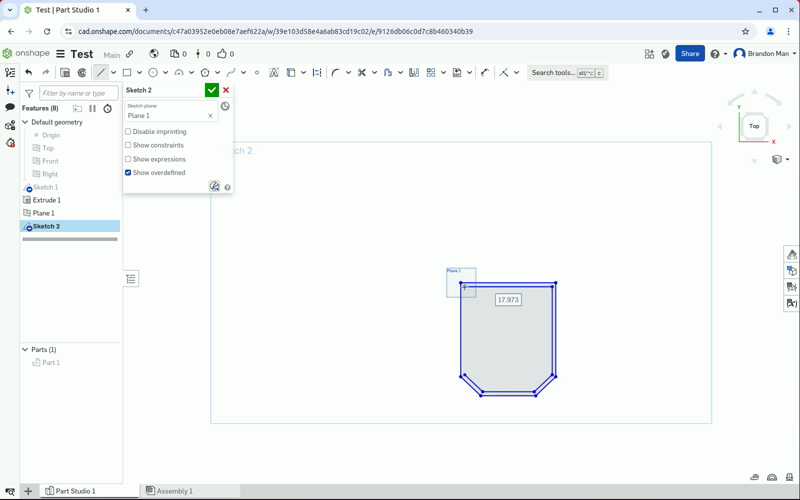
mouse_move(464, 374)
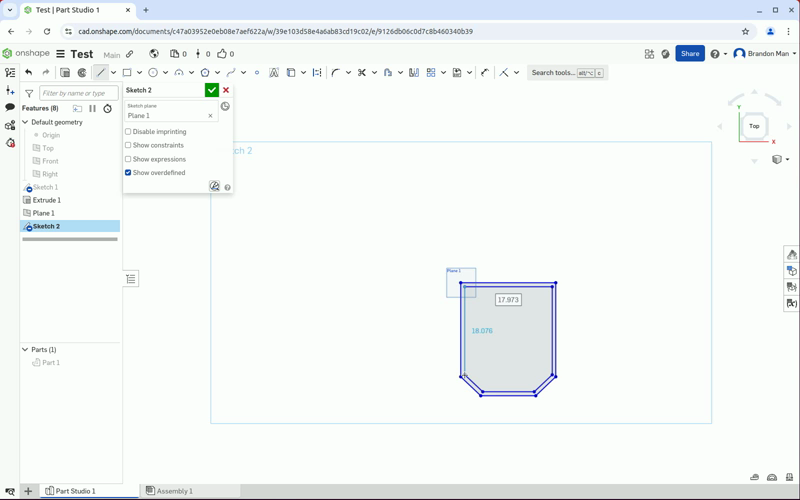
scroll(6)
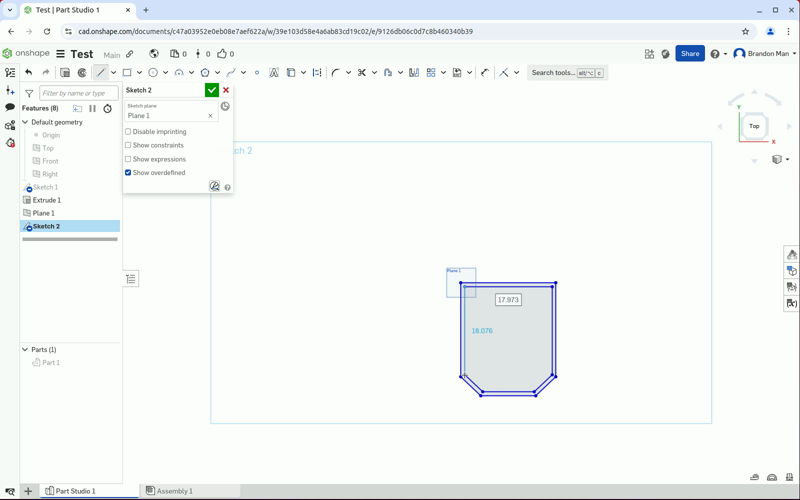
scroll(6)
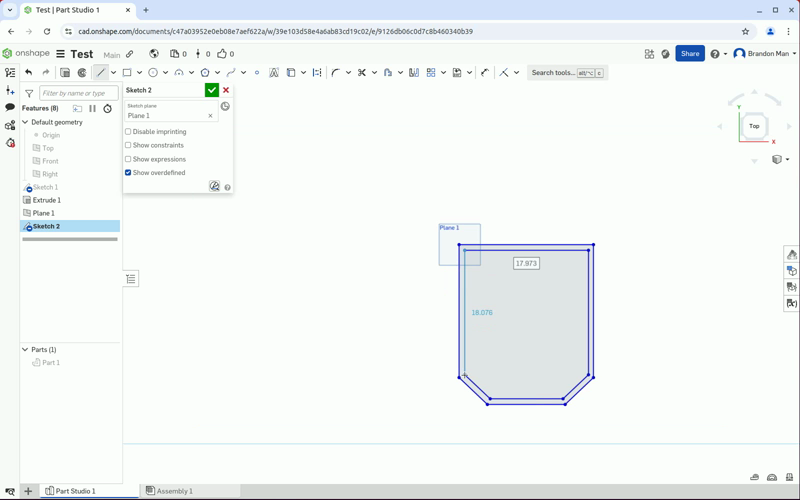
scroll(6)
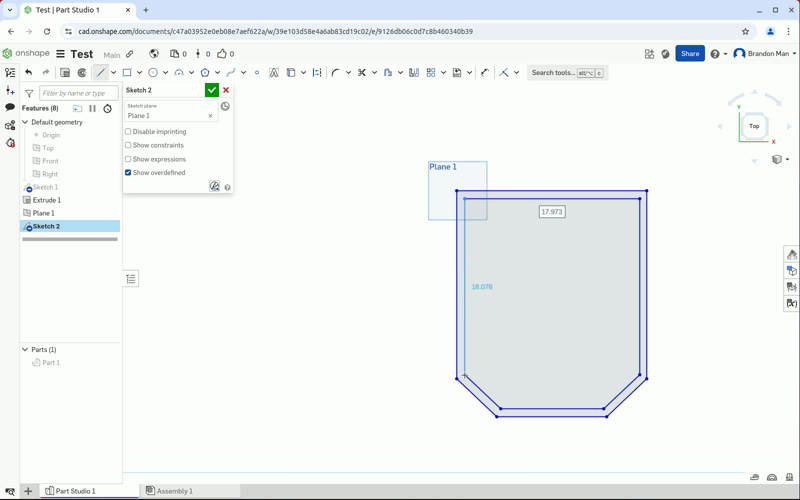
scroll(6)
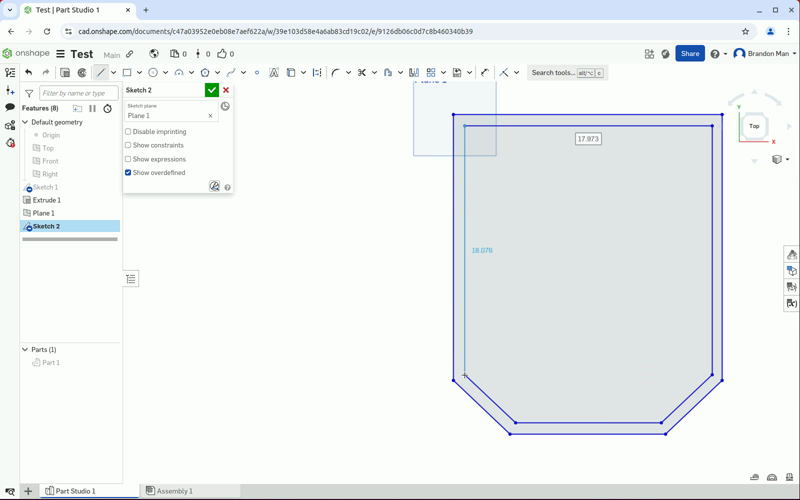
scroll(6)
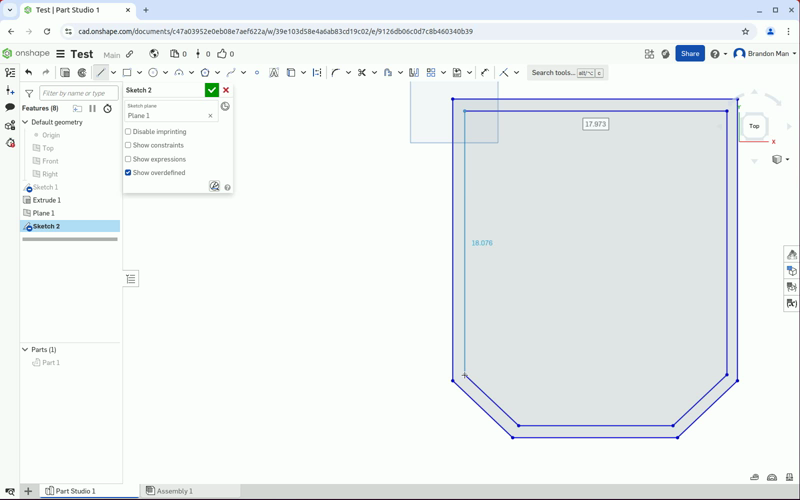
scroll(6)
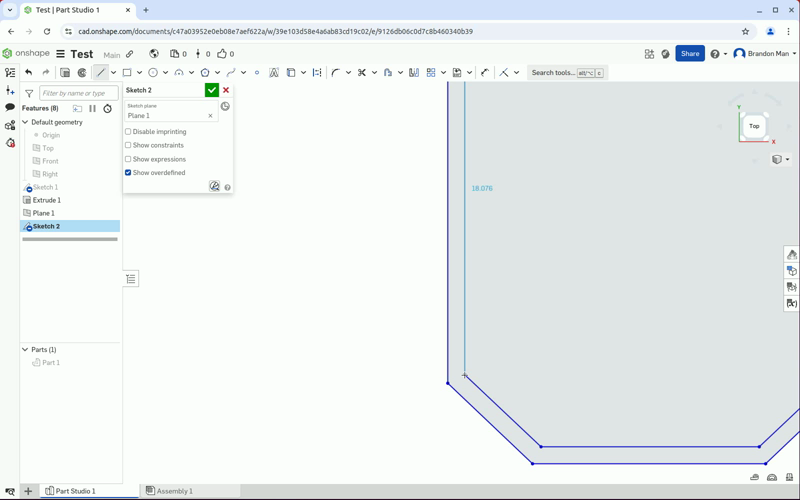
scroll(6)
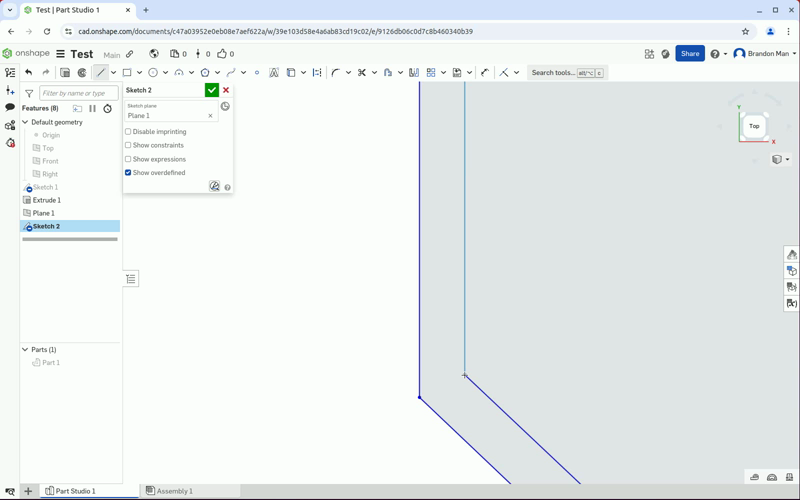
key_up(shift)
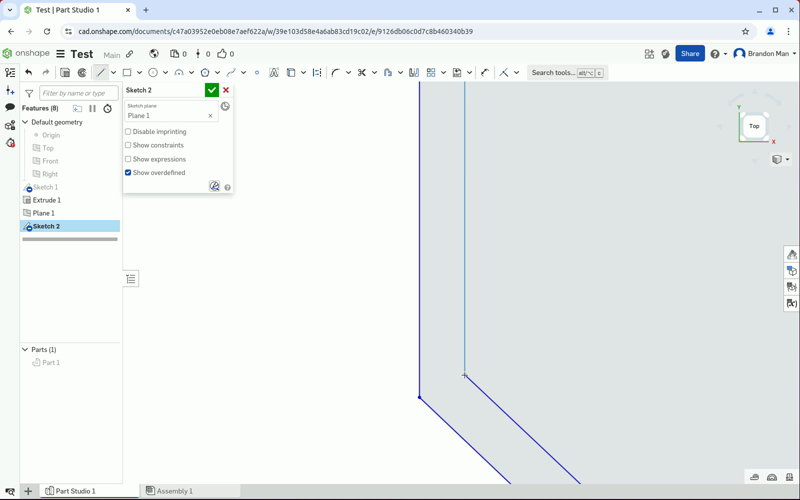
click(464, 374)
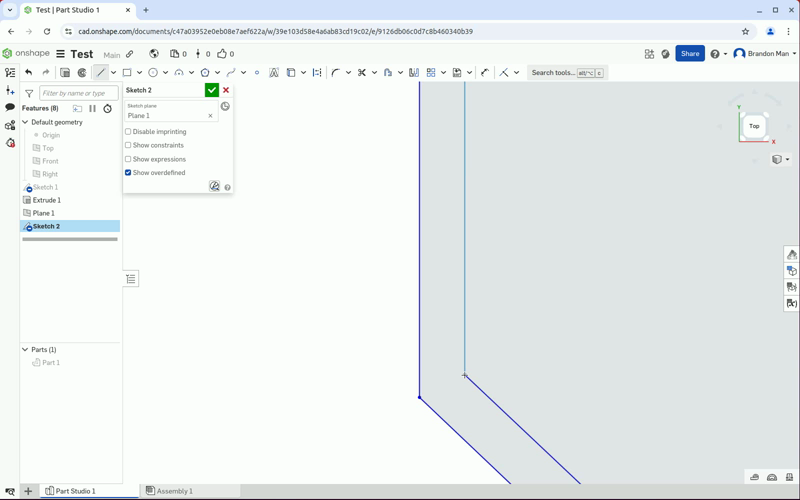
scroll(-6)
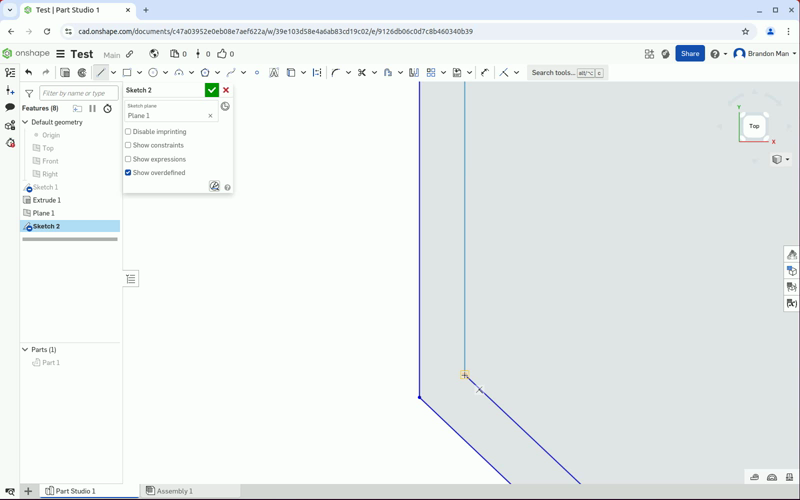
scroll(-6)
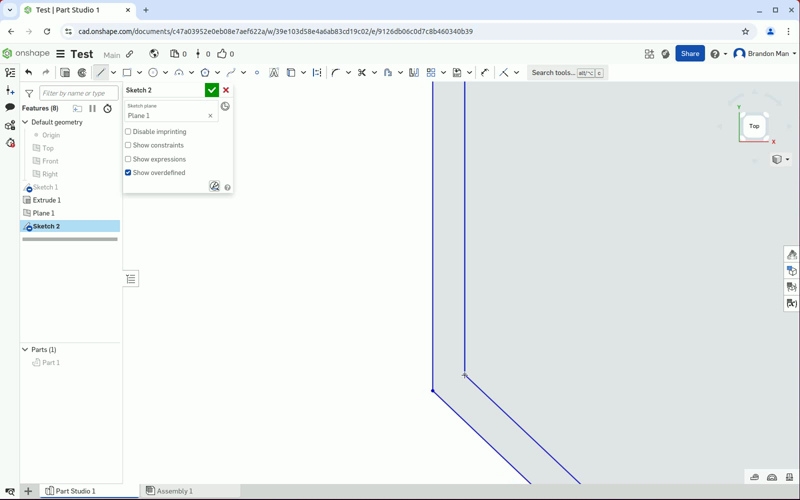
scroll(-6)
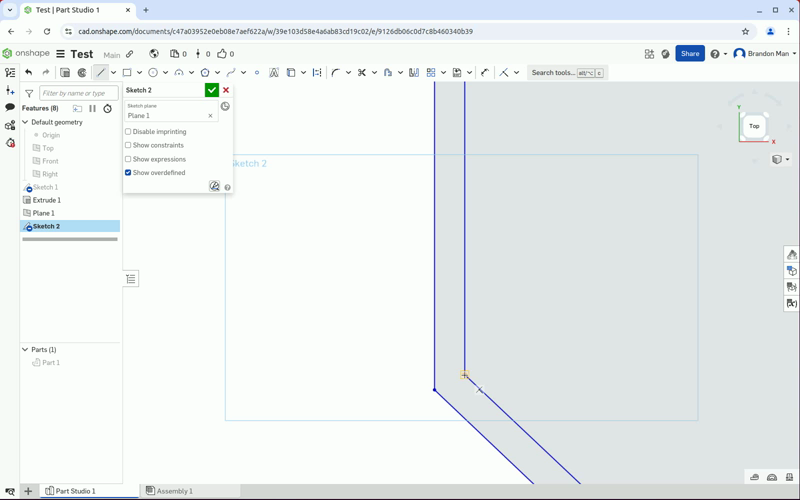
scroll(-6)
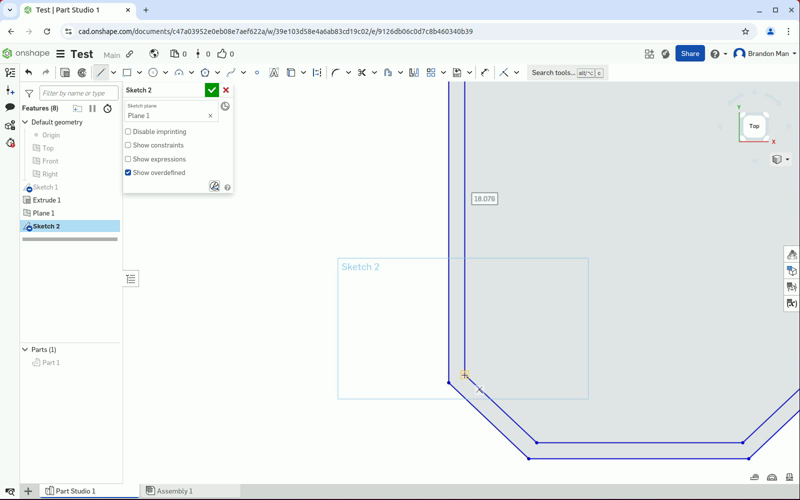
scroll(-6)
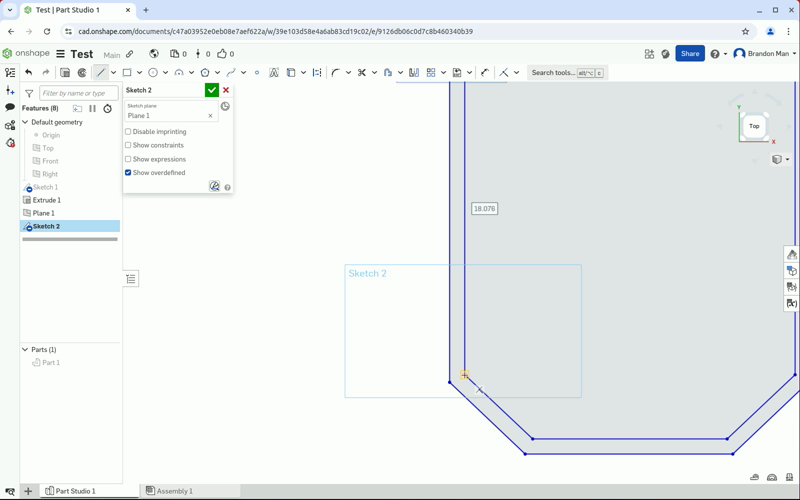
scroll(-6)
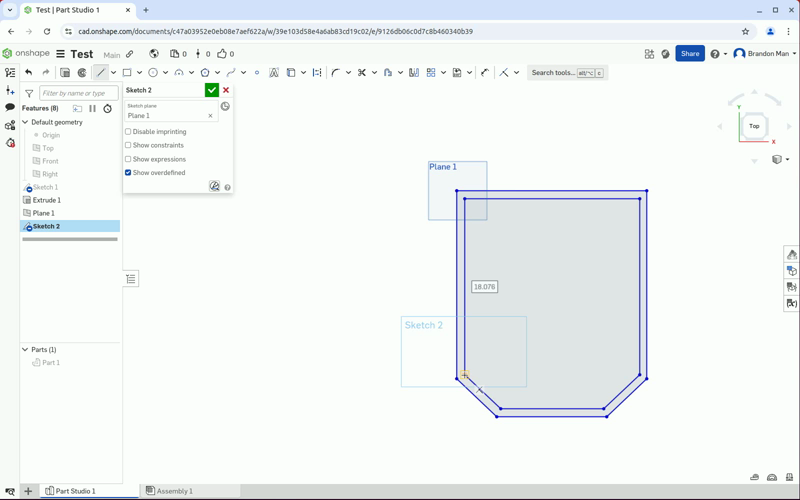
scroll(-6)
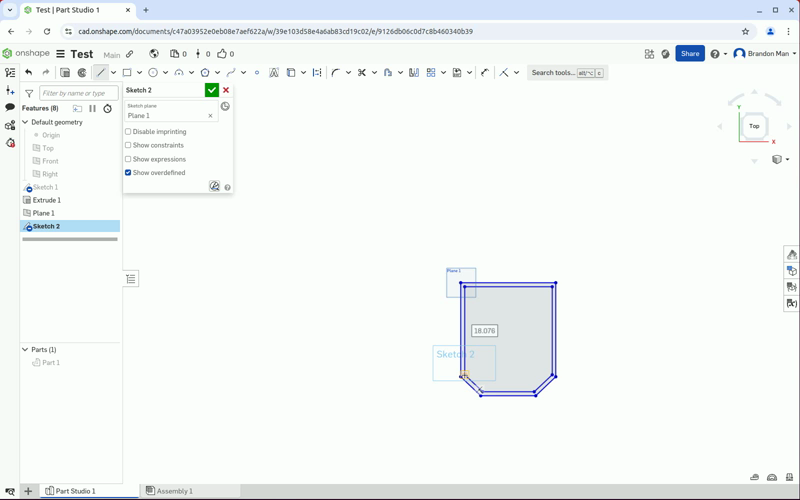
key(esc)
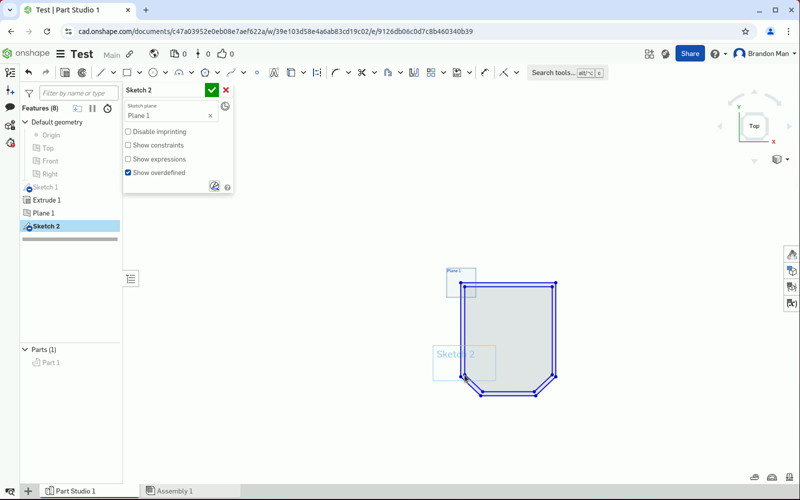
mouse_move(537, 389)
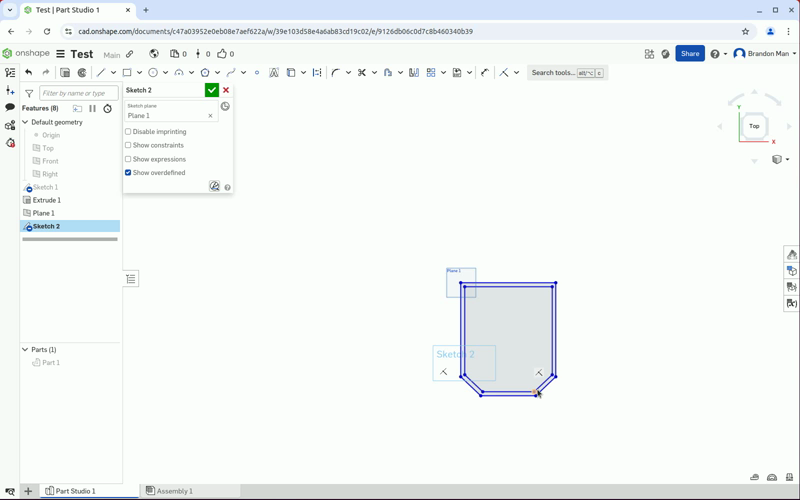
scroll(6)
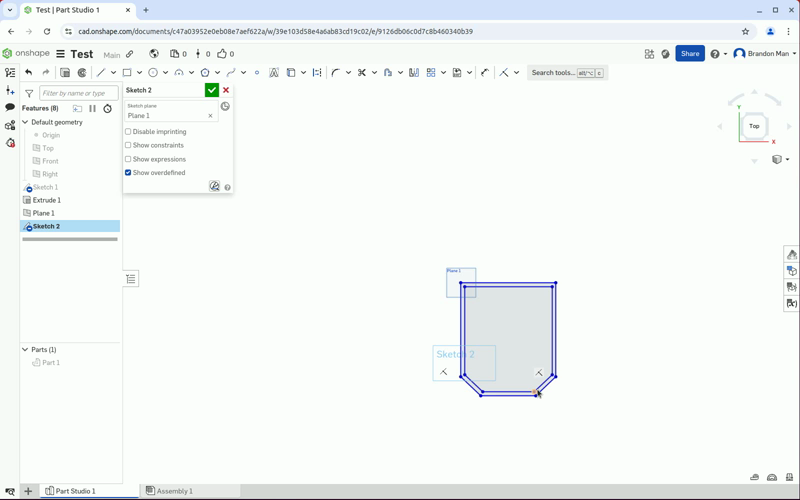
scroll(6)
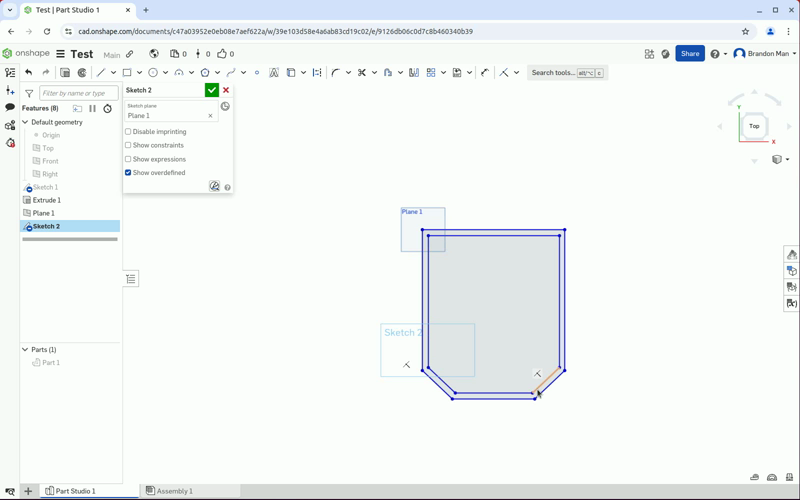
scroll(6)
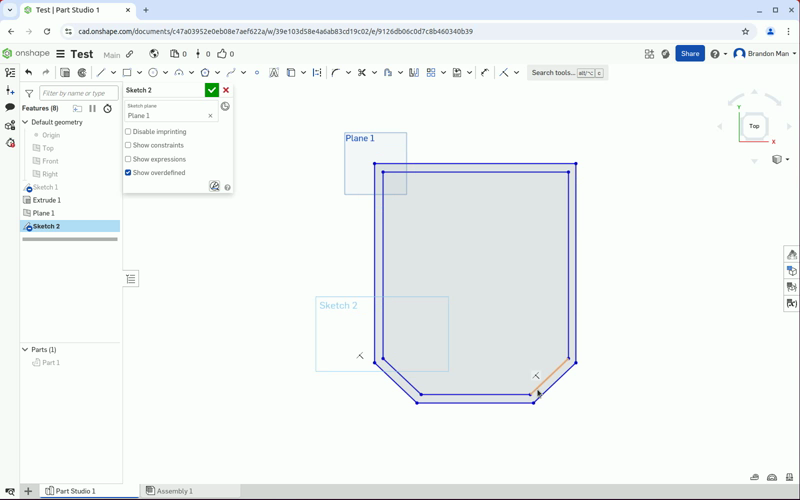
scroll(6)
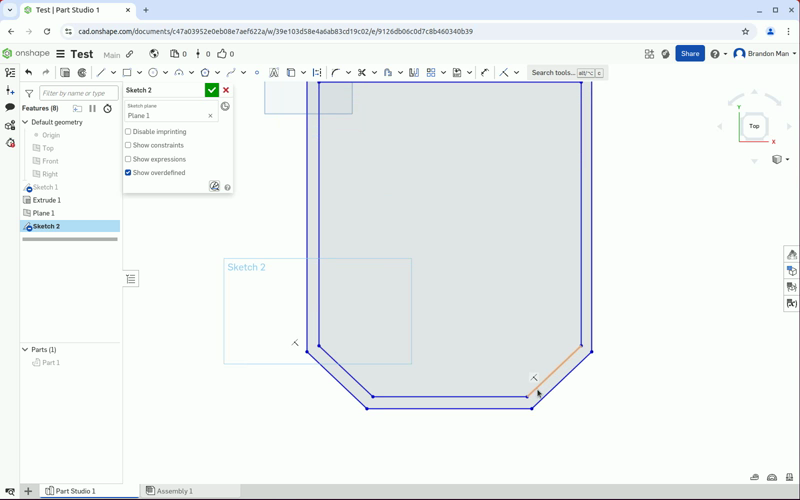
scroll(6)
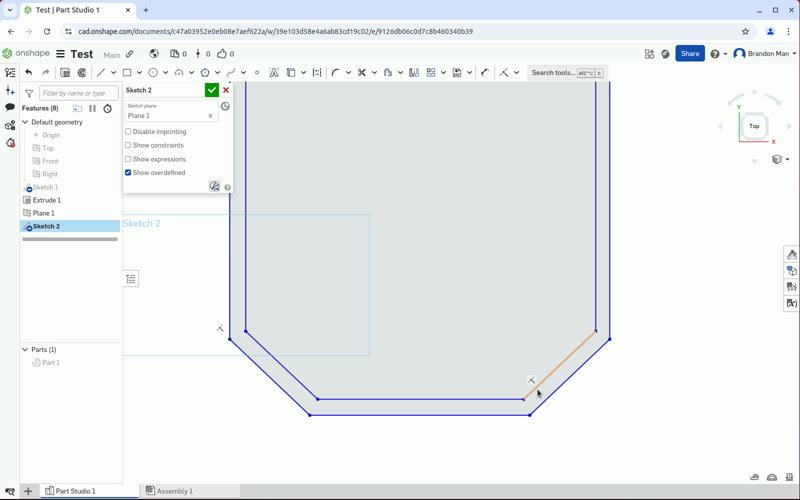
scroll(6)
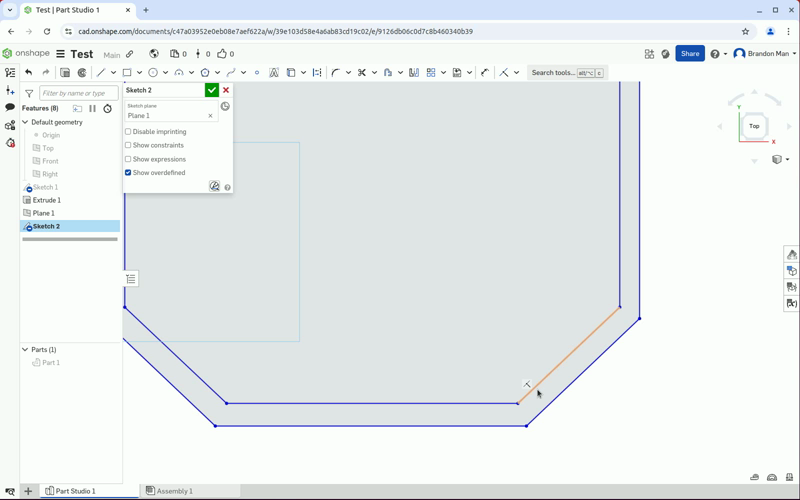
scroll(6)
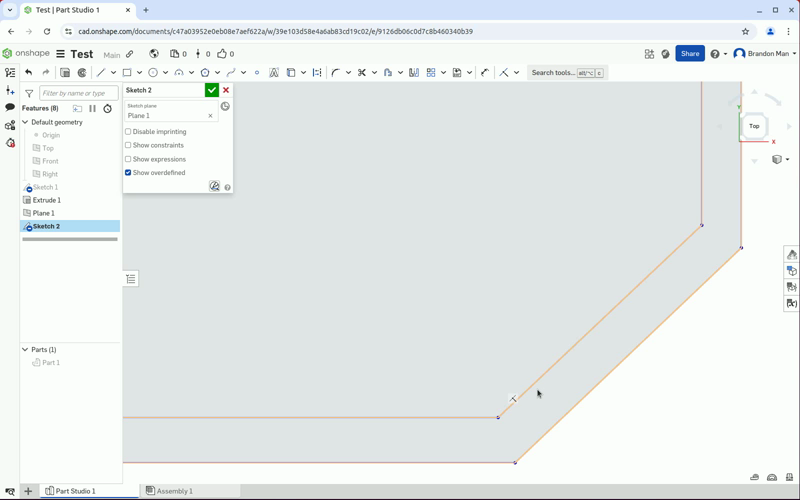
click(537, 389)
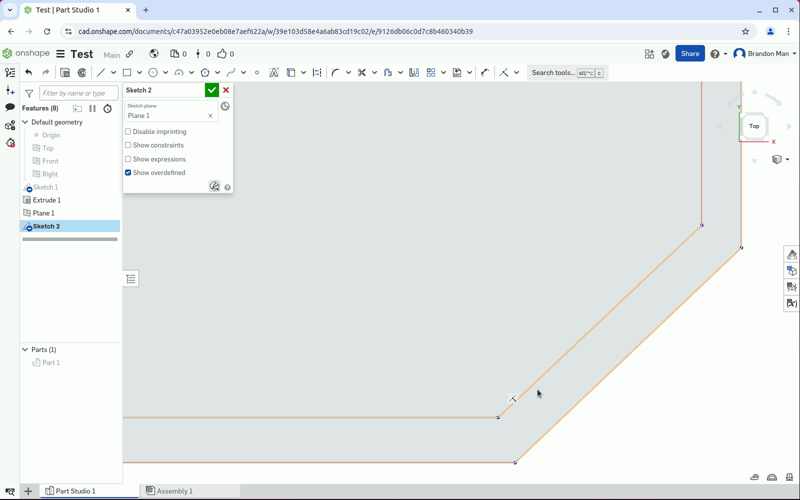
scroll(-6)
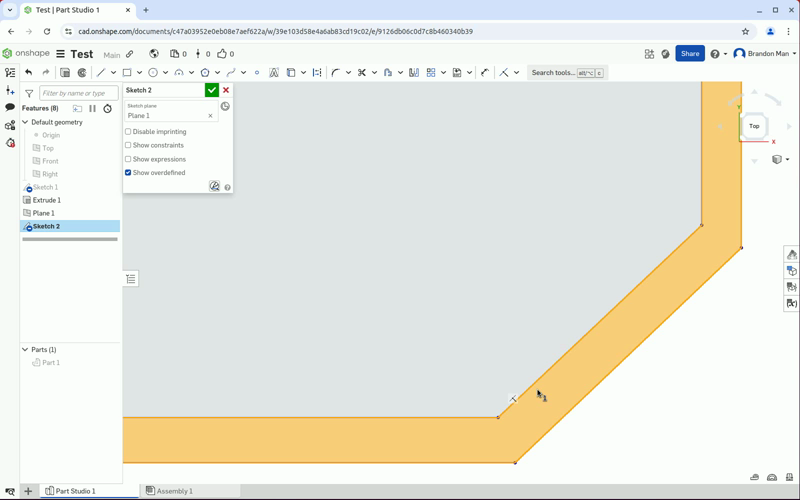
scroll(-6)
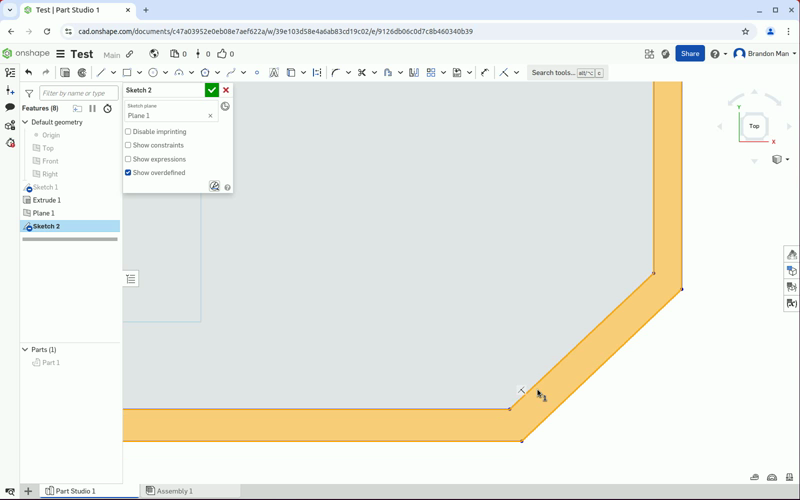
scroll(-6)
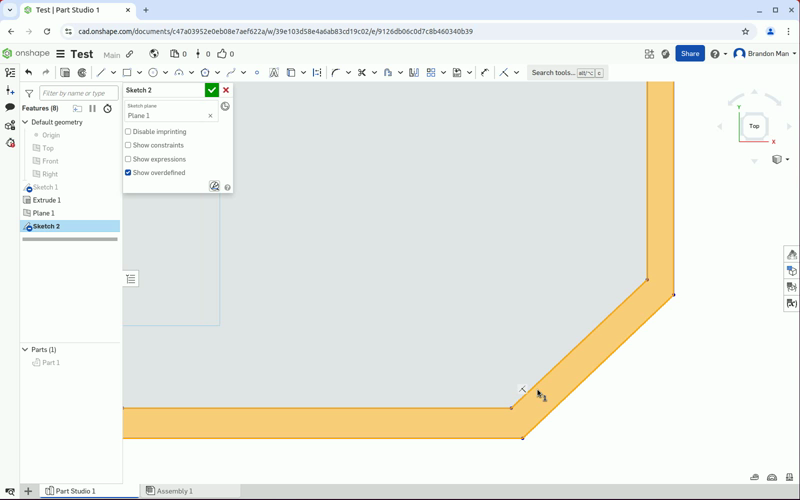
scroll(-6)
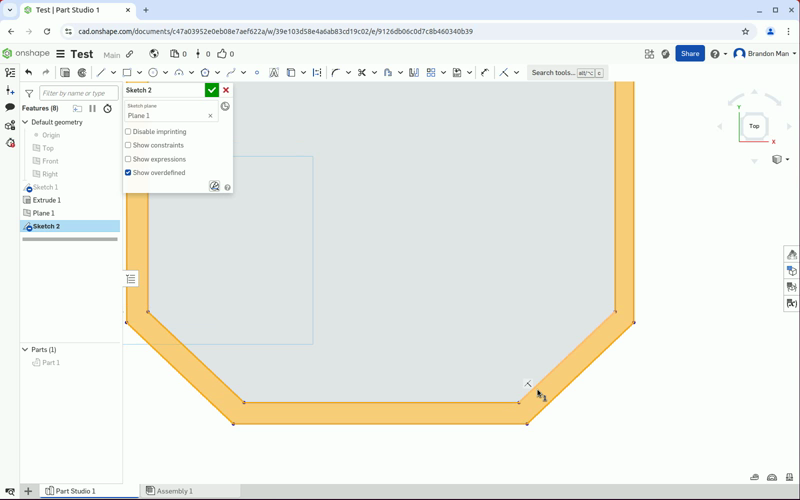
scroll(-6)
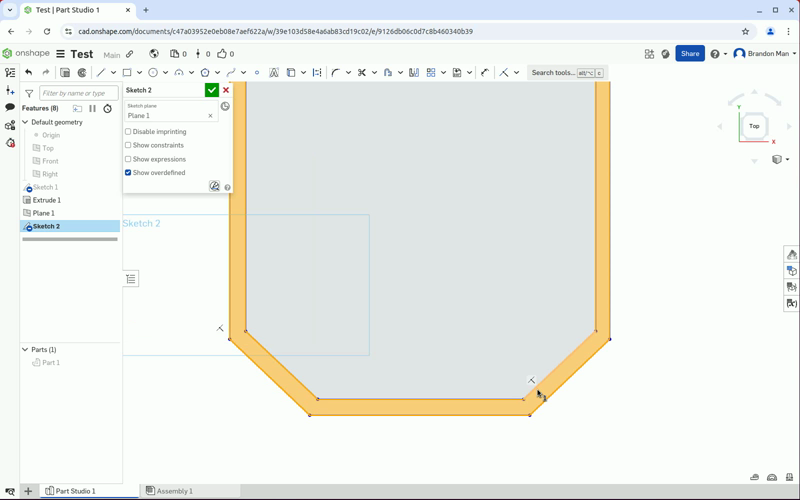
scroll(-6)
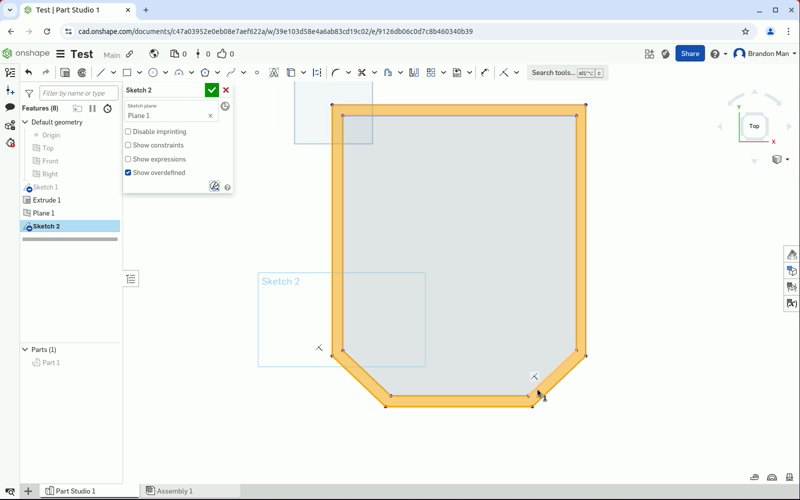
scroll(-6)
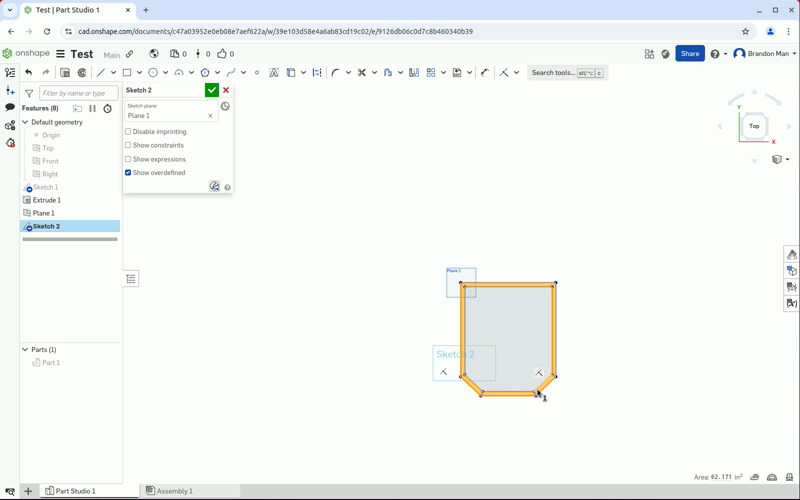
mouse_move(73, 352)
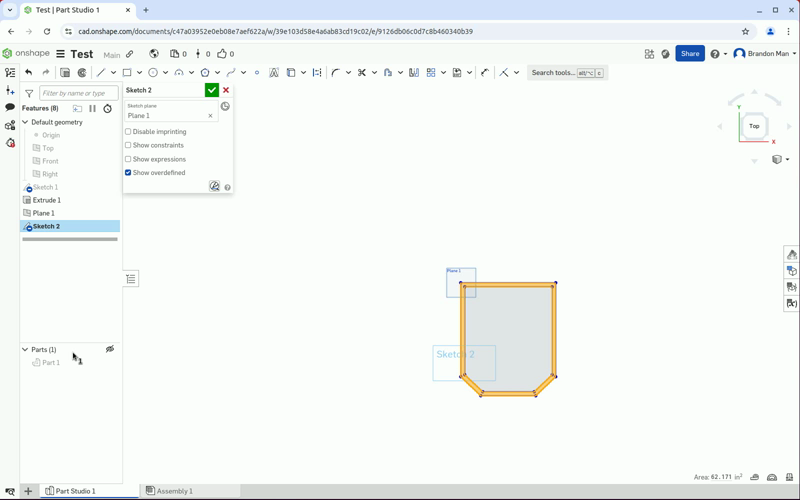
key(shift+y)
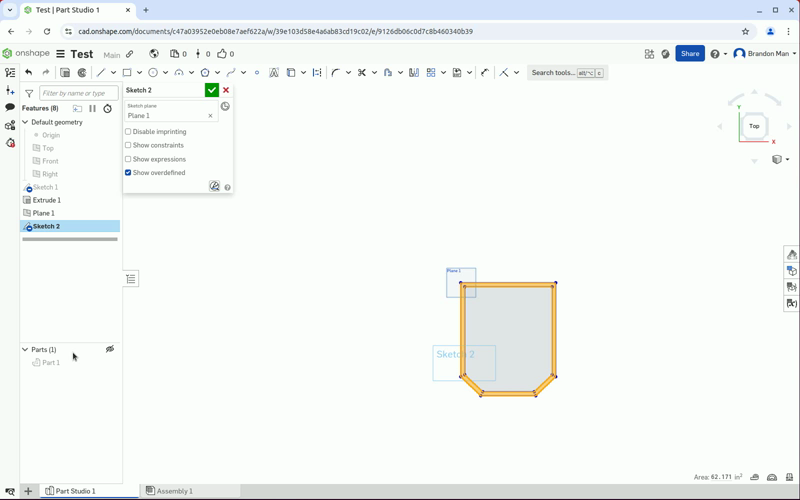
key(shift+e)
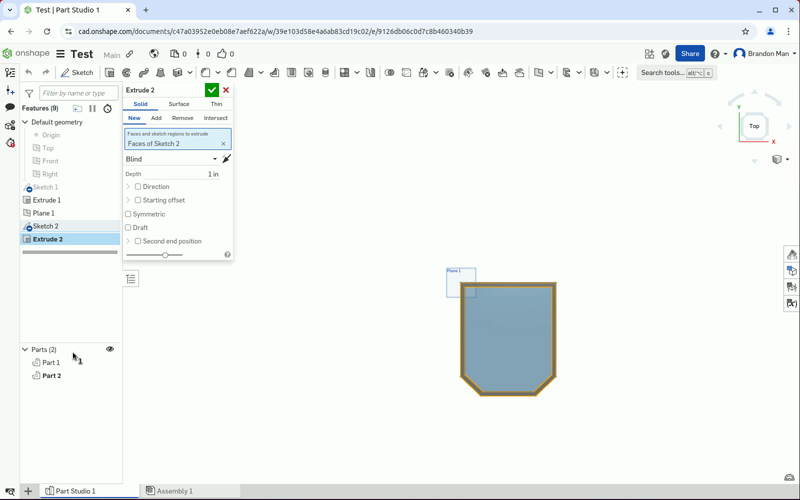
mouse_move(143, 106)
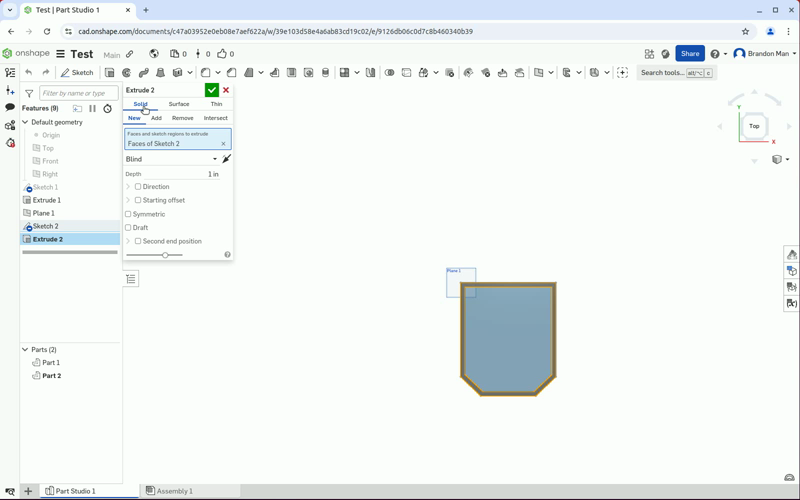
click(143, 106)
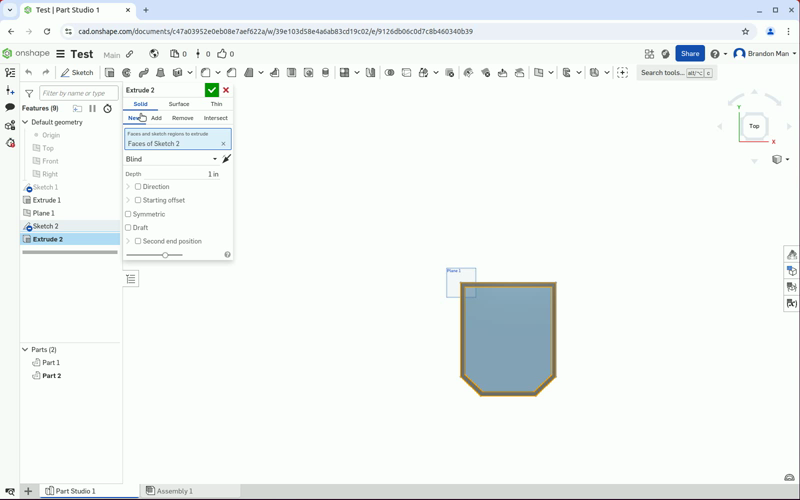
mouse_move(137, 120)
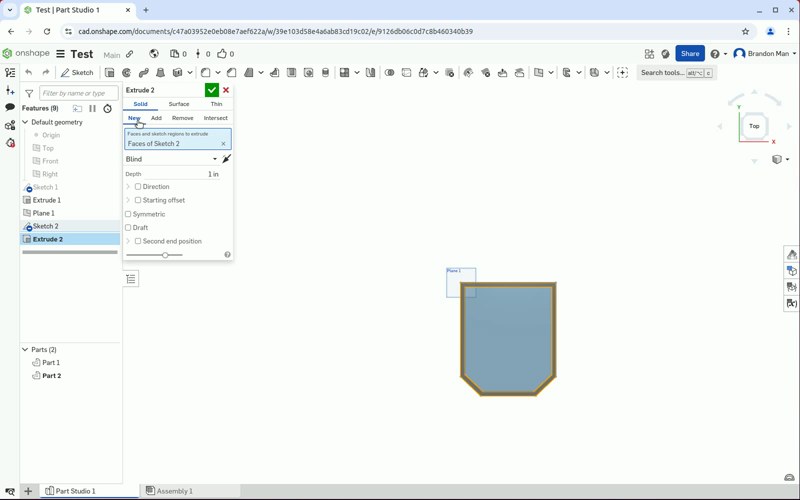
click(137, 120)
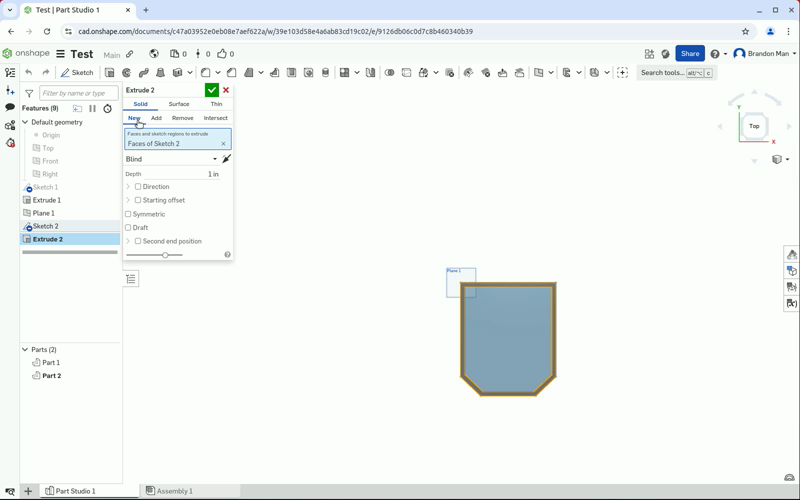
key(tab, 4)
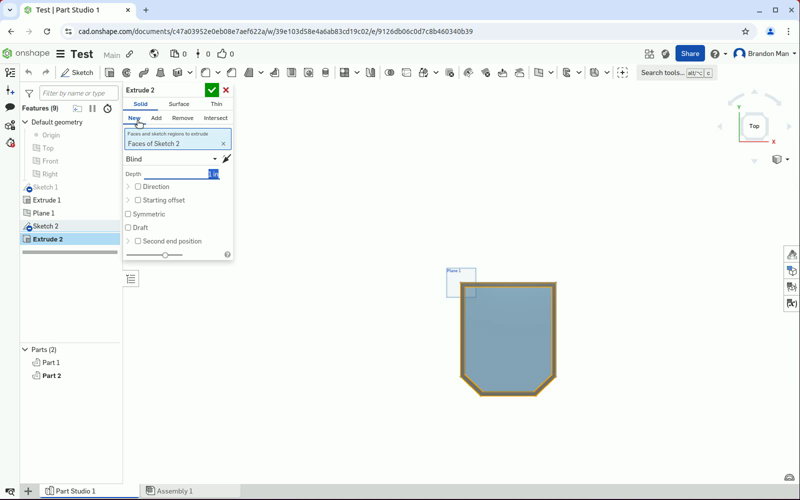
text(4.333)
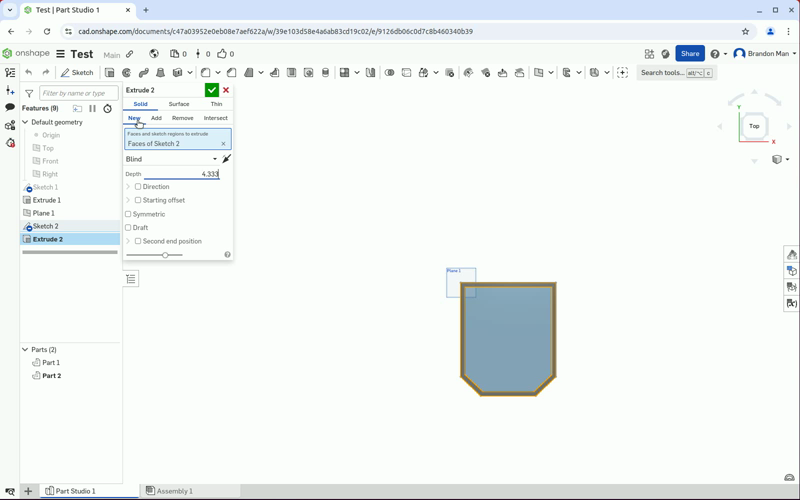
key(enter)
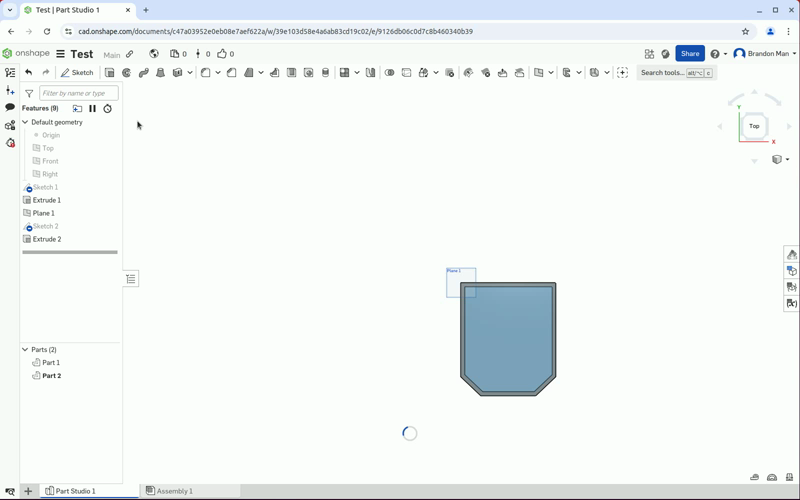
key(shift+h)
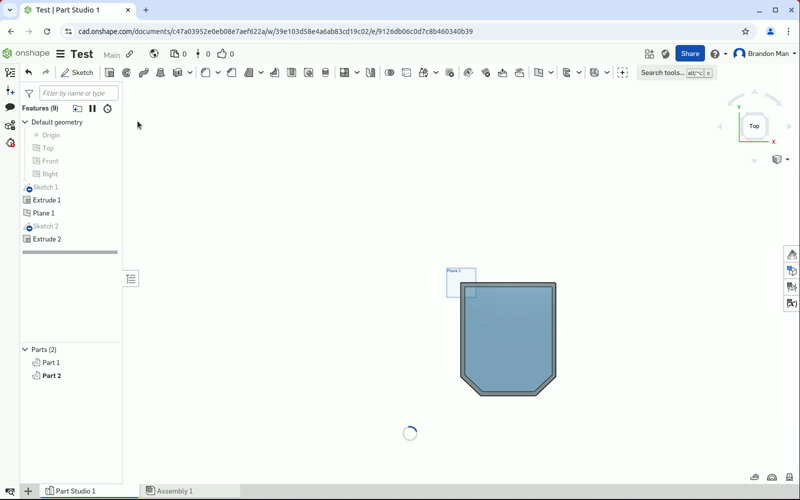
key(shift+h)
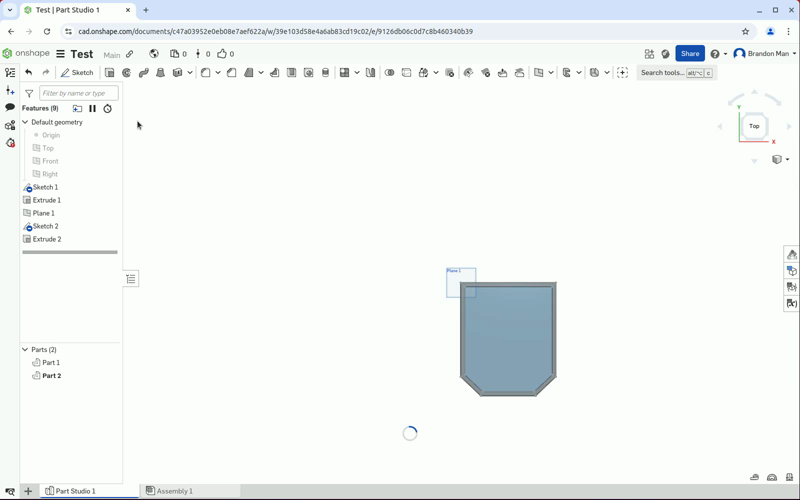
key(shift+7)
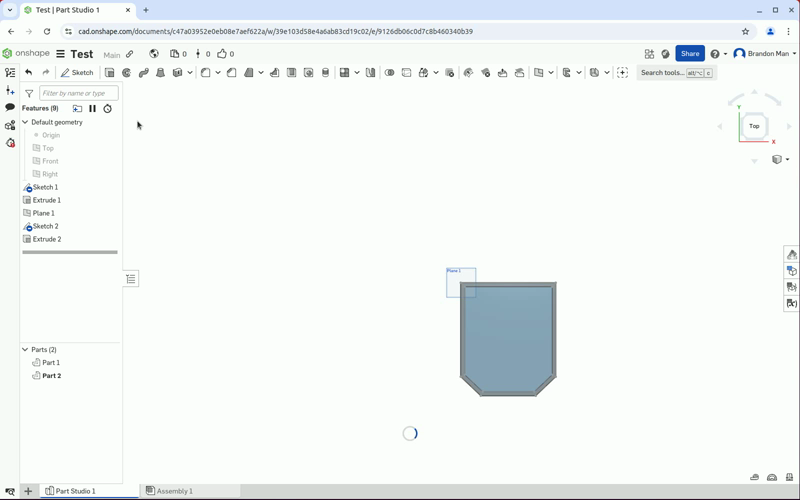
key(up, 3)
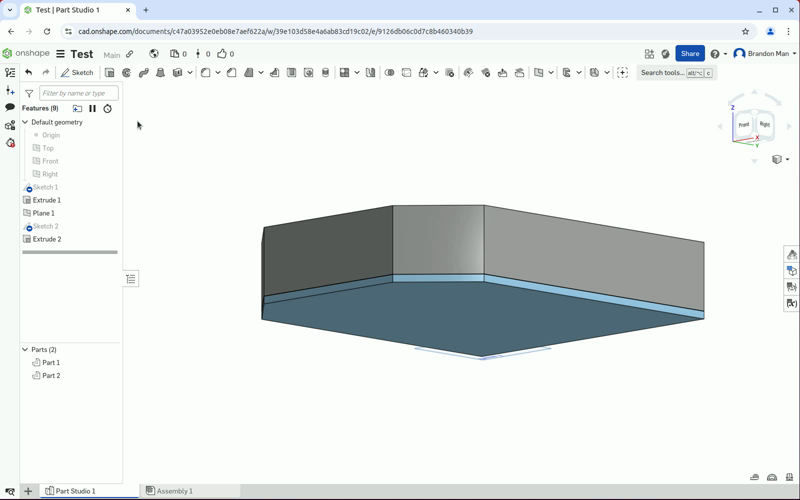
key(left, 3)
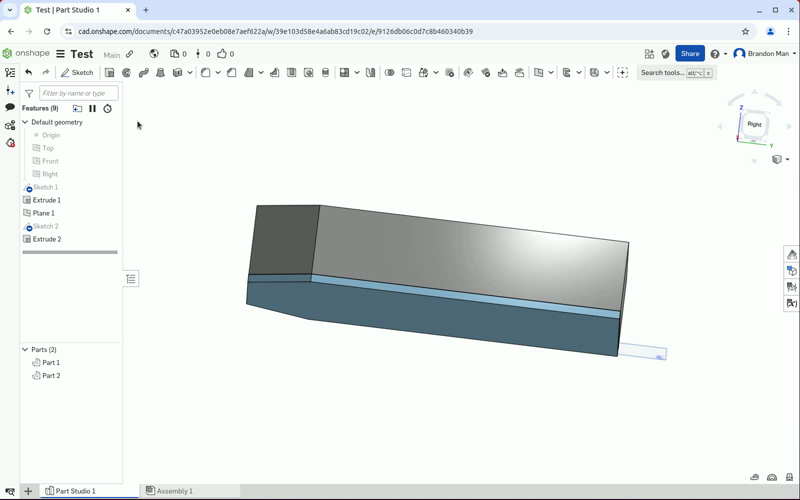
key(right, 3)
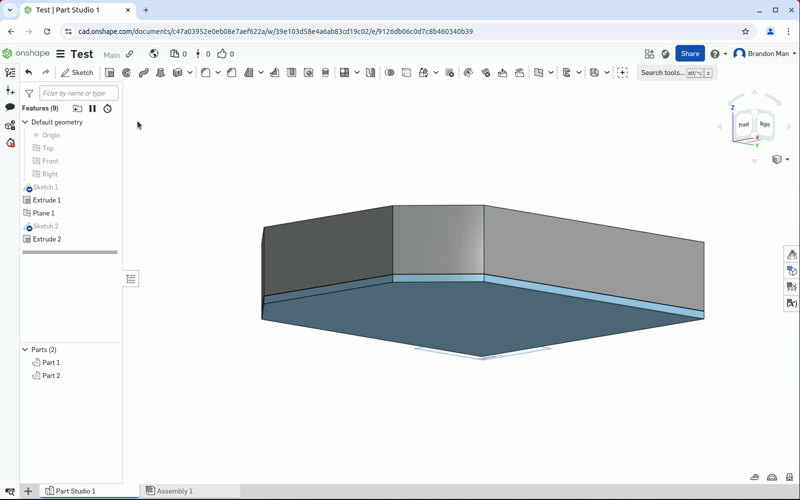
key(down, 3)
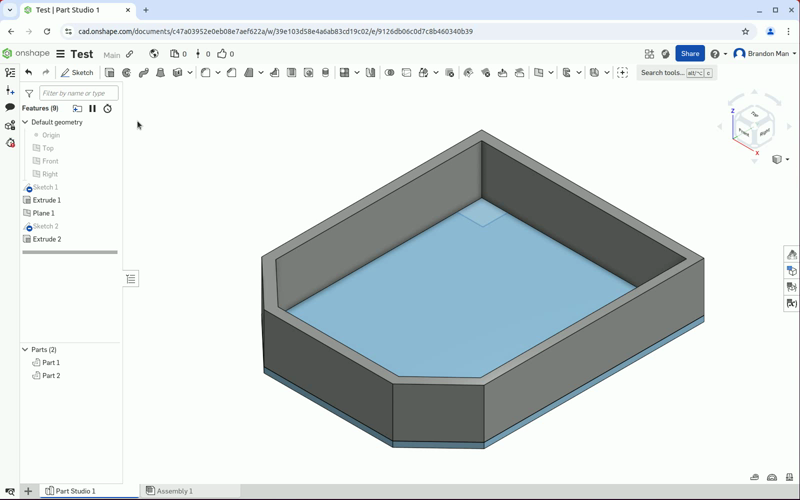
mouse_move(73, 189)
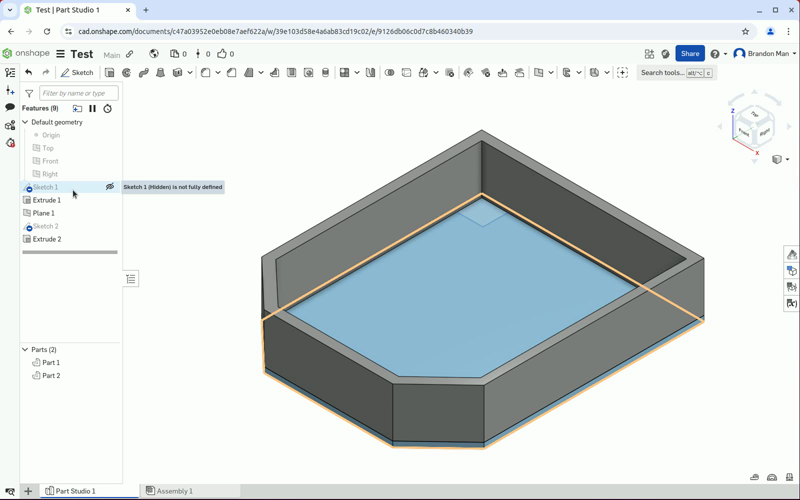
click(73, 189)